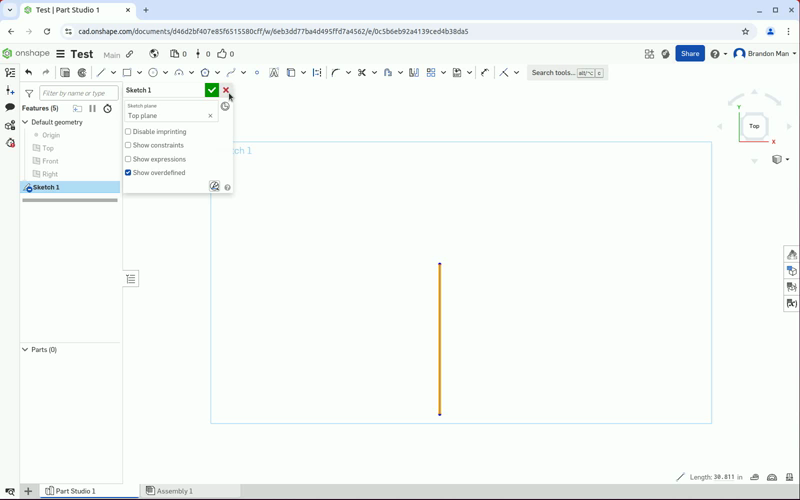
key(shift+h)
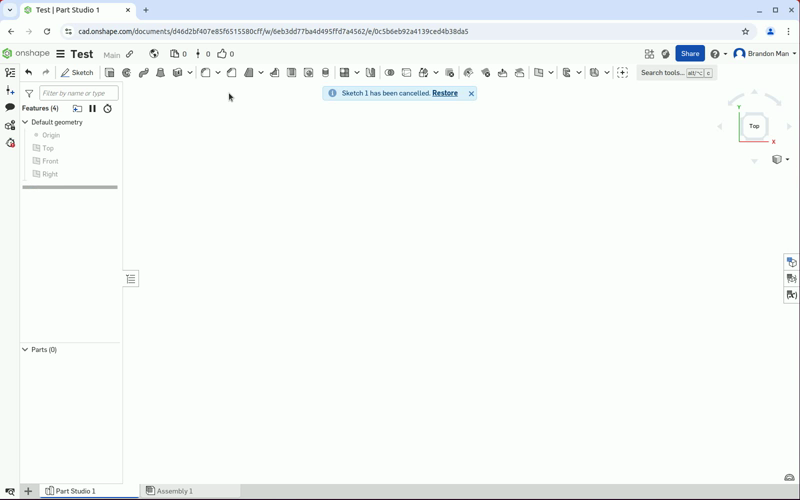
mouse_move(73, 352)
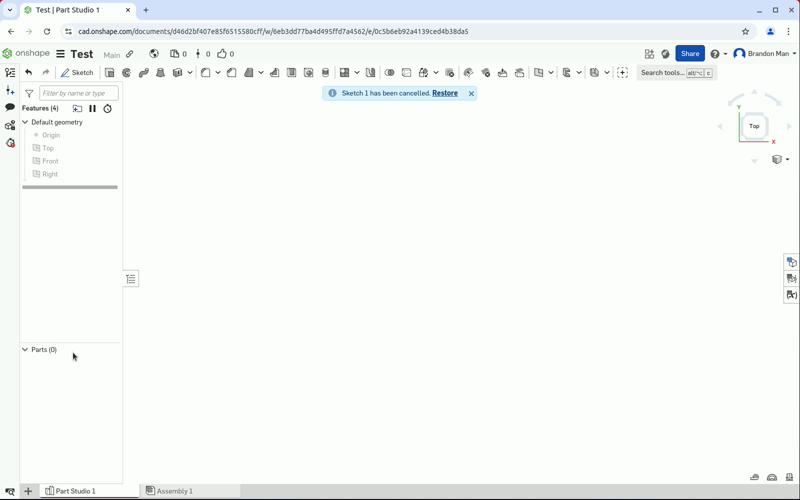
key(y)
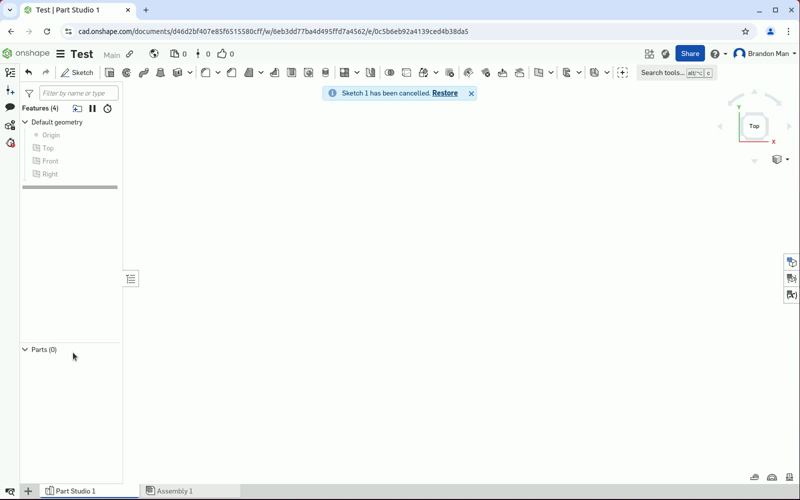
key(shift+p)
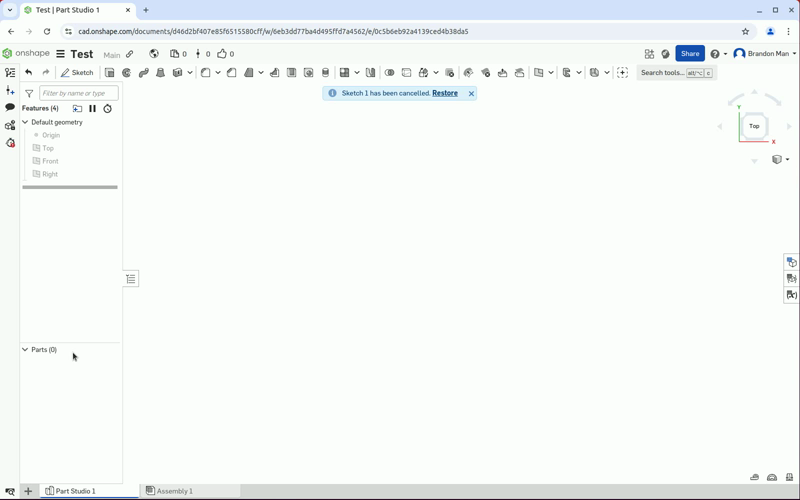
key(space)
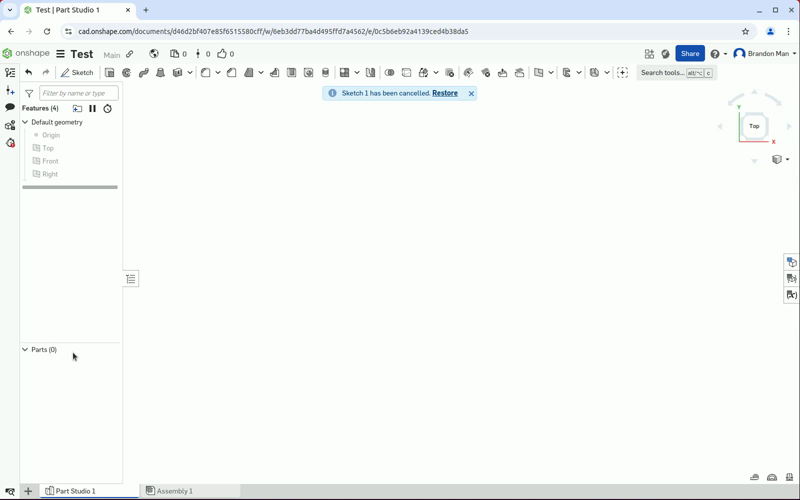
key_down(shift)
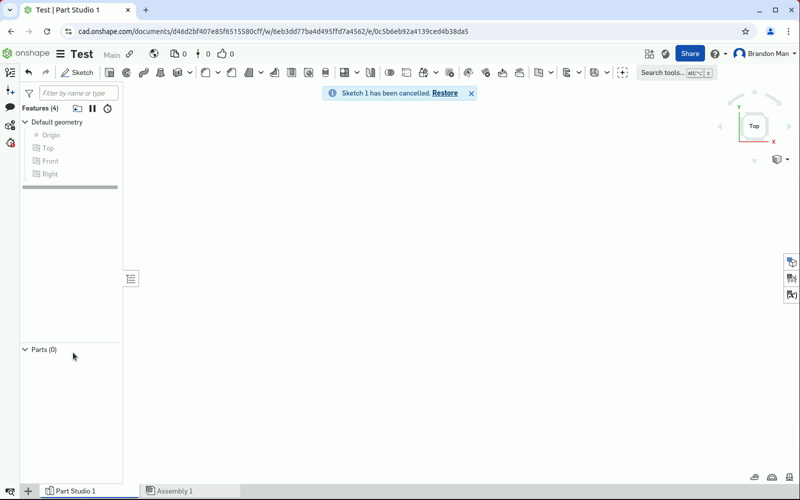
key(up)
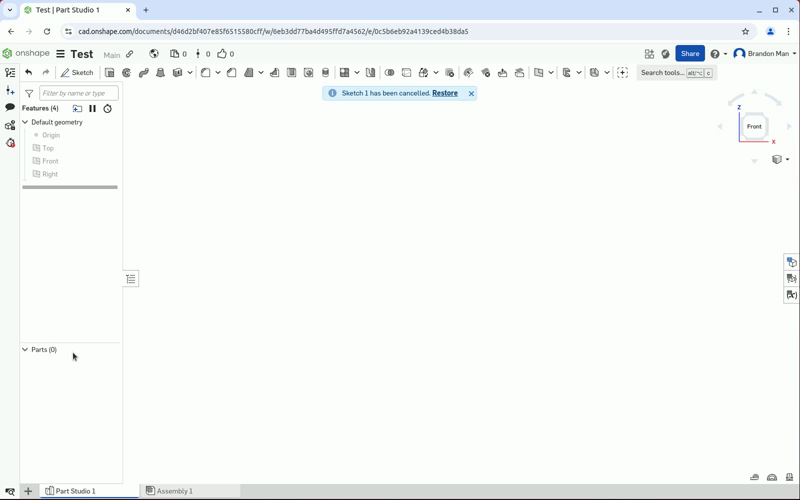
key_up(shift)
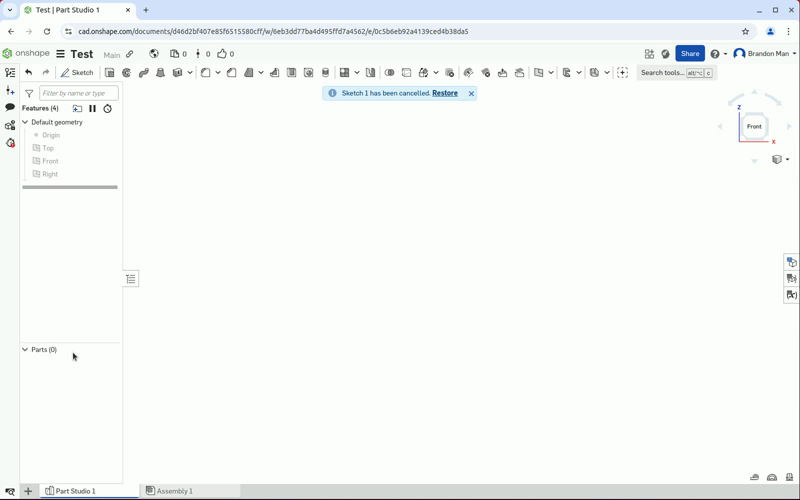
mouse_move(73, 352)
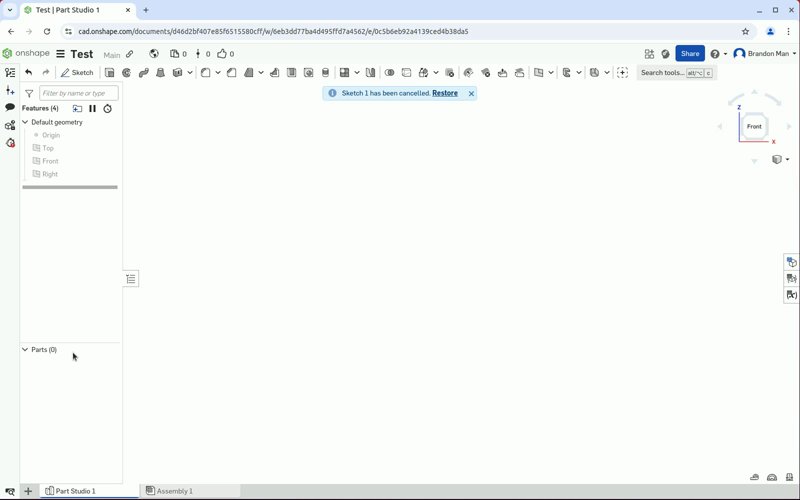
key(shift+y)
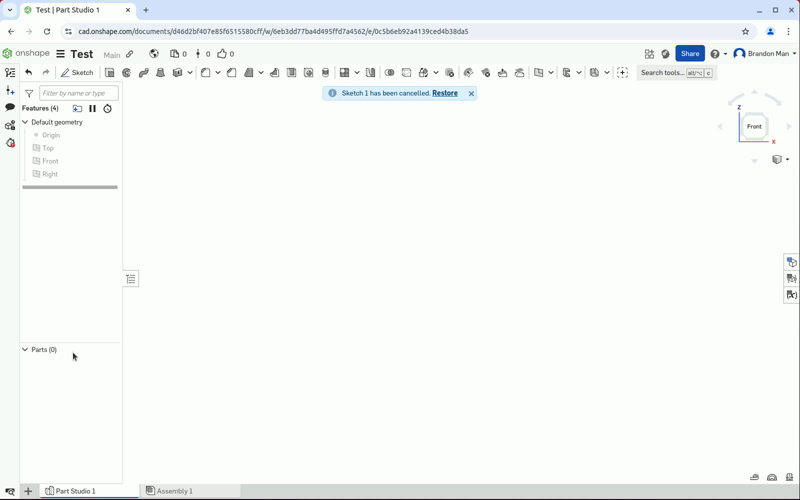
key(shift+s)
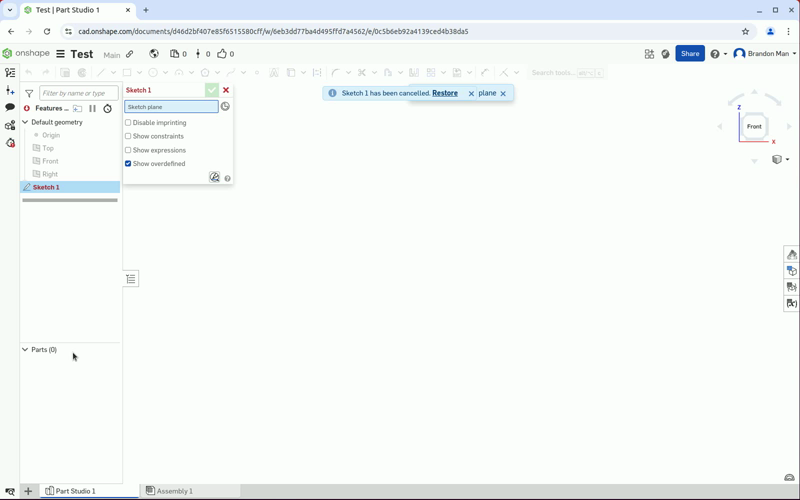
mouse_move(73, 163)
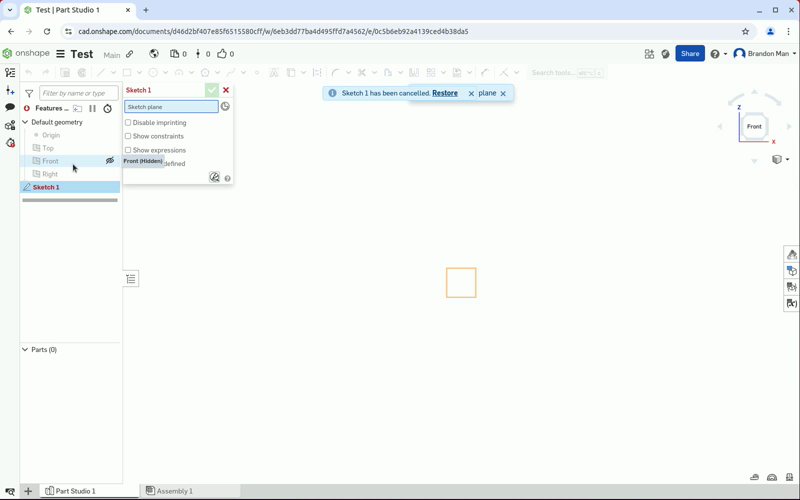
click(73, 163)
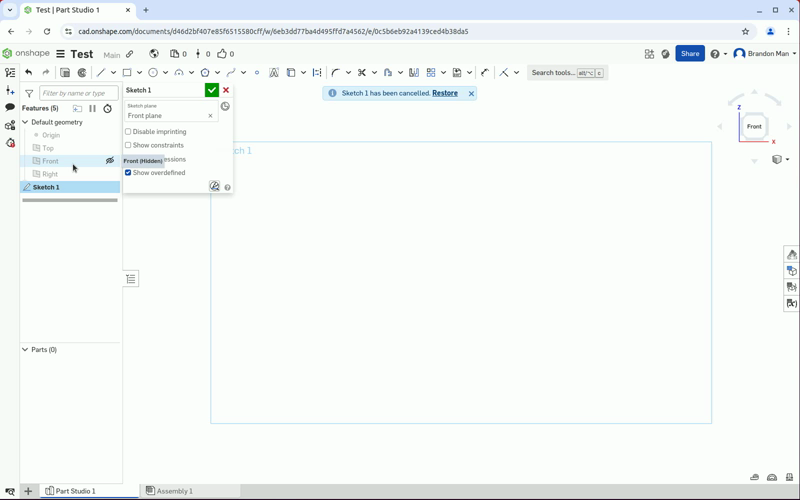
mouse_move(73, 352)
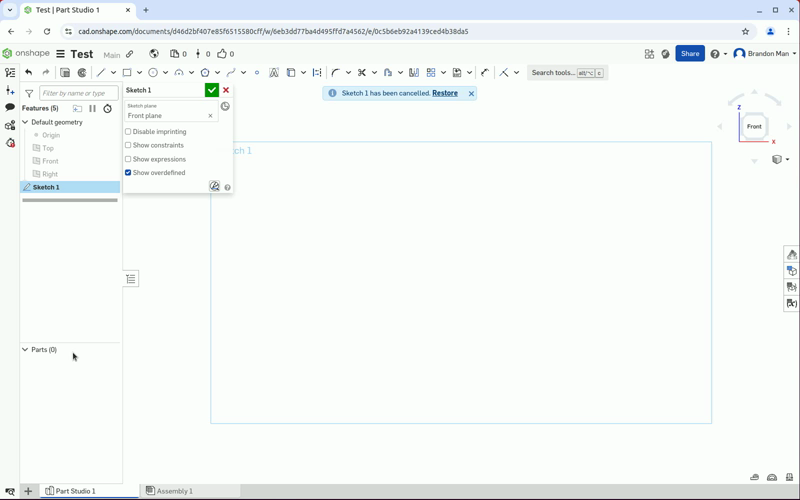
key(y)
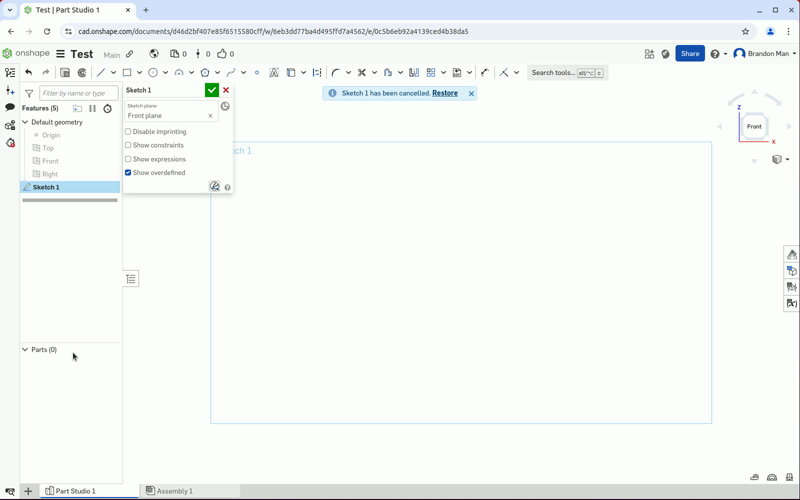
key(l)
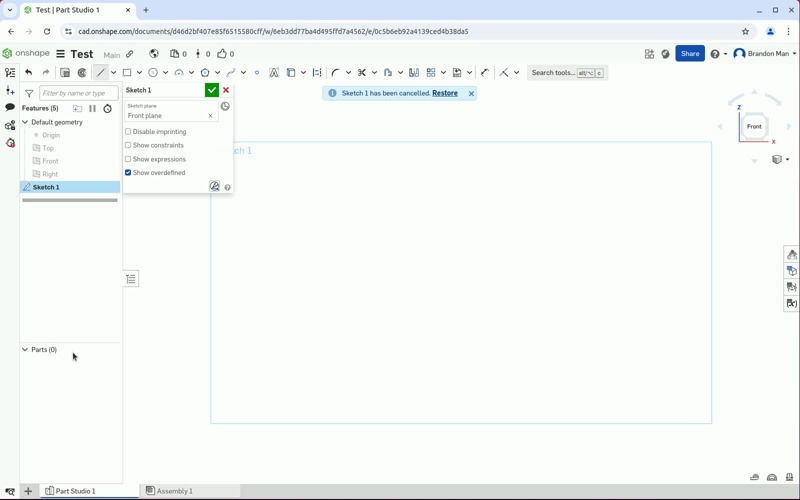
key_down(shift)
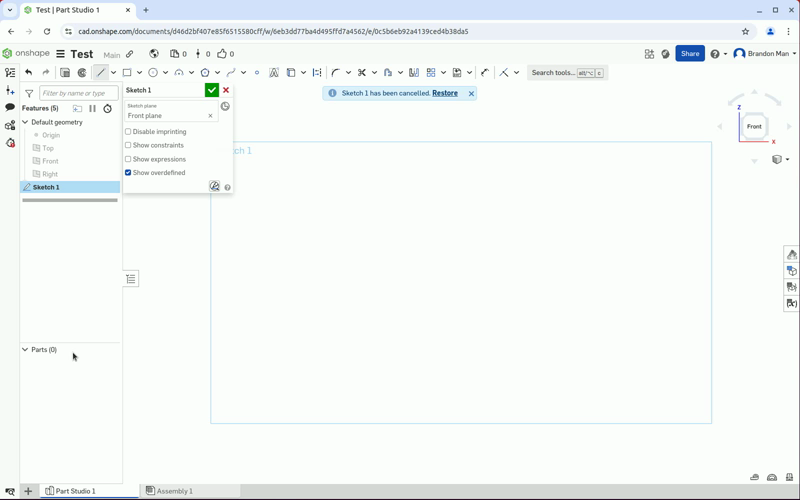
mouse_move(362, 307)
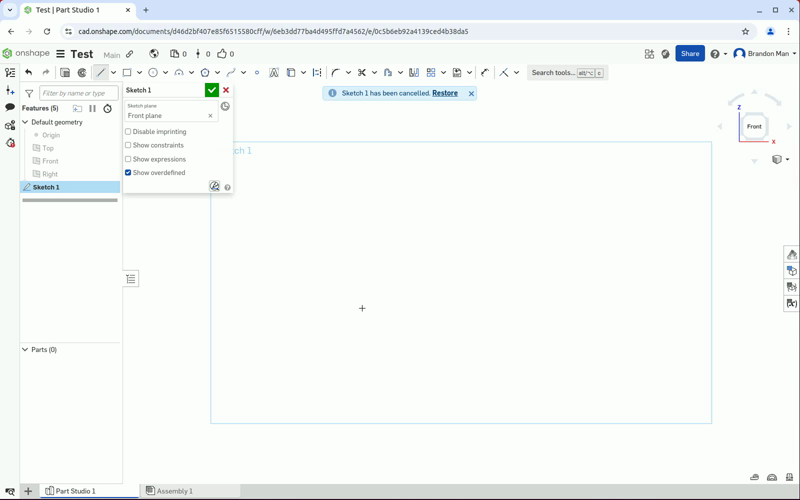
click(362, 307)
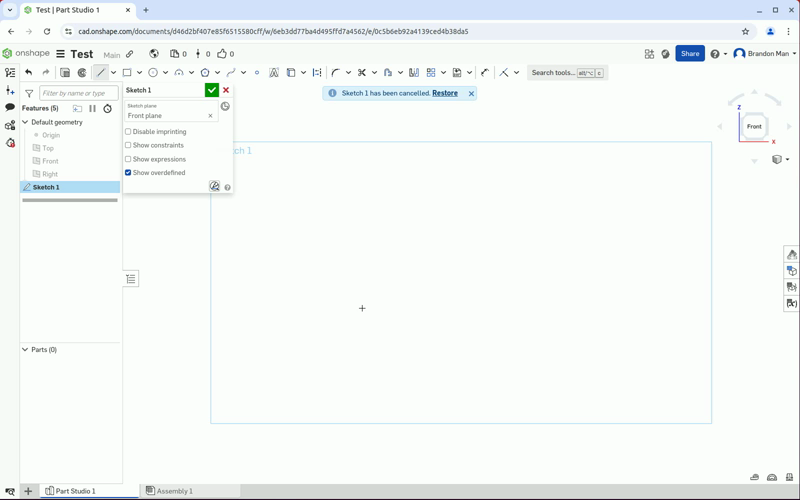
key_up(shift)
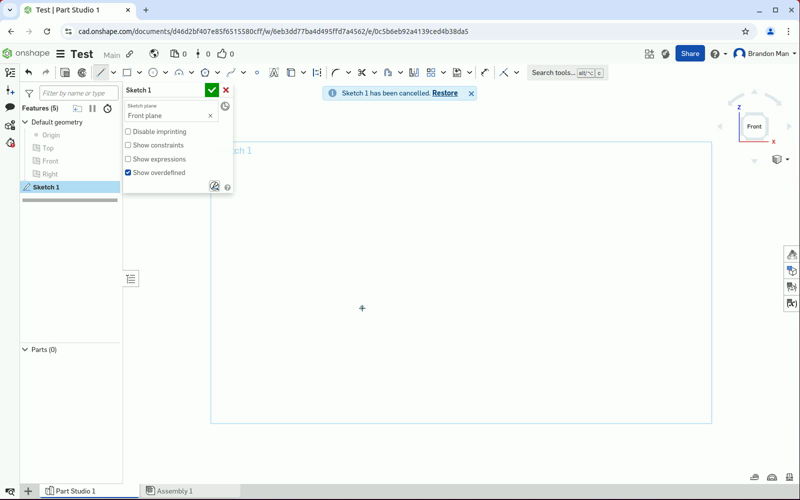
key_down(shift)
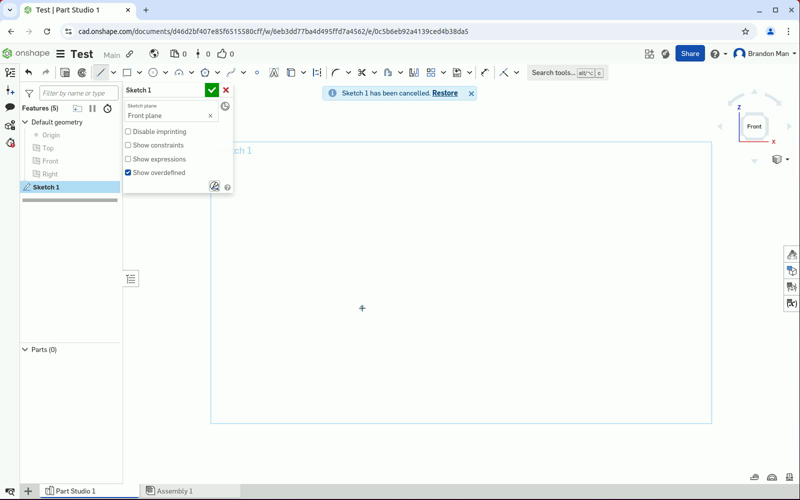
mouse_move(424, 342)
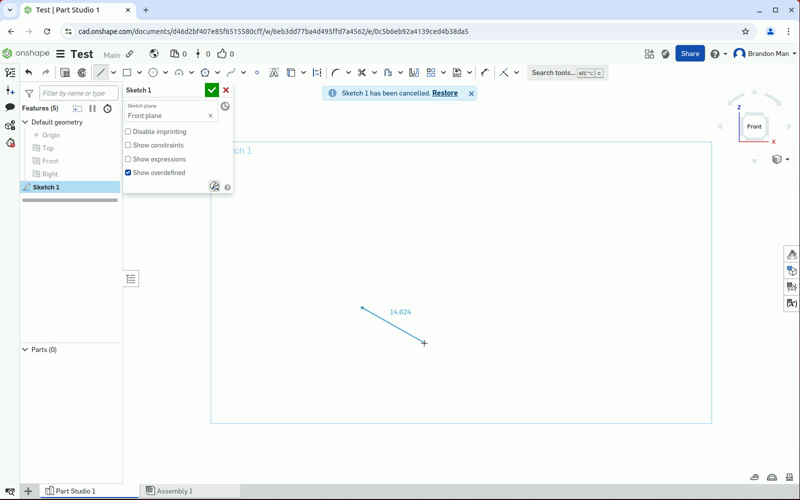
click(424, 342)
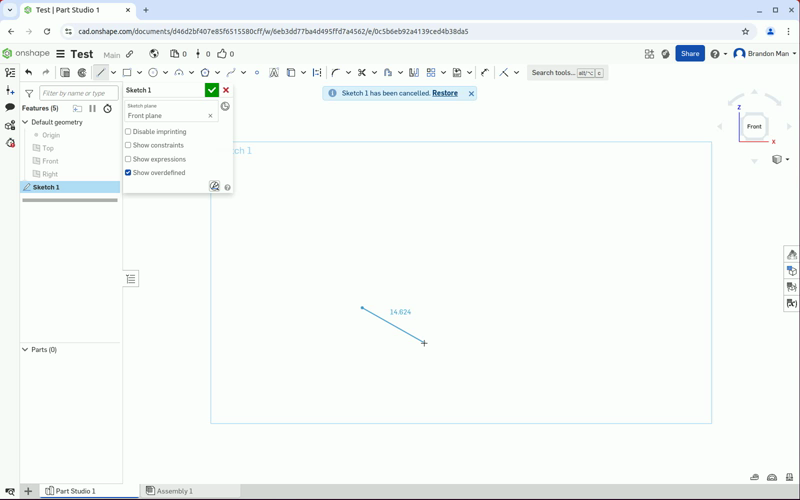
key_up(shift)
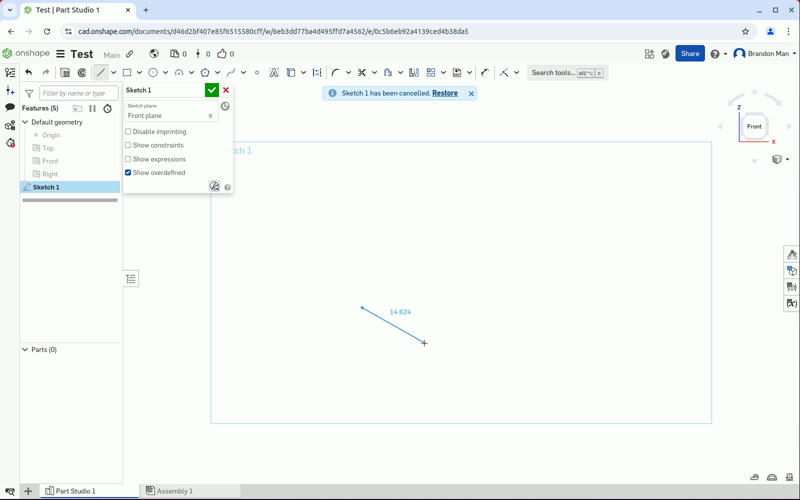
key(esc)
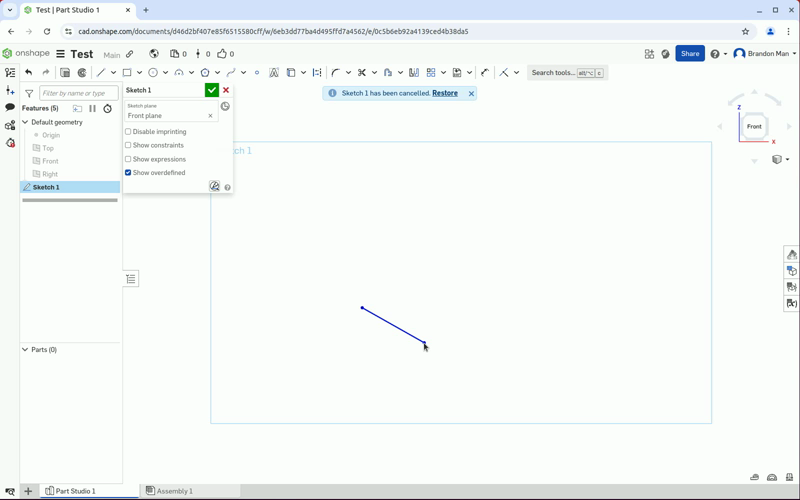
key(a)
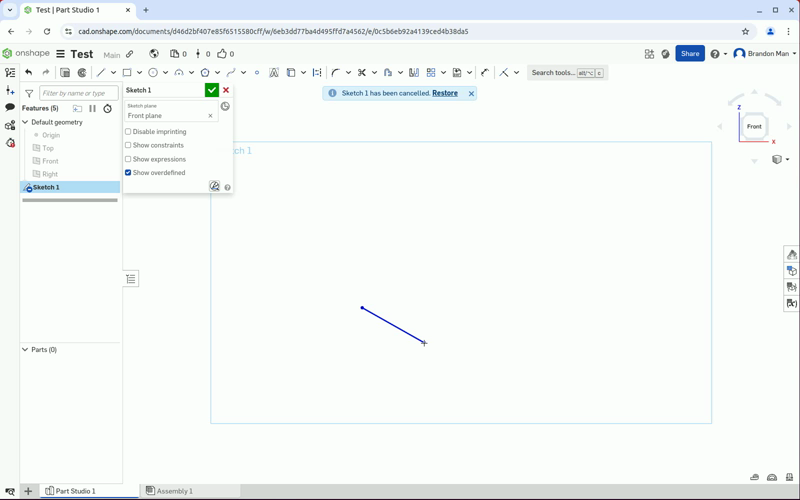
mouse_move(424, 342)
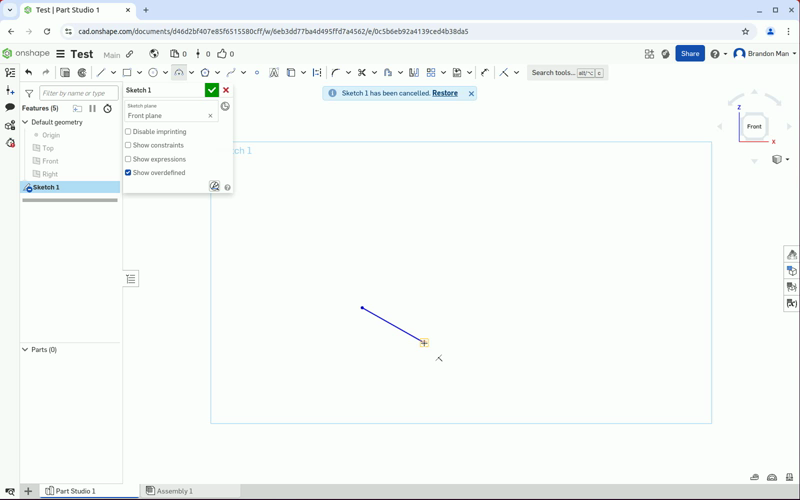
click(424, 342)
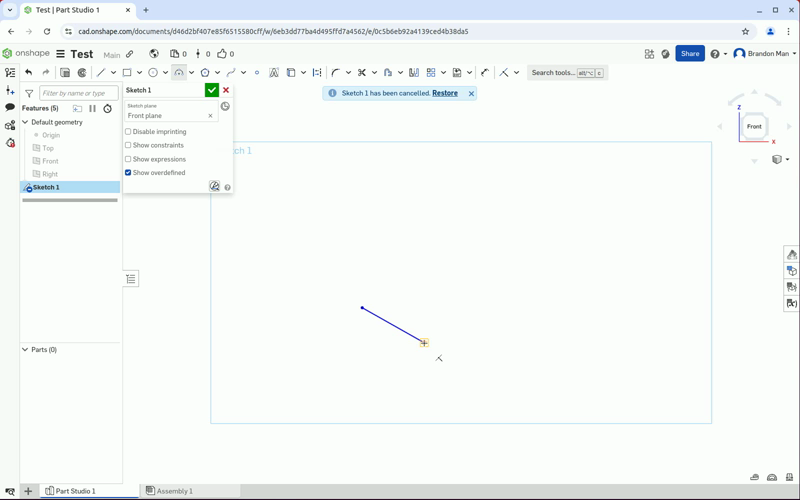
key_down(shift)
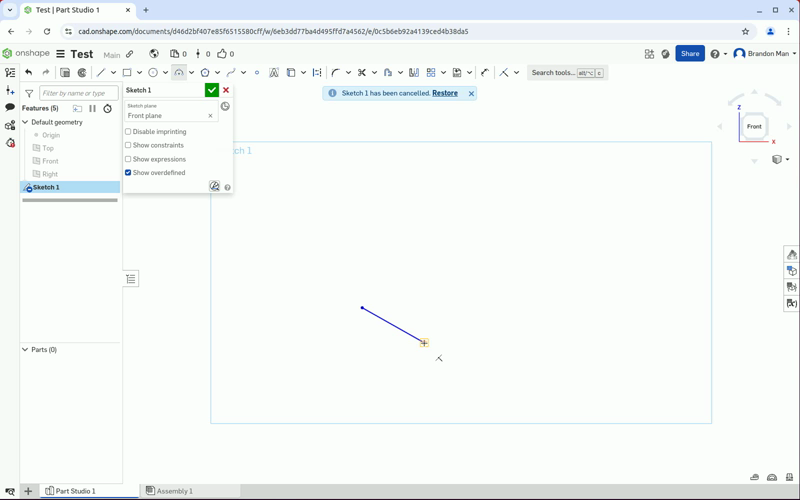
mouse_move(495, 342)
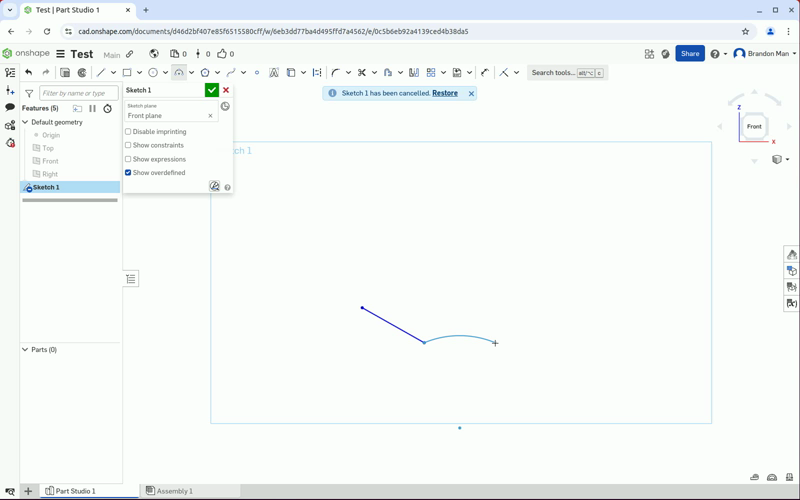
click(495, 342)
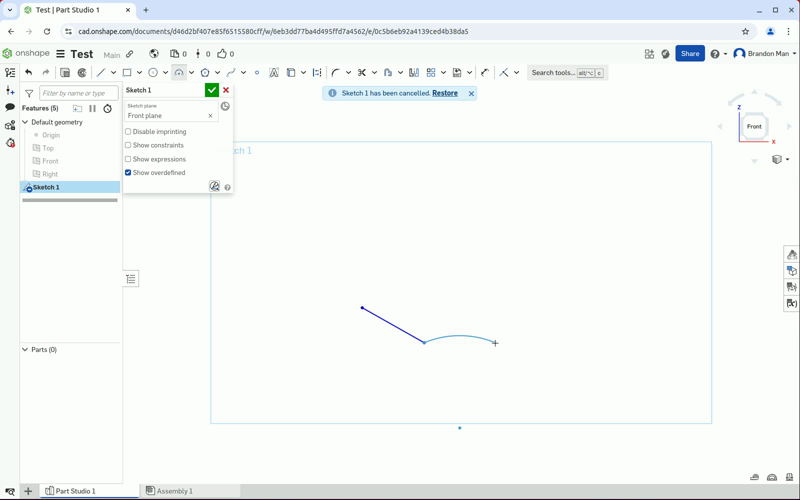
mouse_move(459, 352)
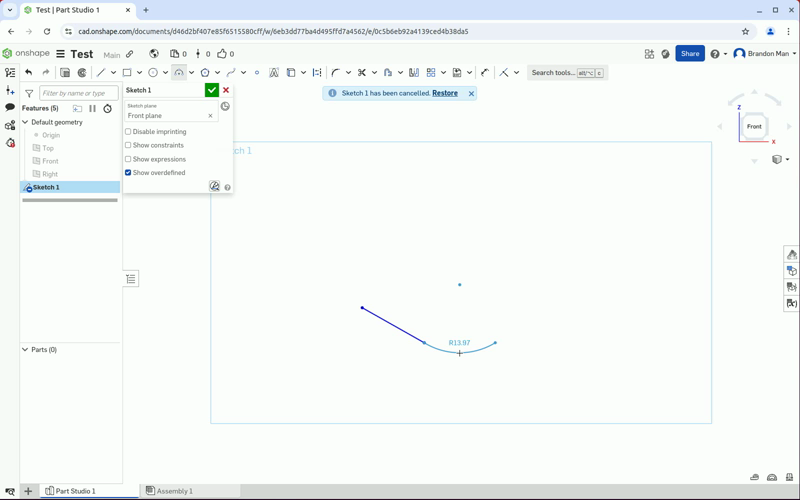
click(459, 352)
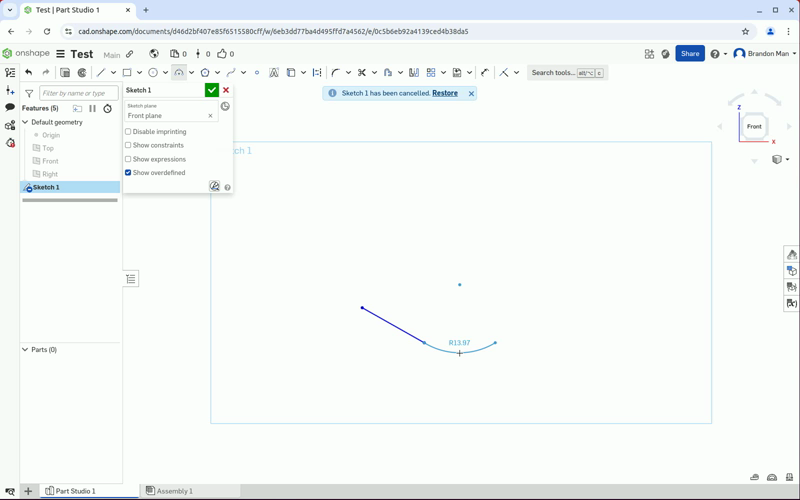
key_up(shift)
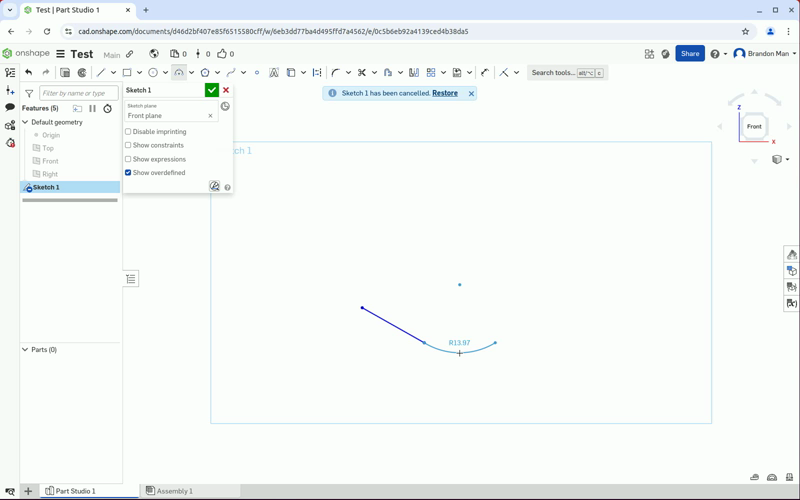
key(esc)
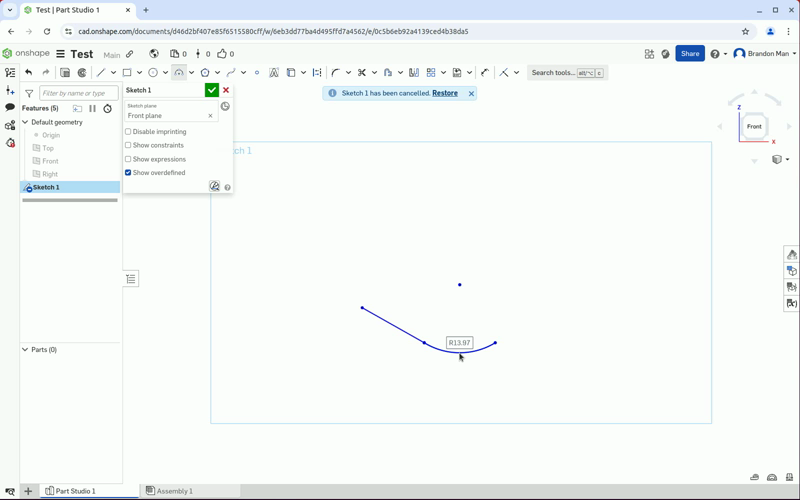
key(l)
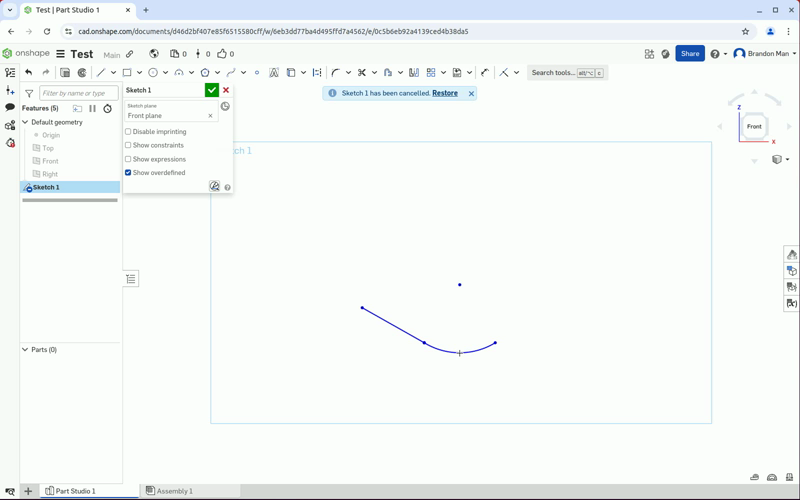
mouse_move(495, 342)
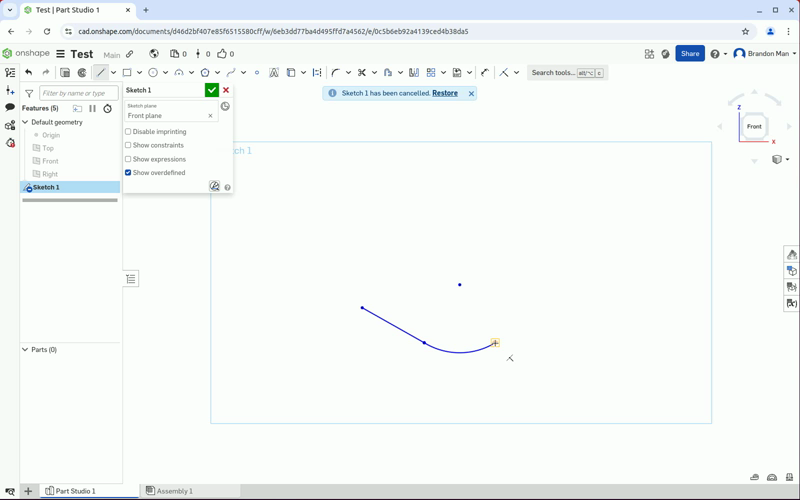
click(495, 342)
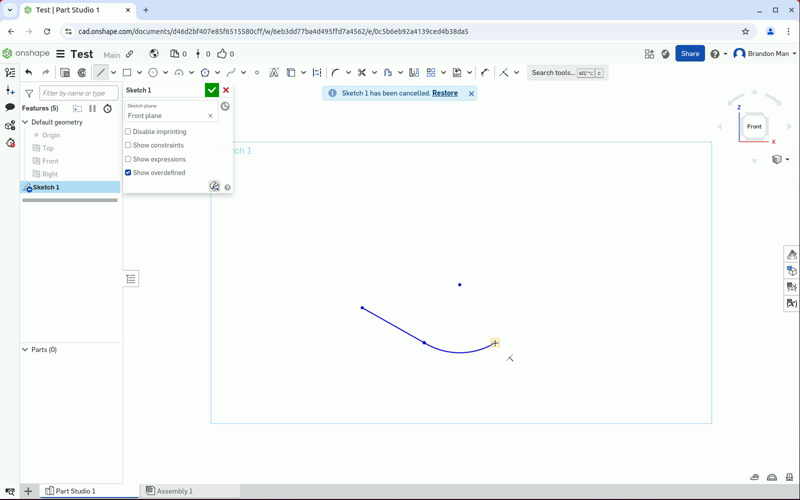
key_down(shift)
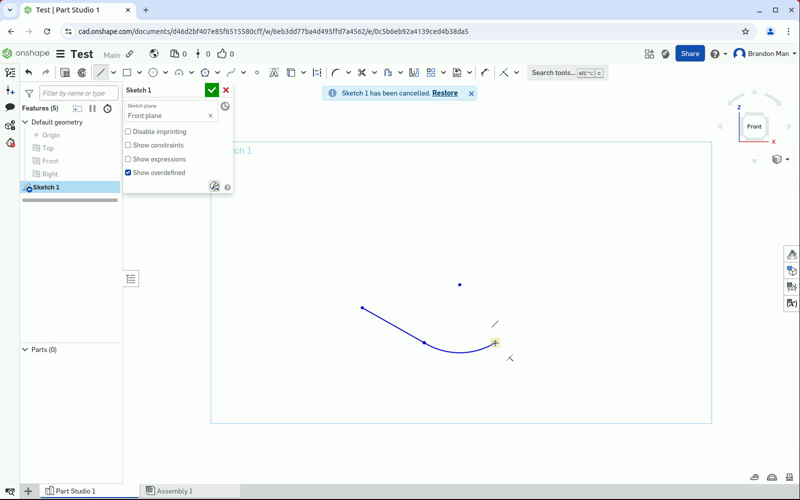
mouse_move(558, 307)
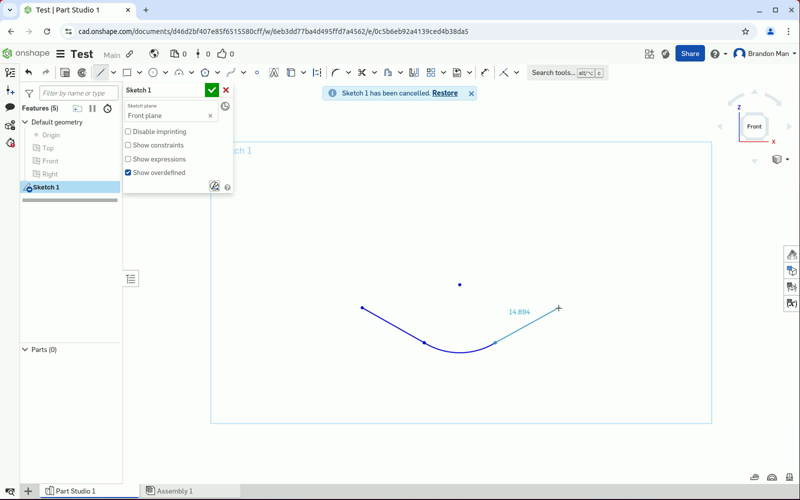
click(558, 307)
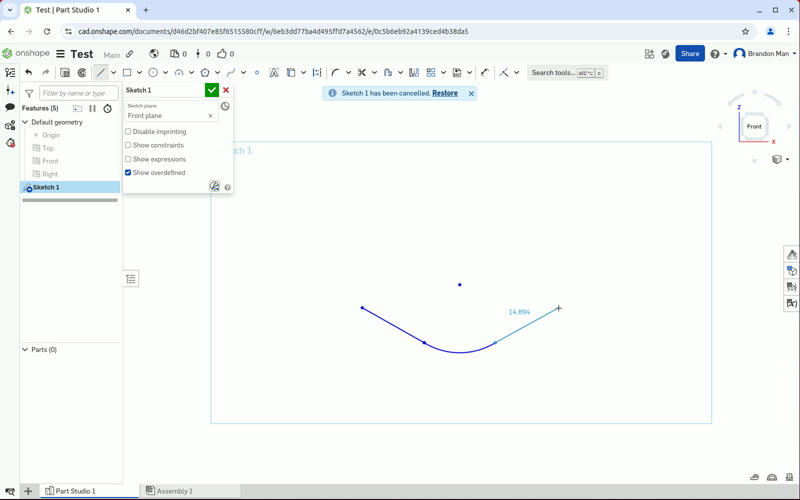
key_up(shift)
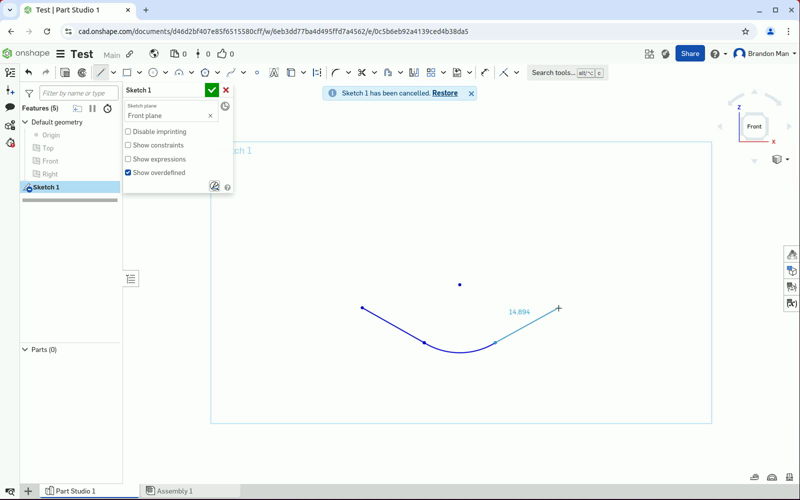
key(esc)
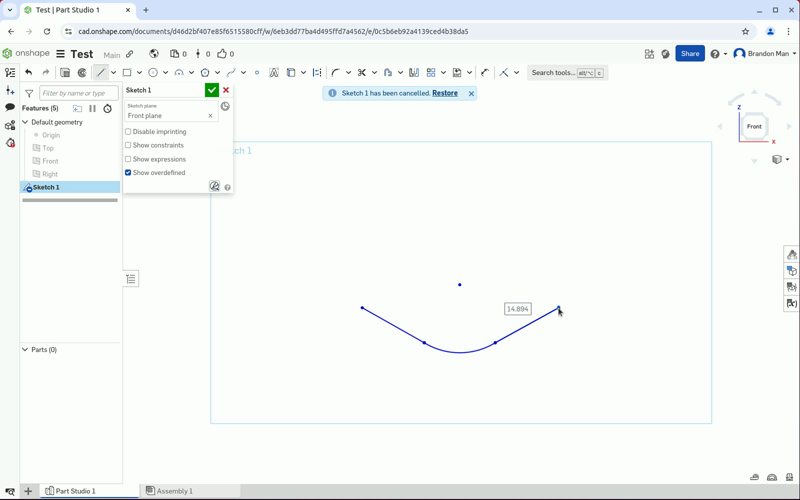
key(a)
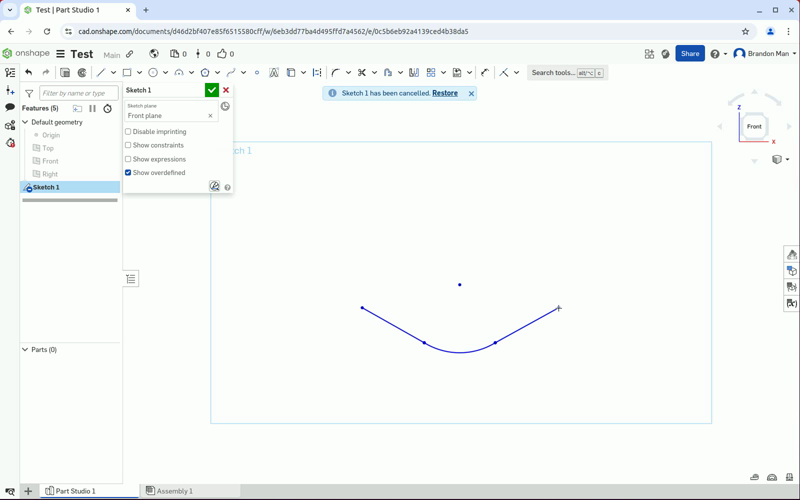
mouse_move(558, 307)
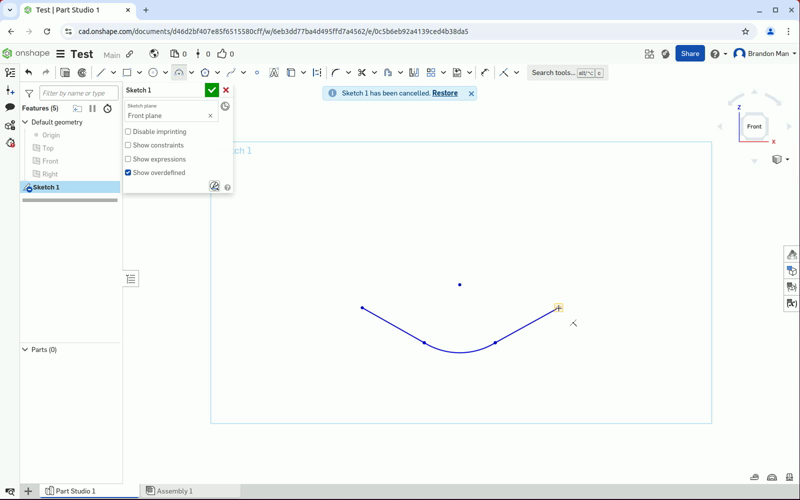
click(558, 307)
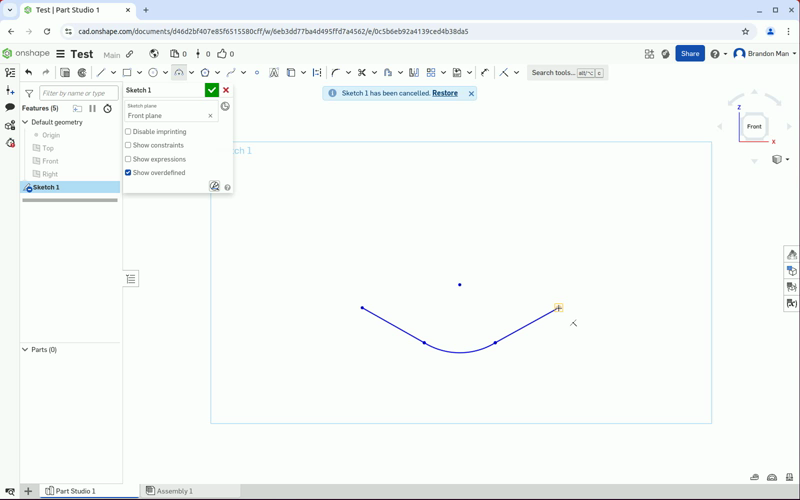
key_down(shift)
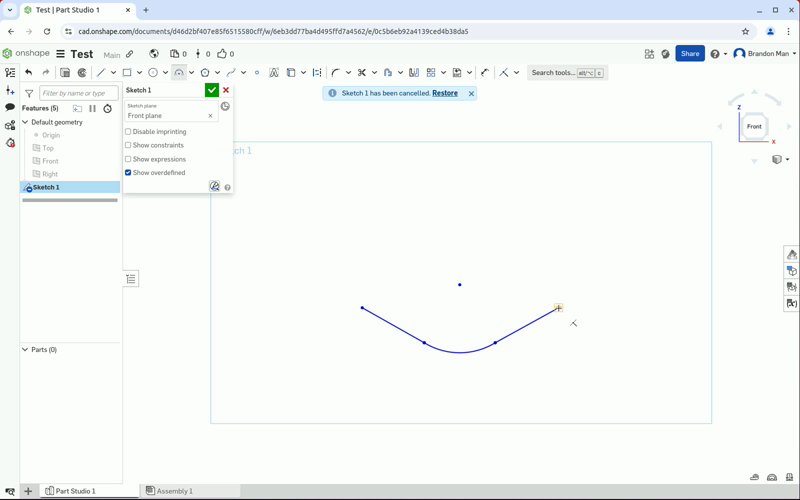
mouse_move(558, 258)
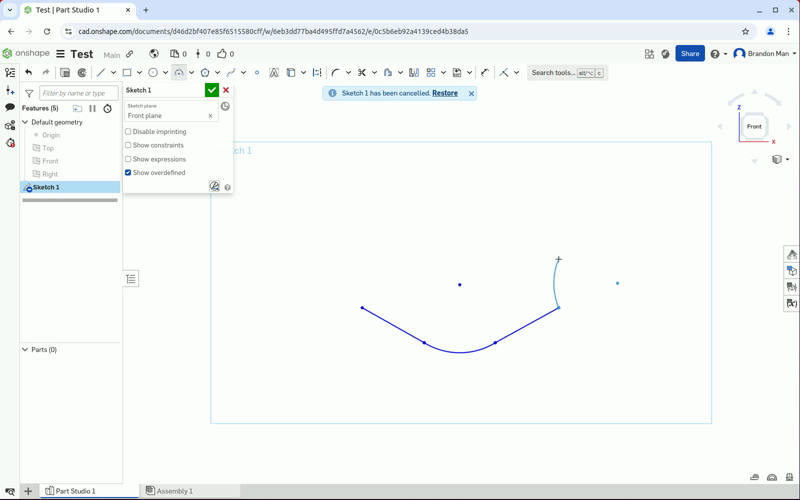
click(558, 258)
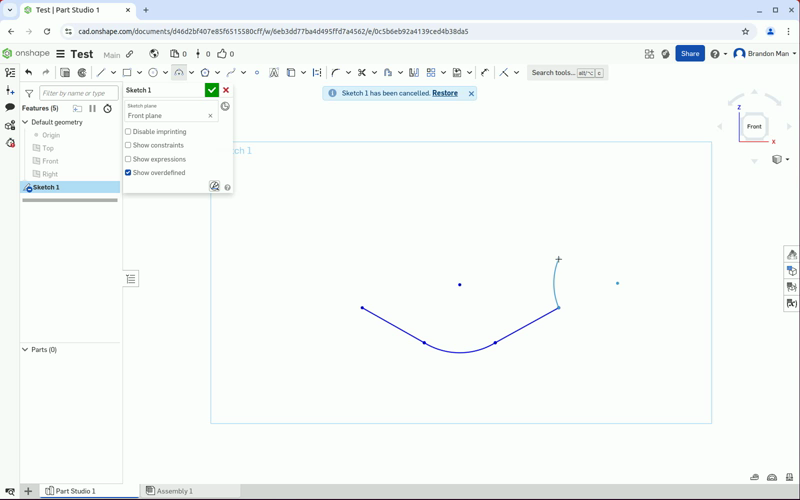
mouse_move(573, 283)
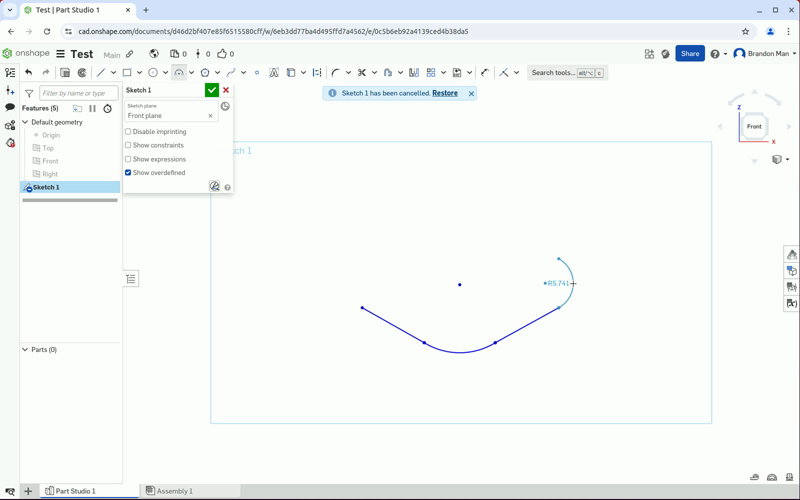
click(573, 283)
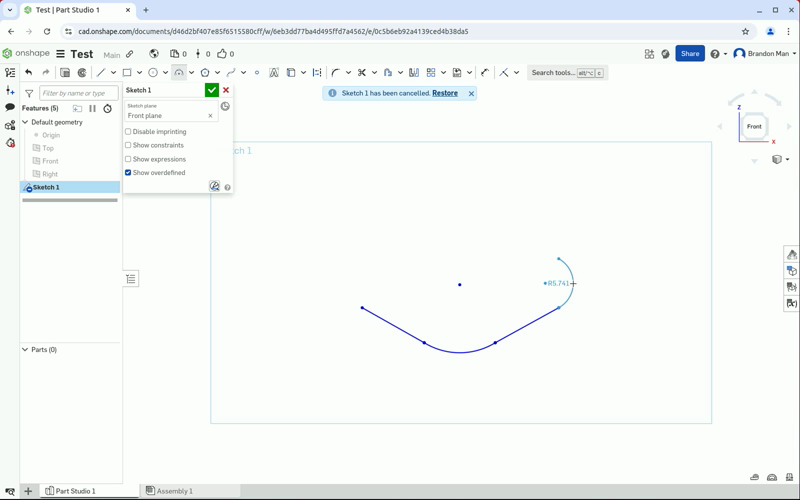
key_up(shift)
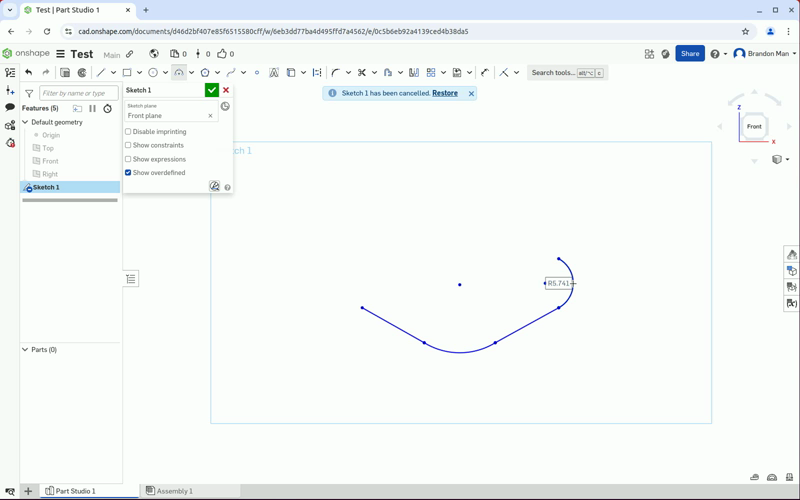
key(esc)
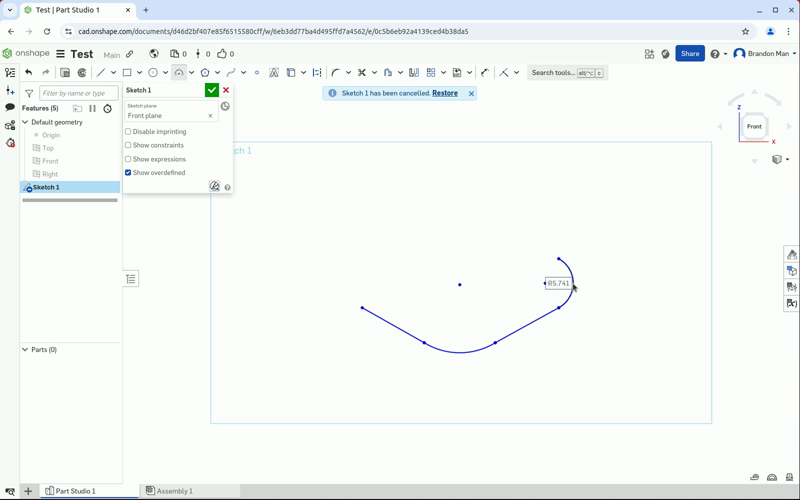
key(l)
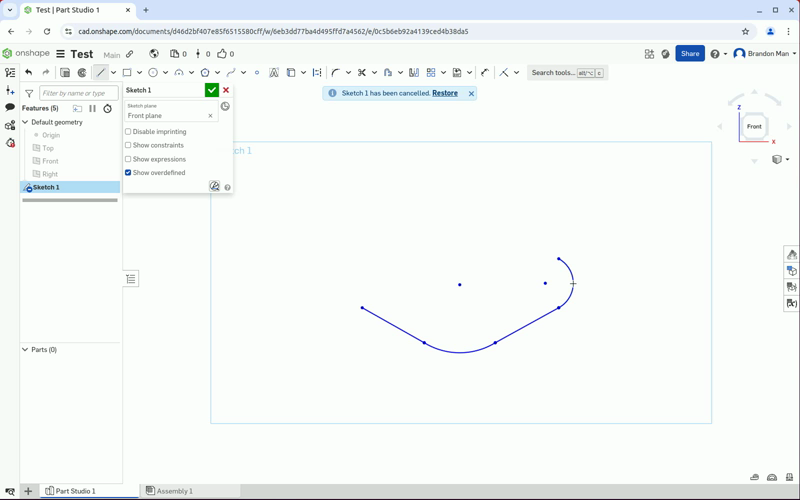
mouse_move(558, 258)
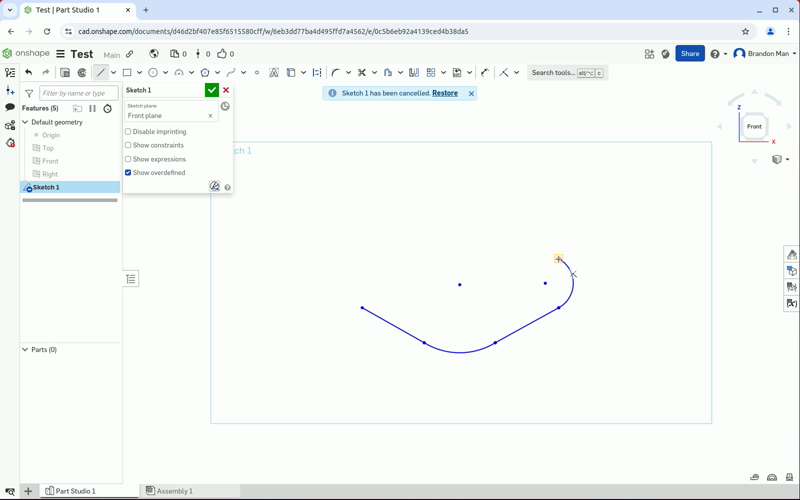
click(558, 258)
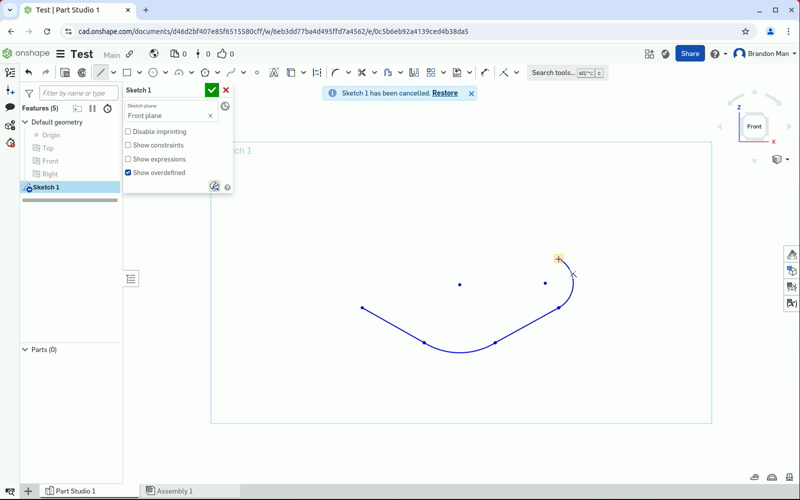
key_down(shift)
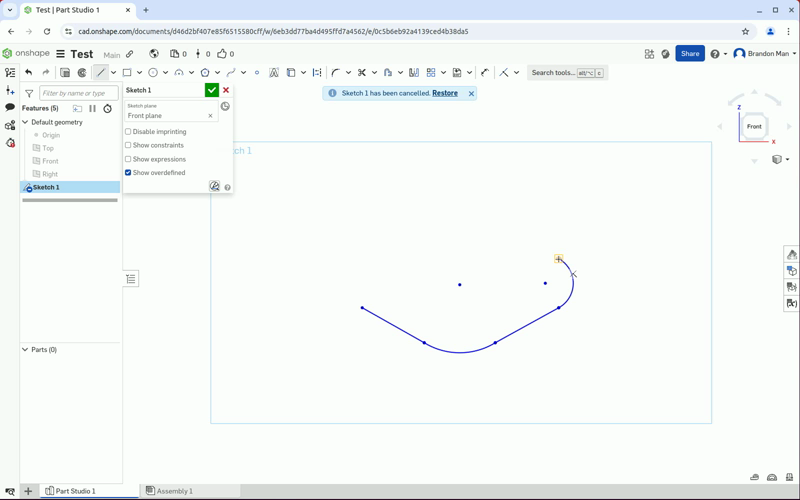
mouse_move(495, 223)
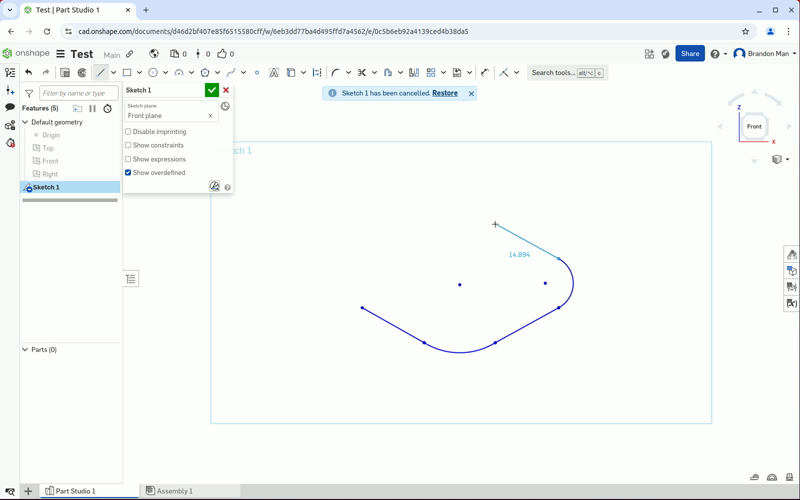
click(495, 223)
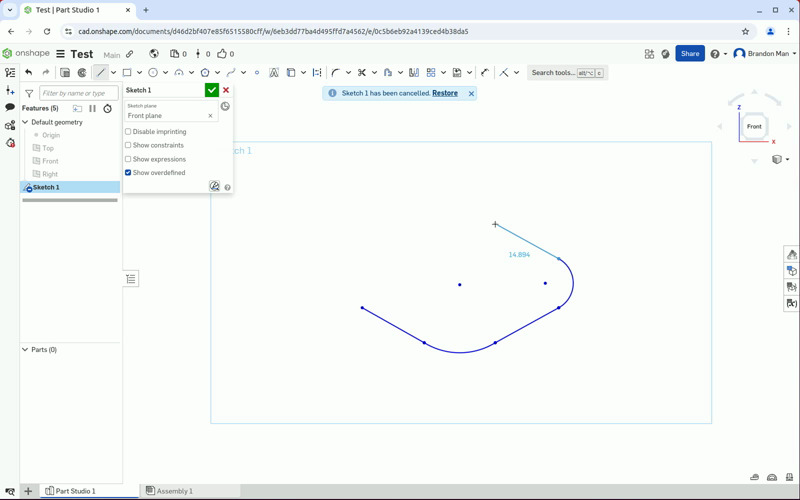
key_up(shift)
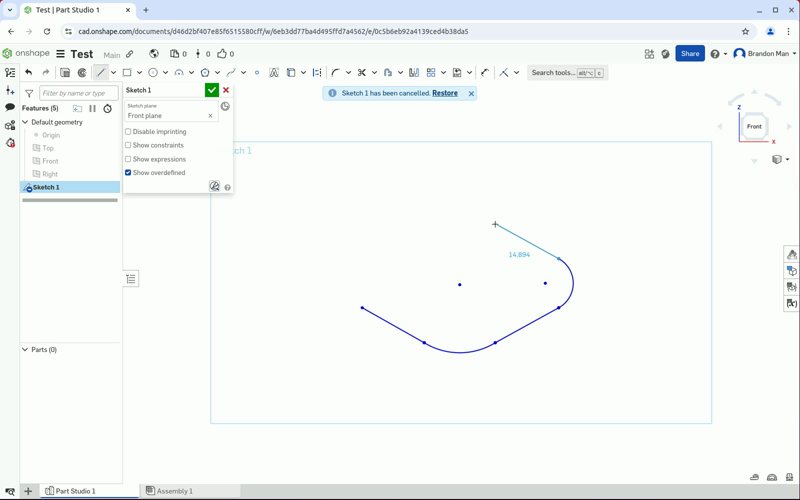
key(esc)
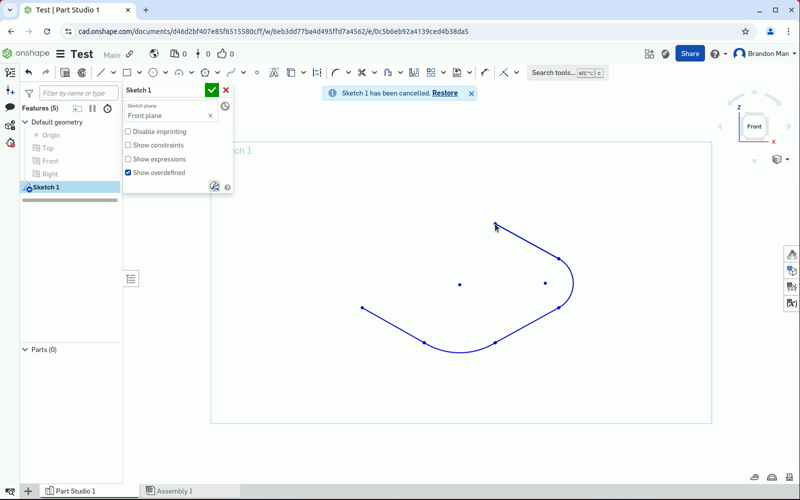
key(a)
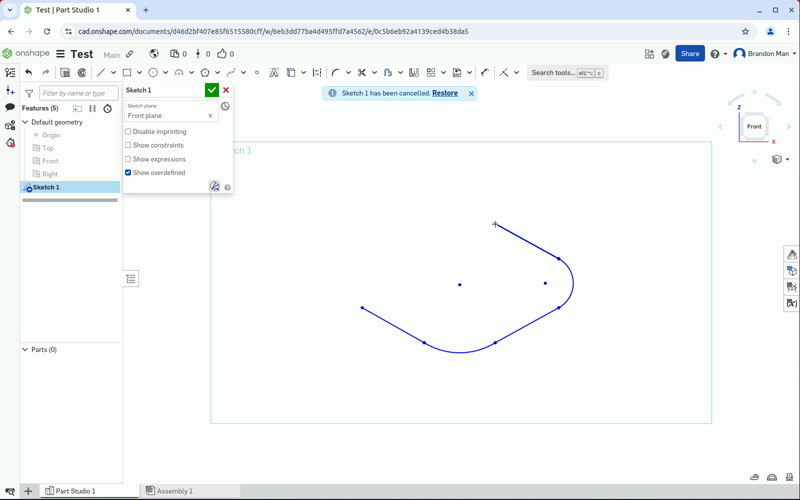
mouse_move(495, 223)
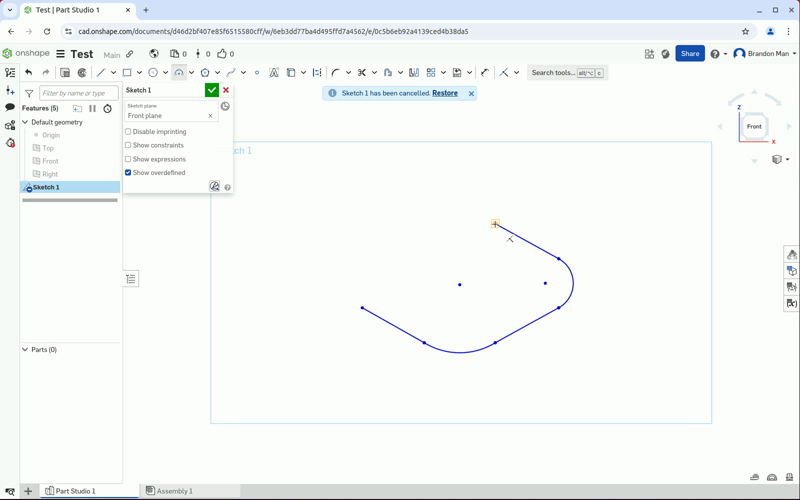
click(495, 223)
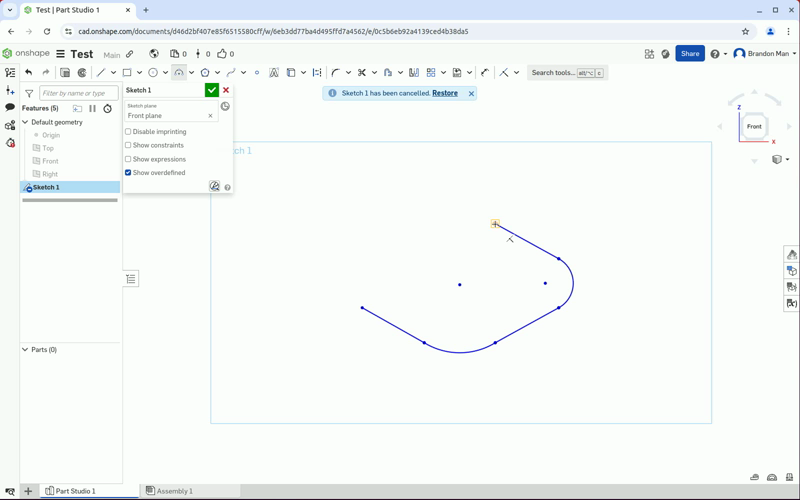
key_down(shift)
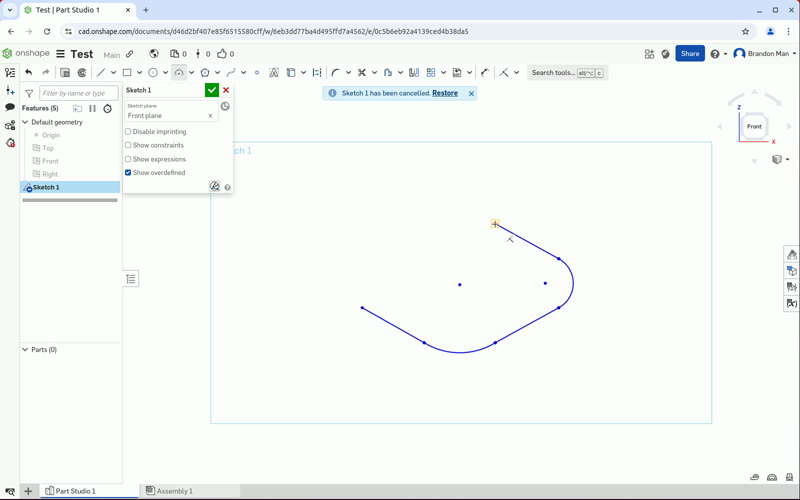
mouse_move(424, 223)
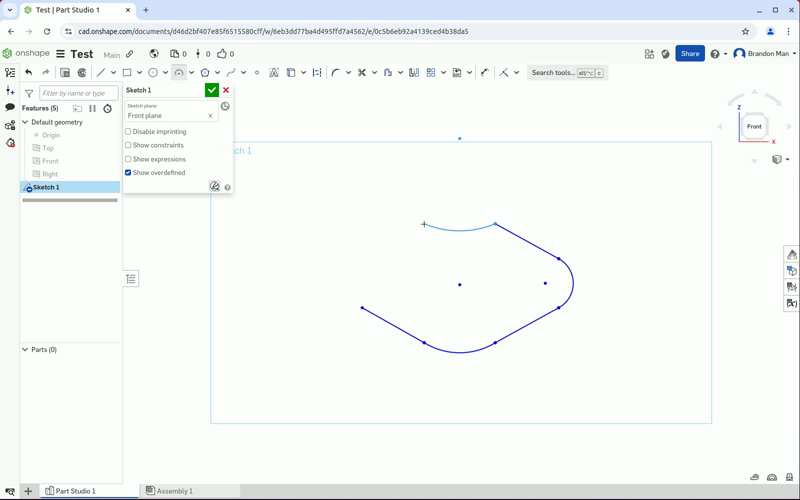
click(424, 223)
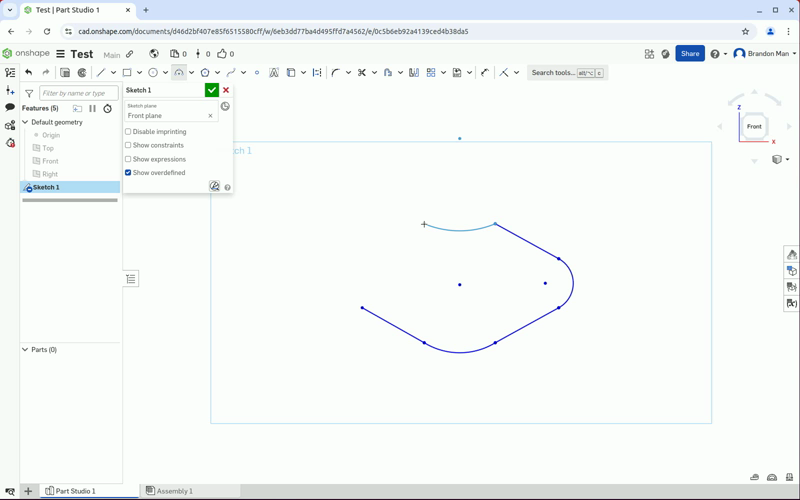
mouse_move(459, 213)
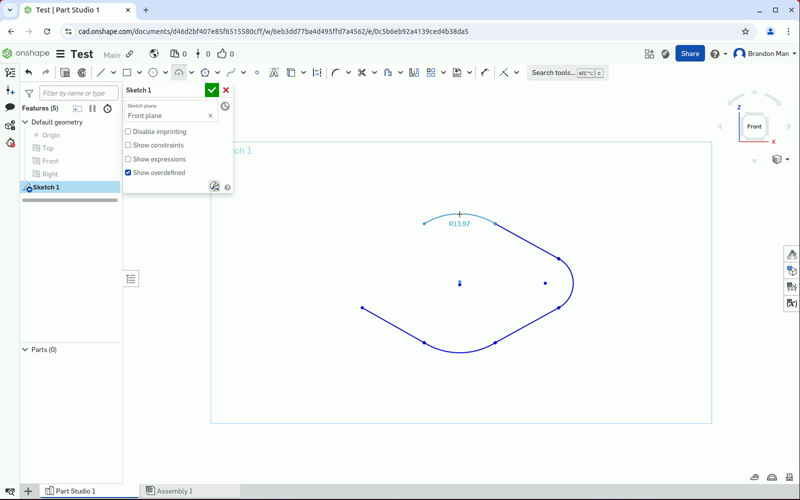
click(459, 213)
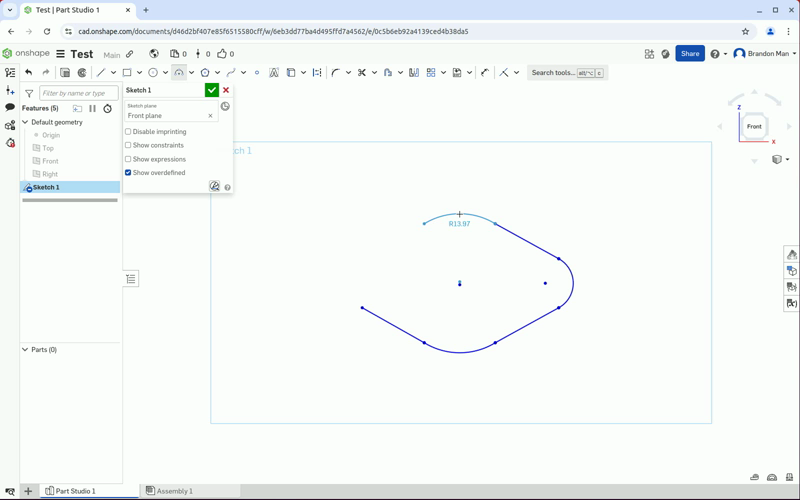
key_up(shift)
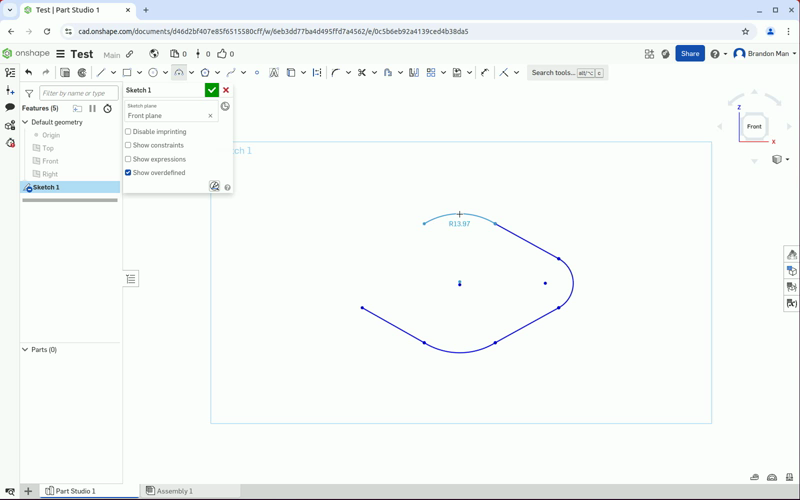
key(esc)
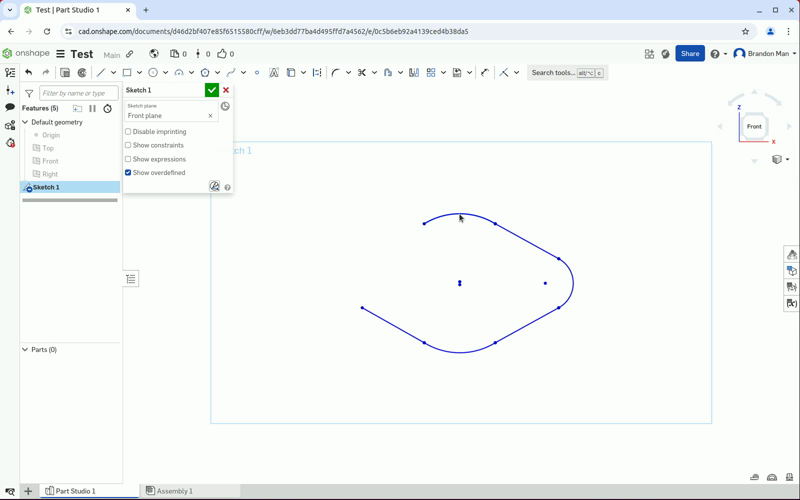
key(l)
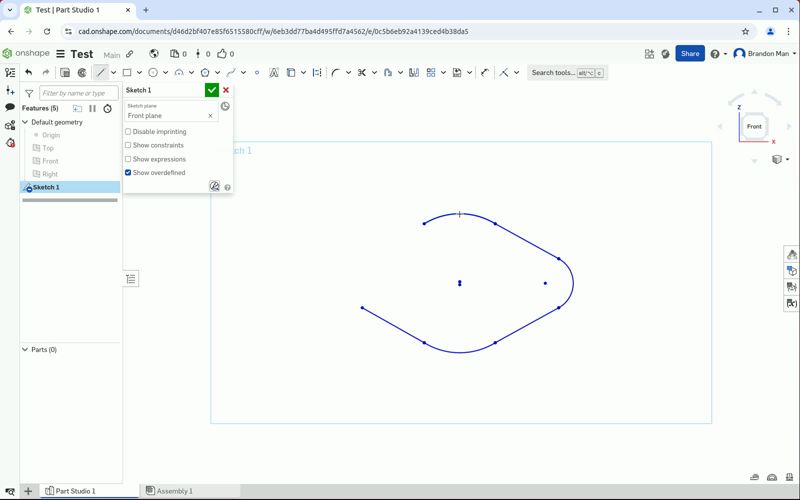
mouse_move(424, 223)
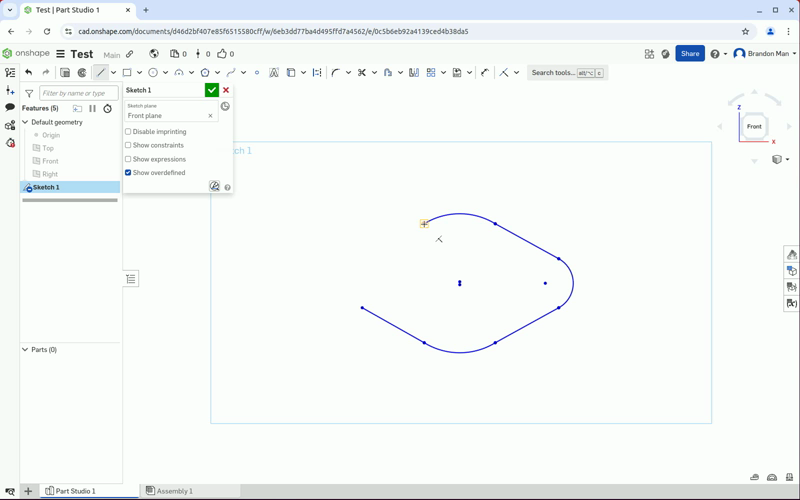
click(424, 223)
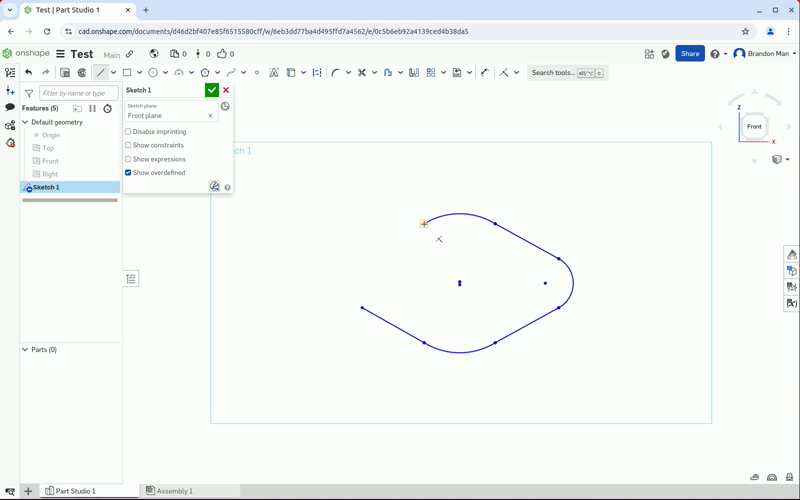
key_down(shift)
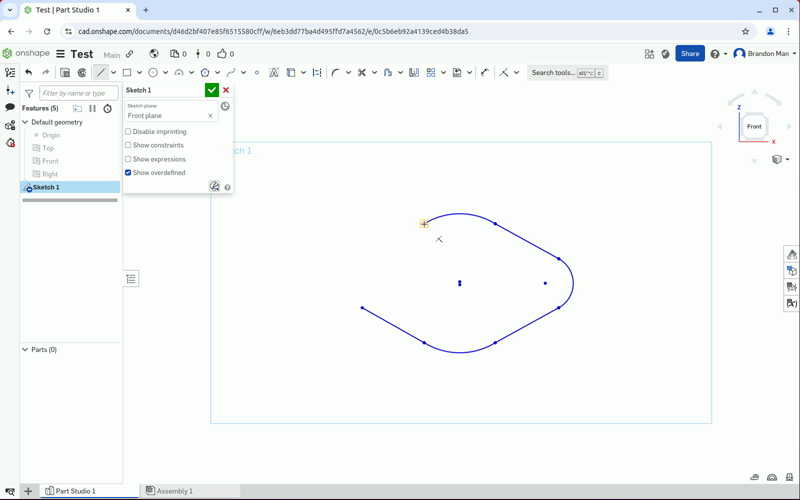
mouse_move(362, 258)
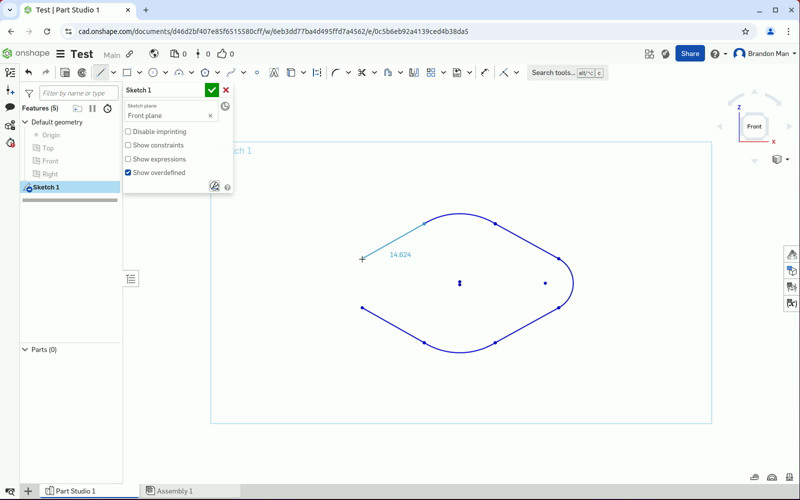
click(362, 258)
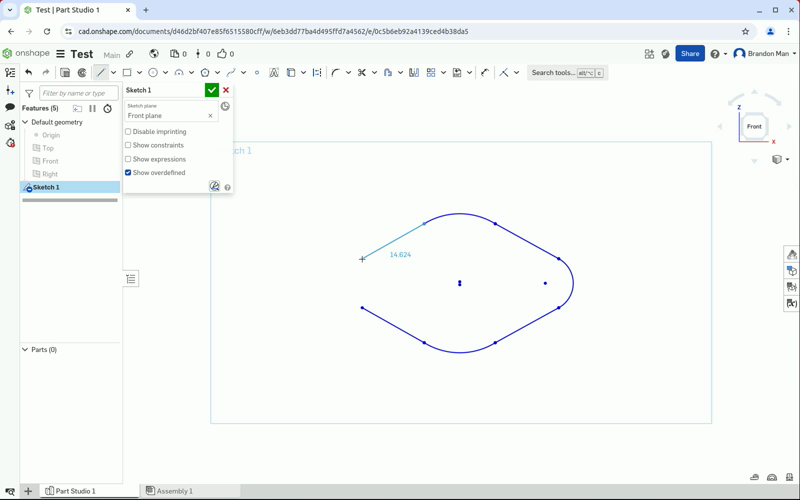
key_up(shift)
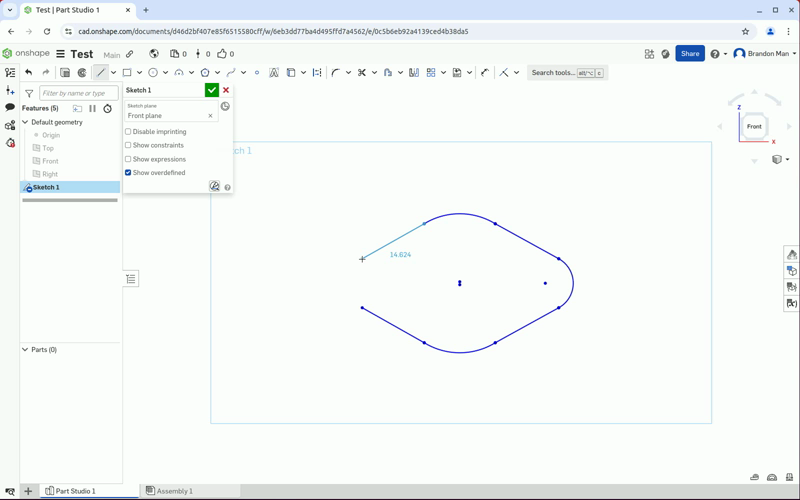
key(esc)
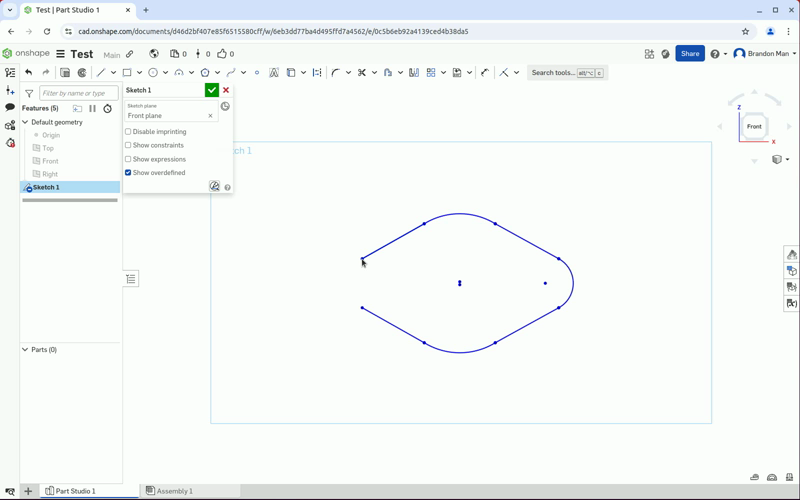
key(a)
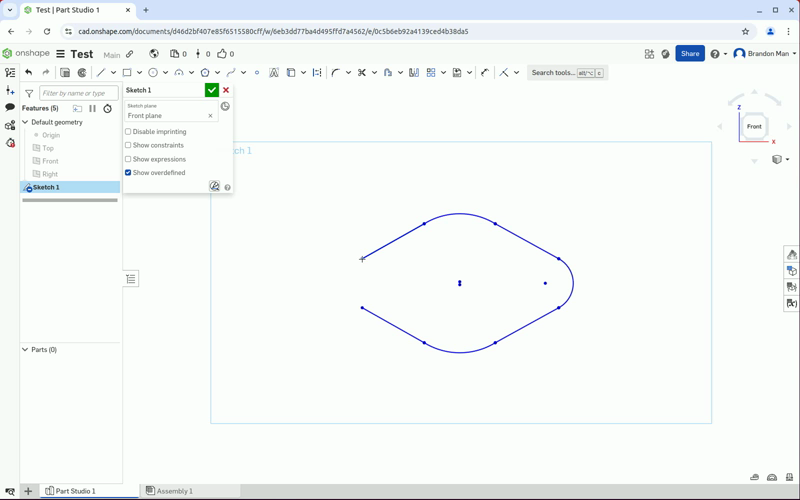
mouse_move(362, 258)
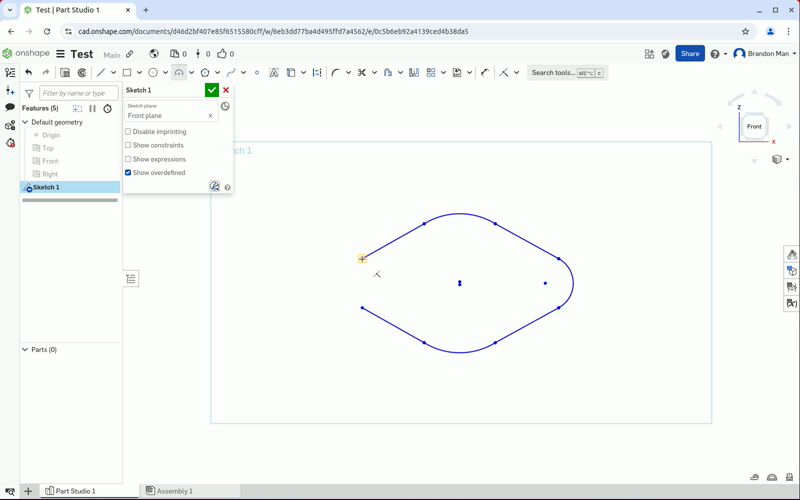
click(362, 258)
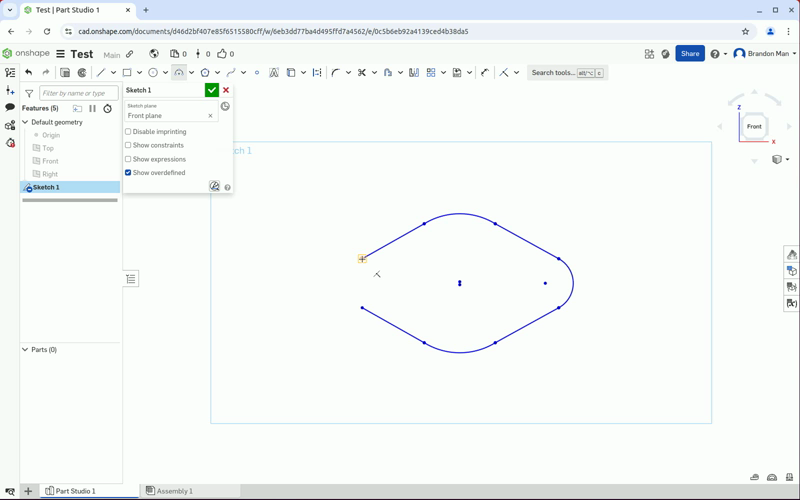
mouse_move(362, 307)
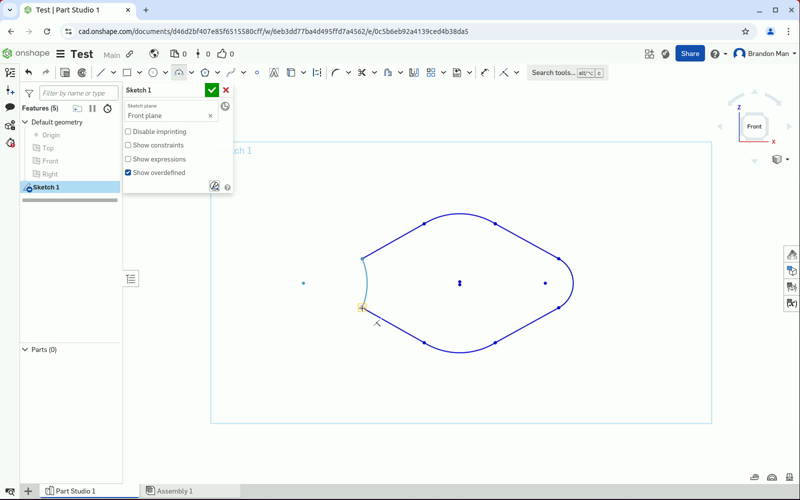
click(362, 307)
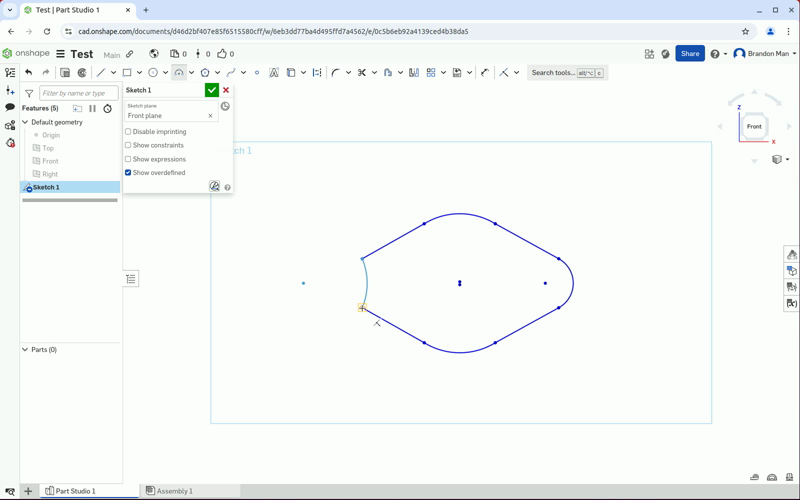
key_down(shift)
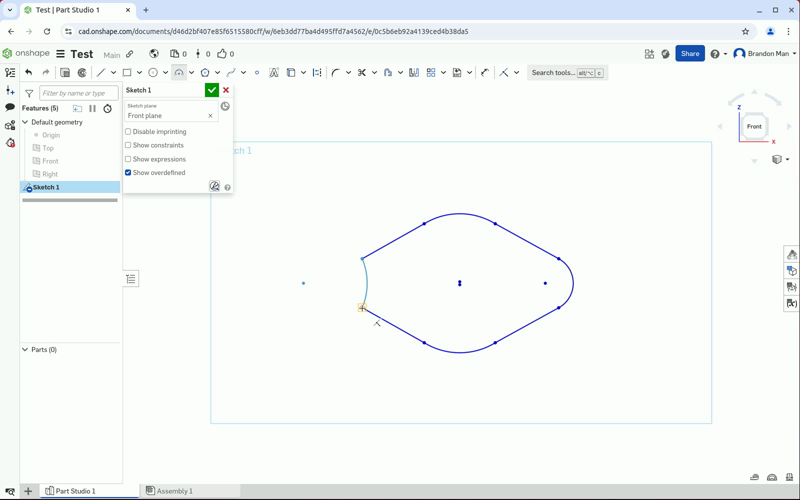
mouse_move(348, 283)
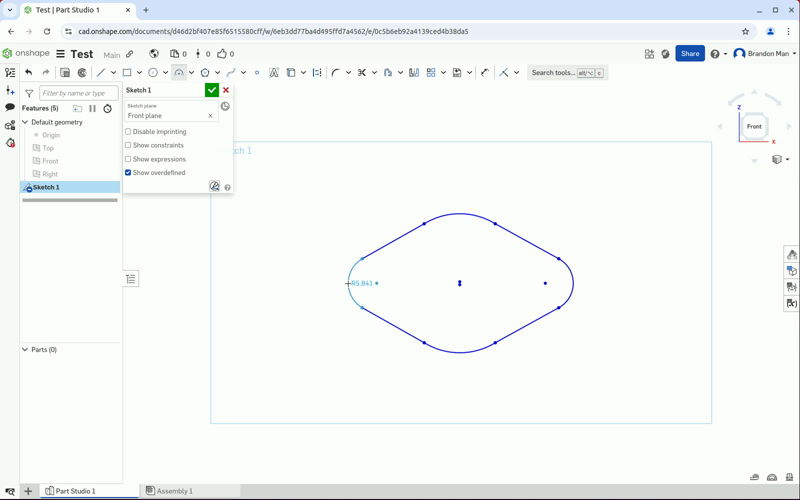
click(348, 283)
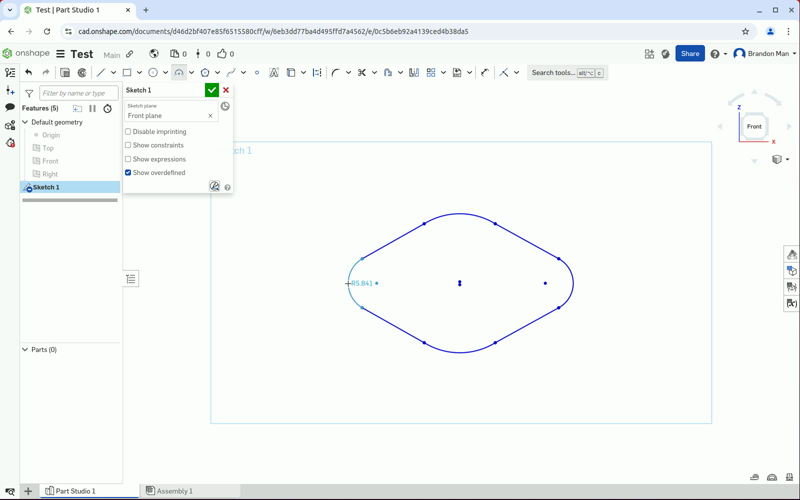
key_up(shift)
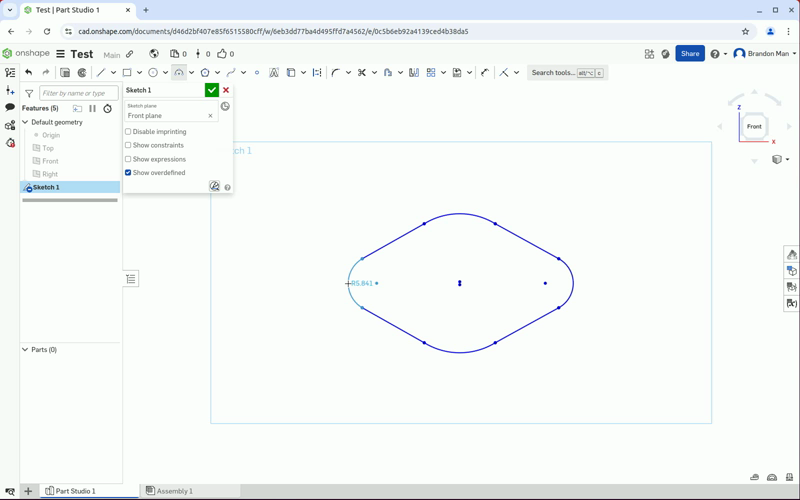
key(esc)
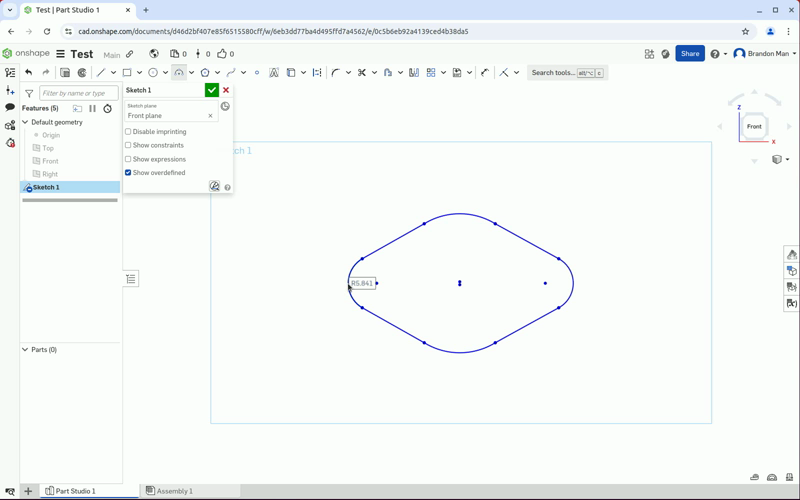
key(c)
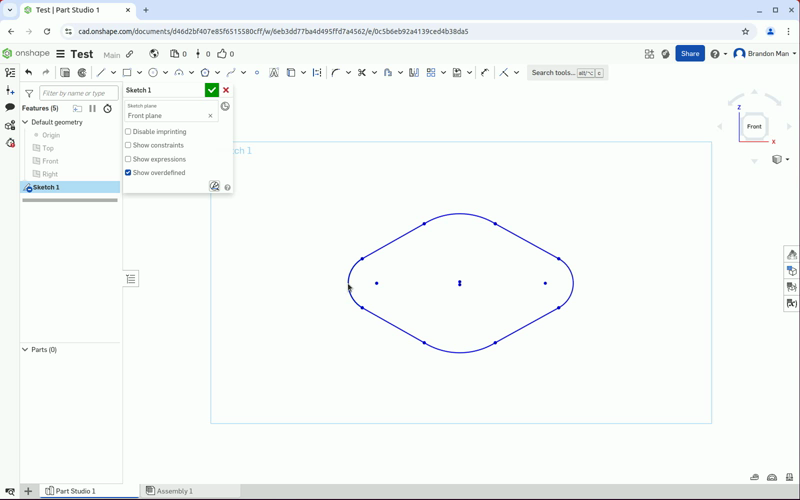
key_down(shift)
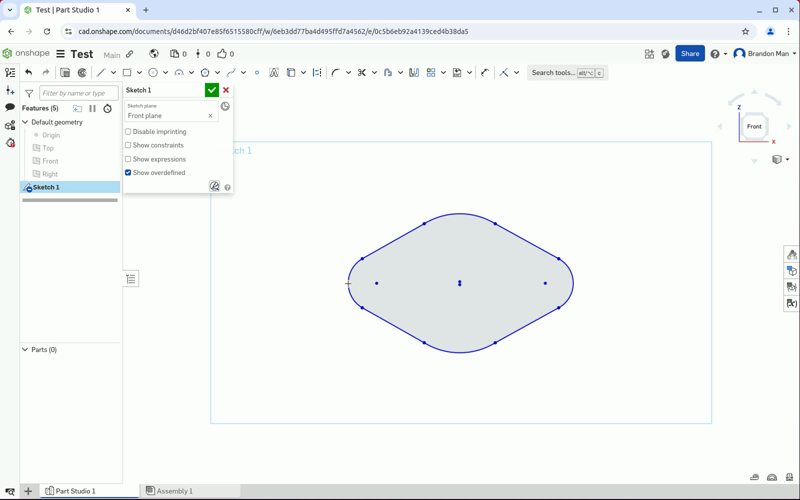
mouse_move(375, 283)
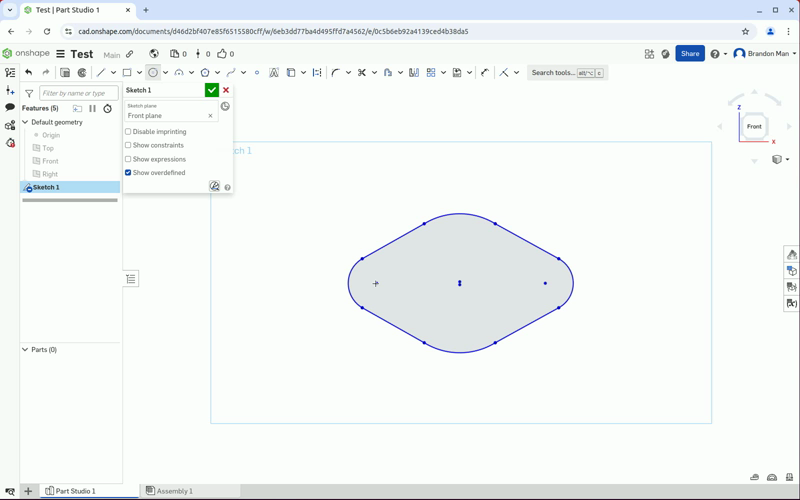
scroll(6)
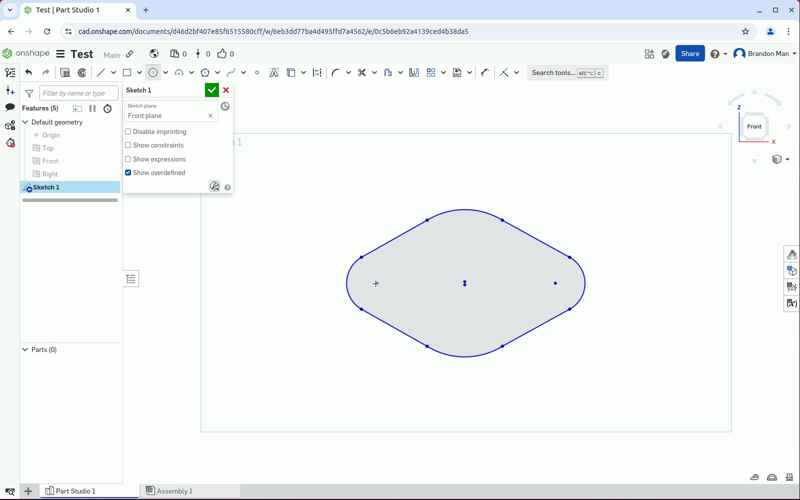
scroll(6)
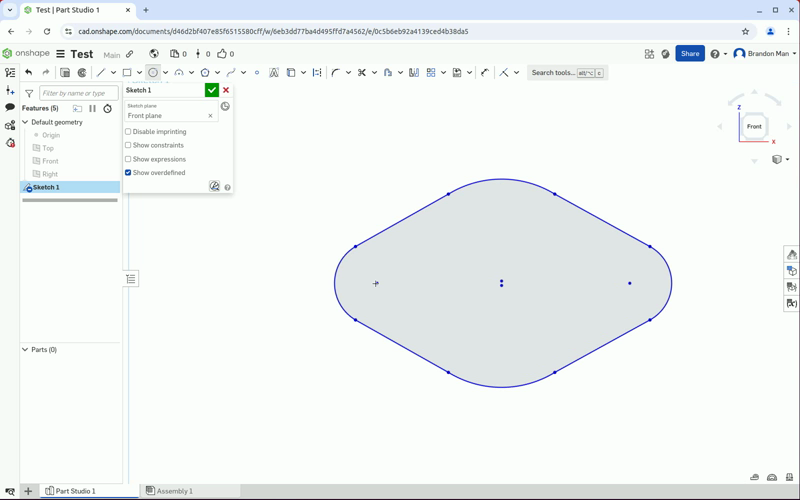
scroll(6)
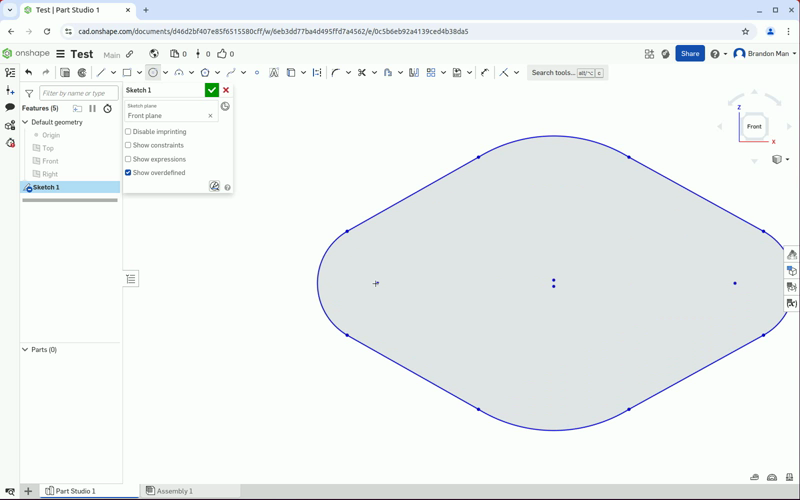
scroll(6)
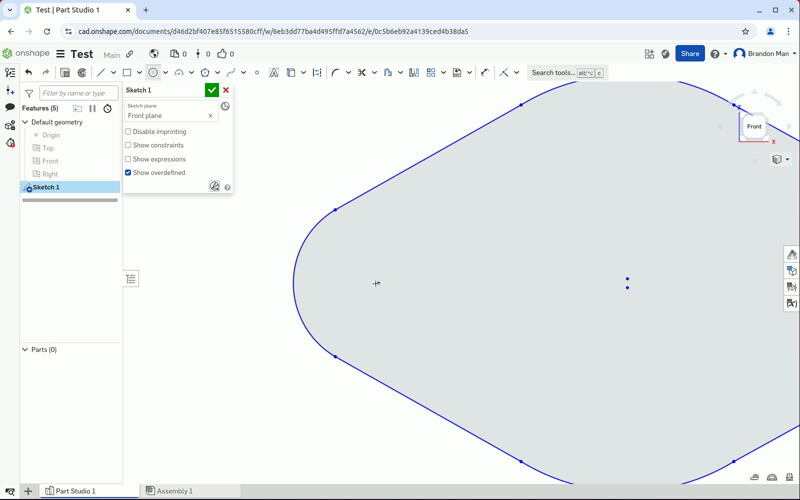
scroll(6)
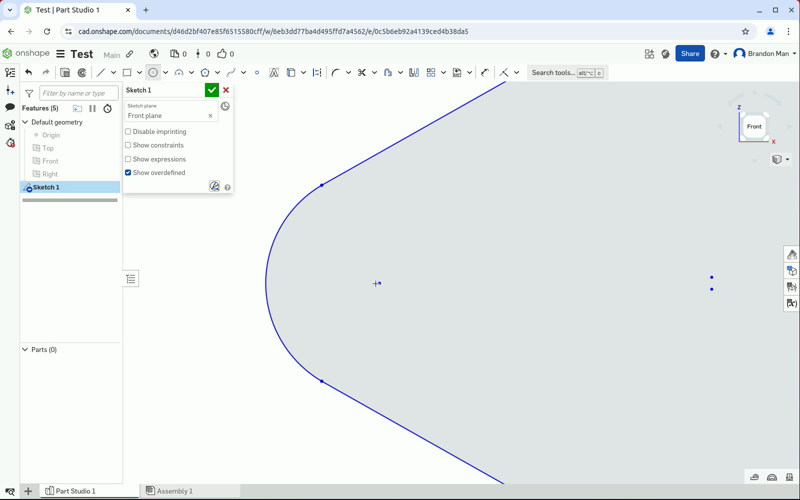
scroll(6)
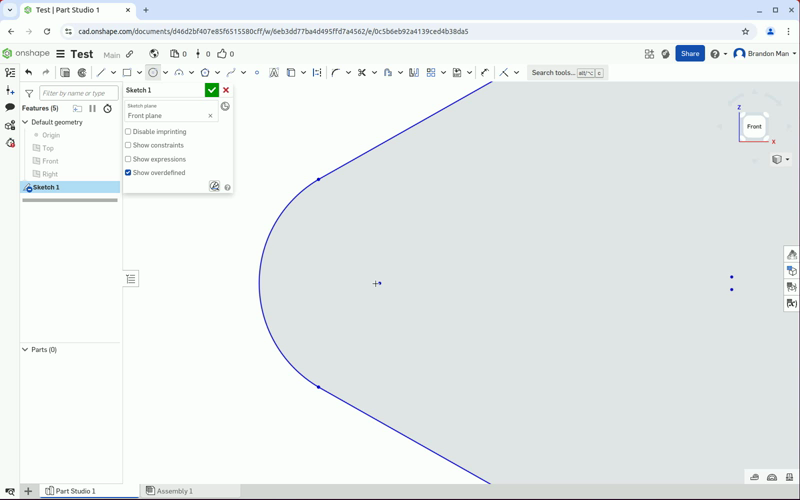
scroll(6)
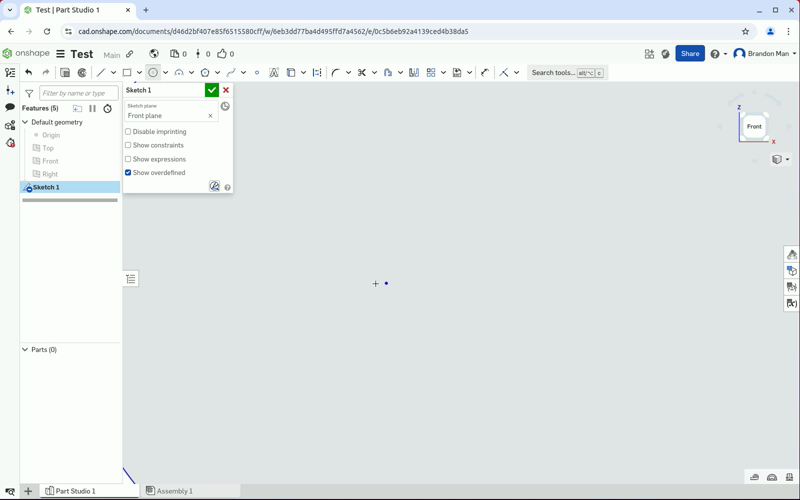
click(375, 283)
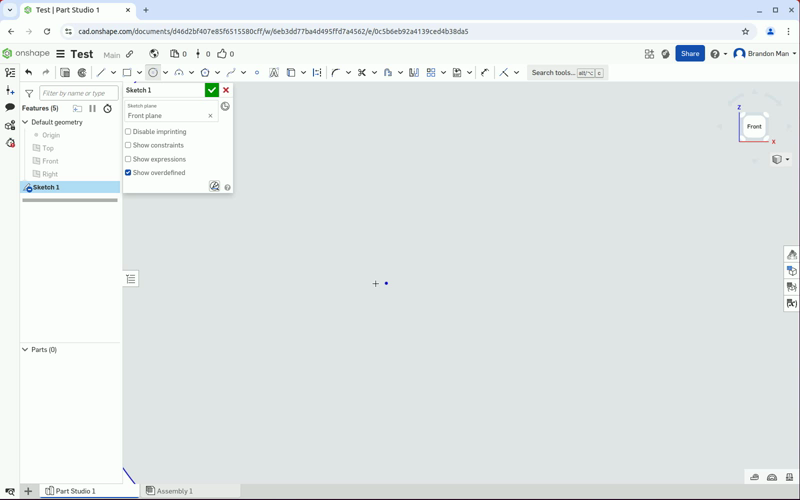
scroll(-6)
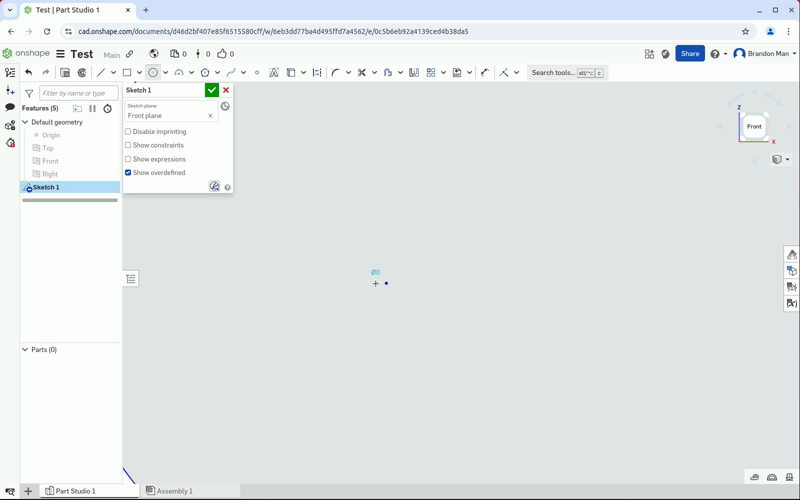
scroll(-6)
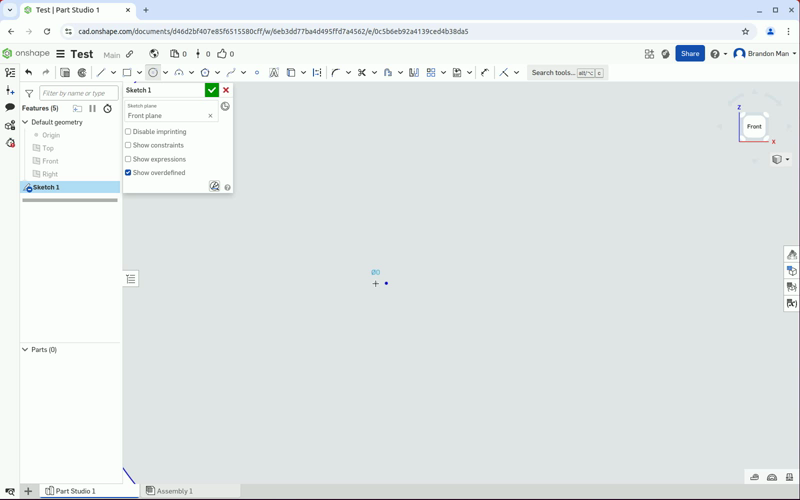
scroll(-6)
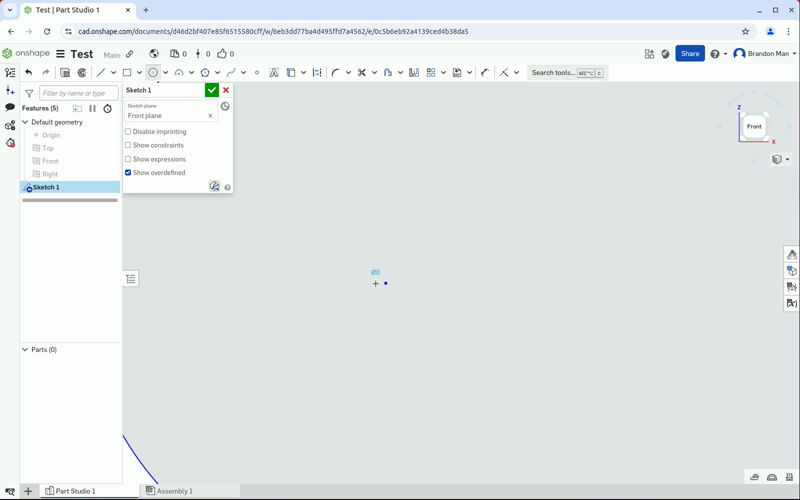
scroll(-6)
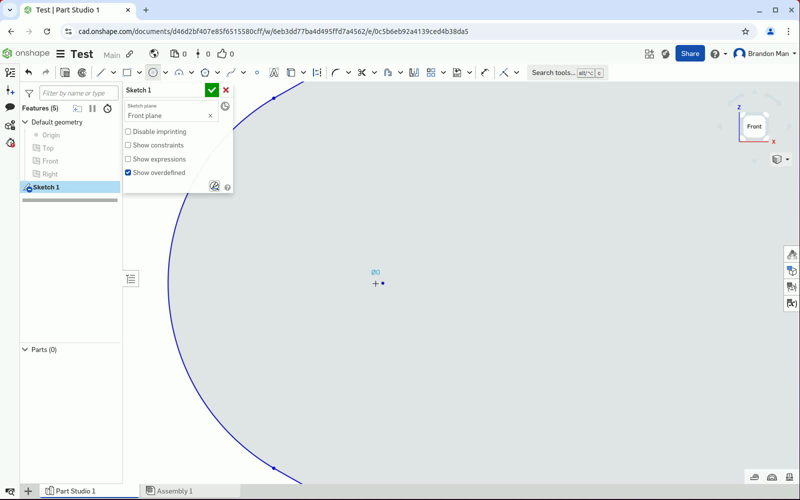
scroll(-6)
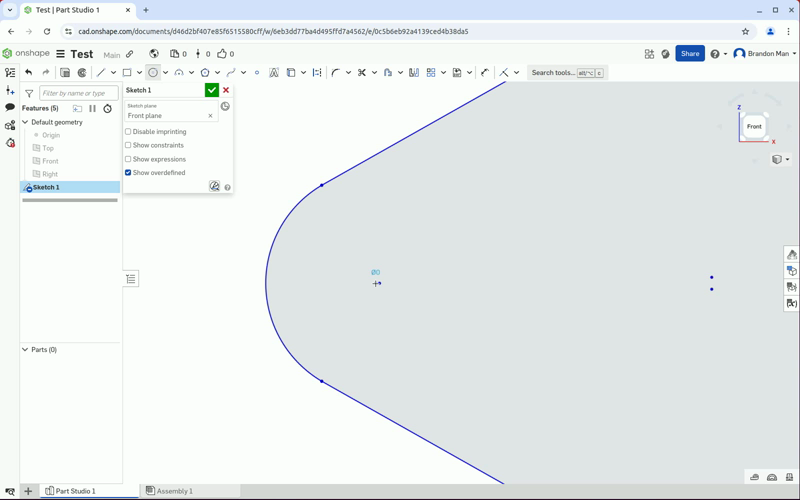
scroll(-6)
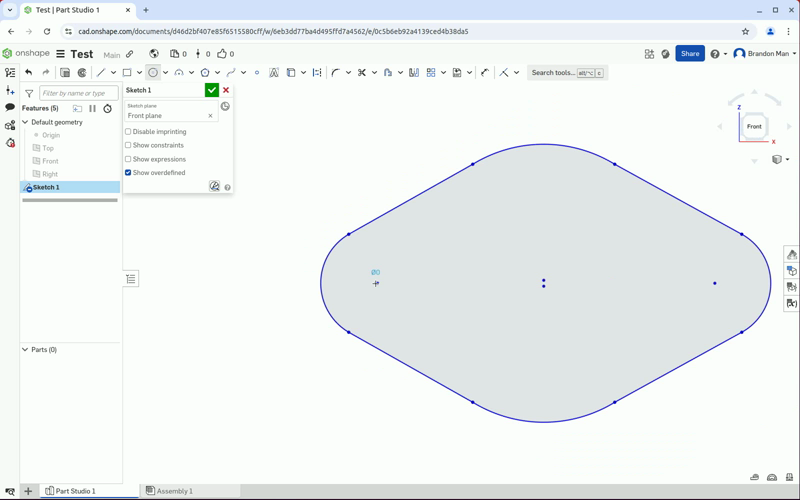
scroll(-6)
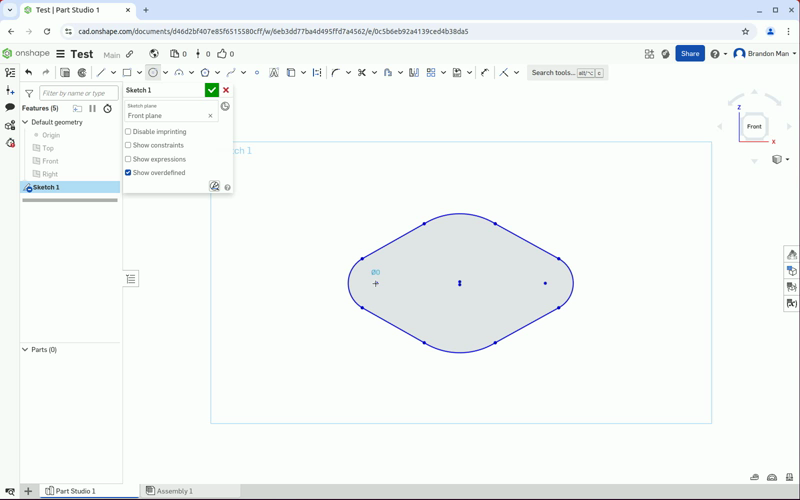
key_up(shift)
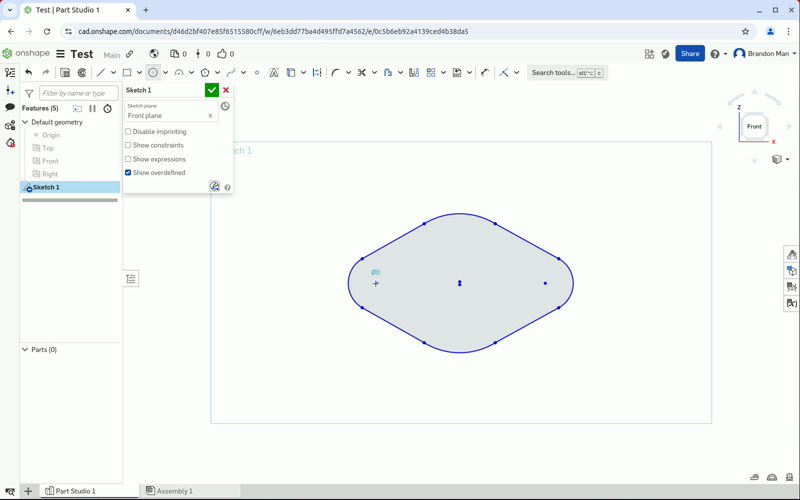
mouse_move(391, 283)
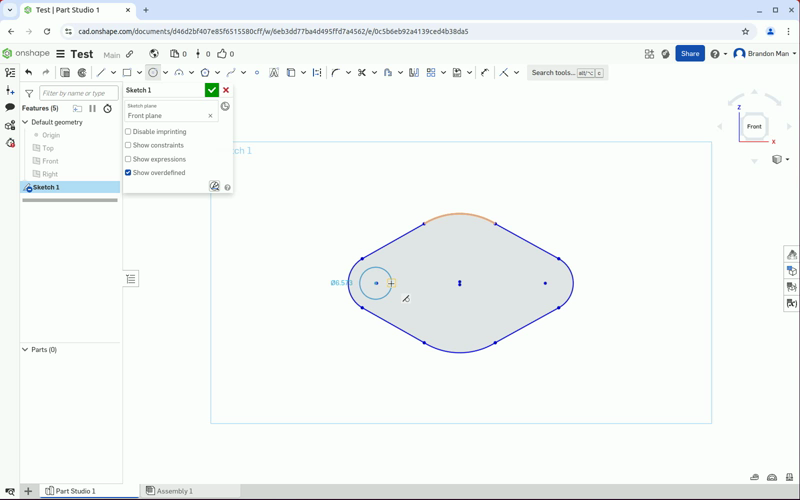
click(391, 283)
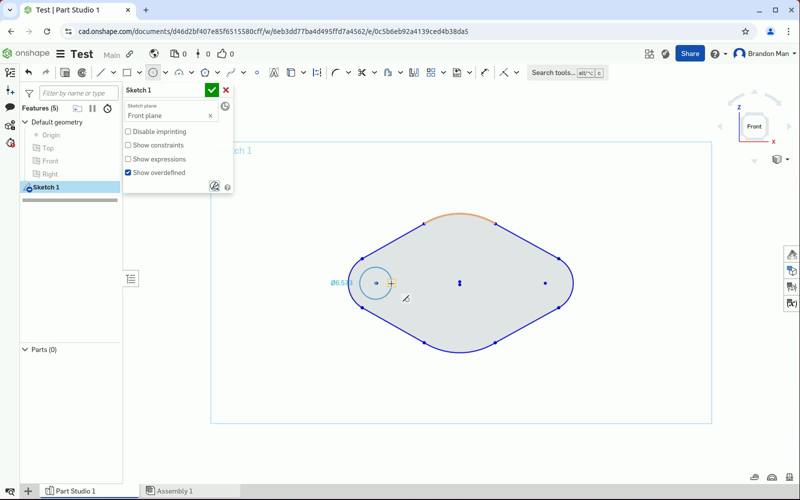
key(esc)
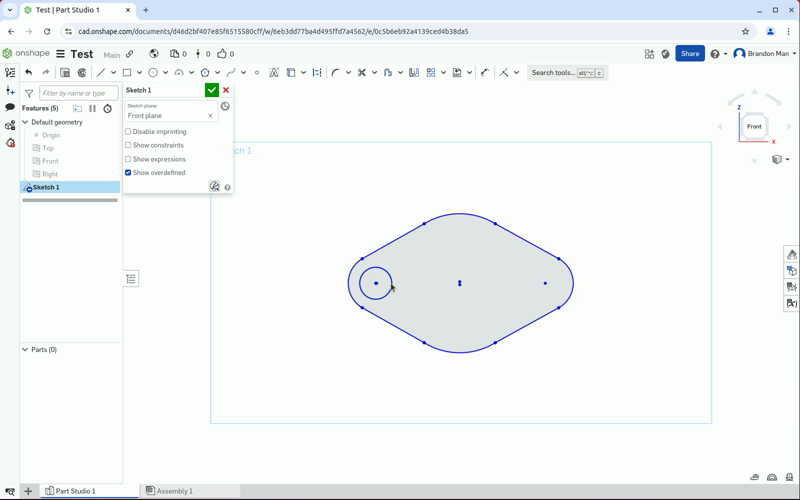
key(c)
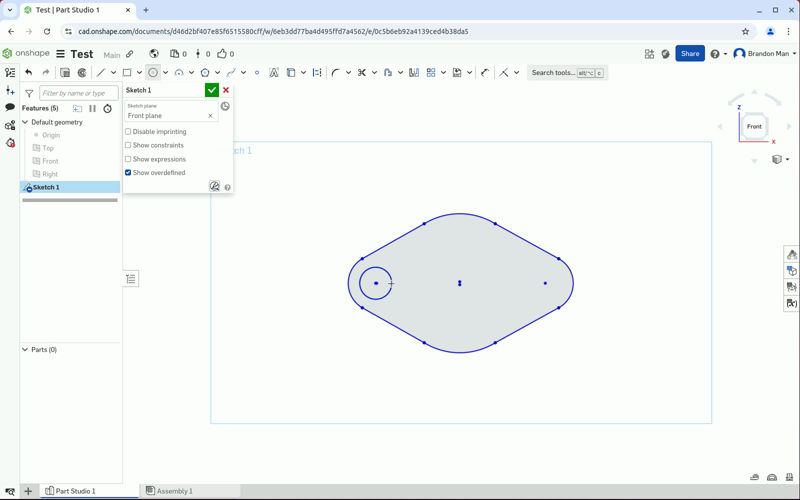
key_down(shift)
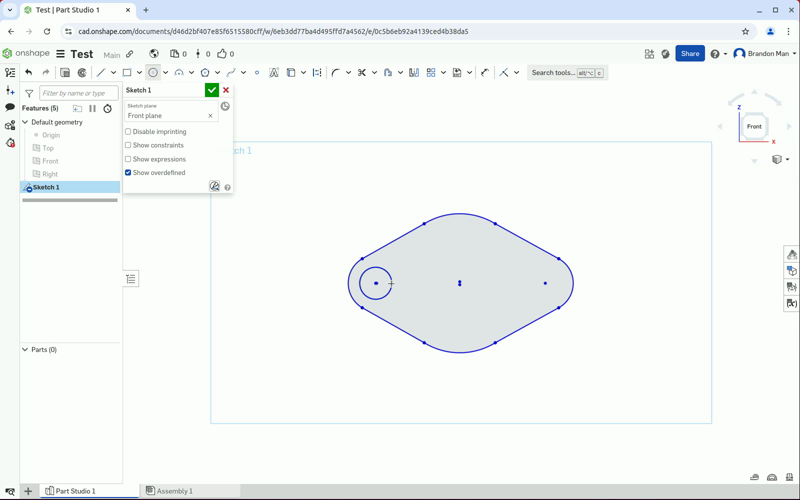
mouse_move(459, 283)
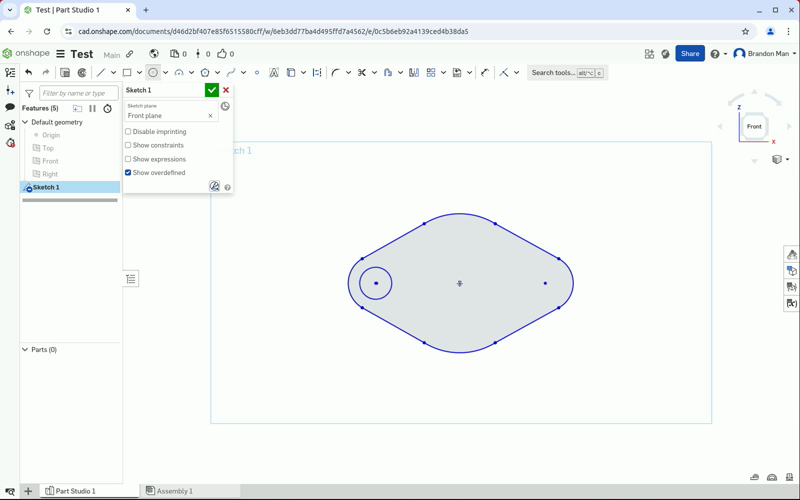
scroll(6)
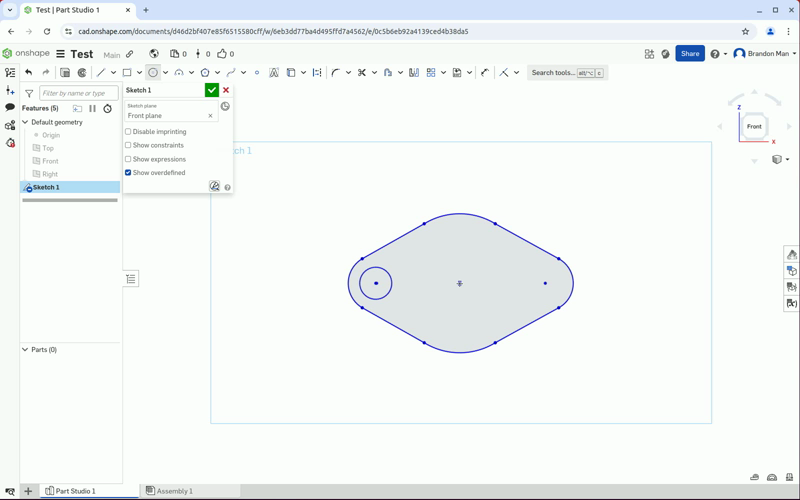
scroll(6)
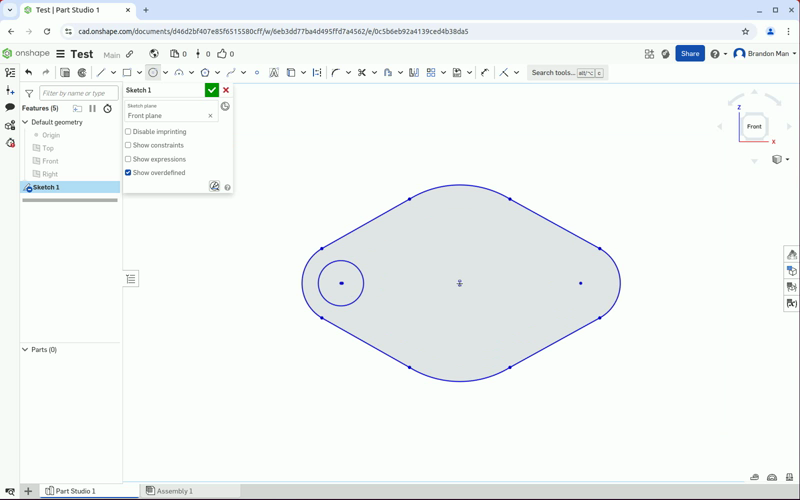
scroll(6)
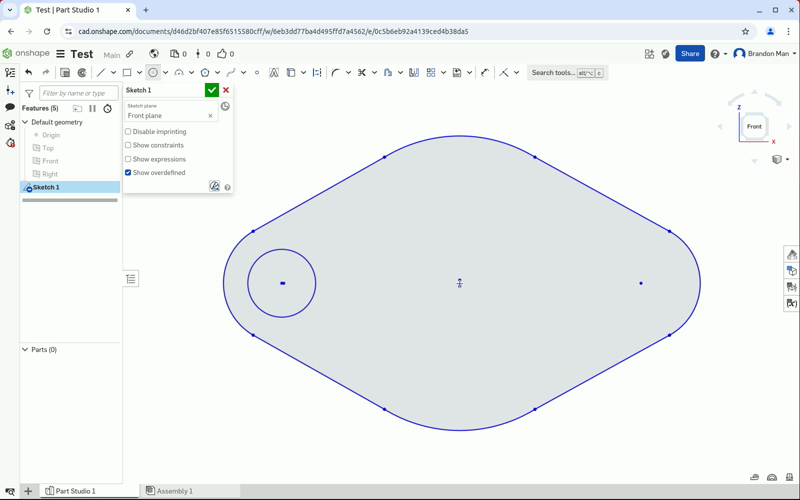
scroll(6)
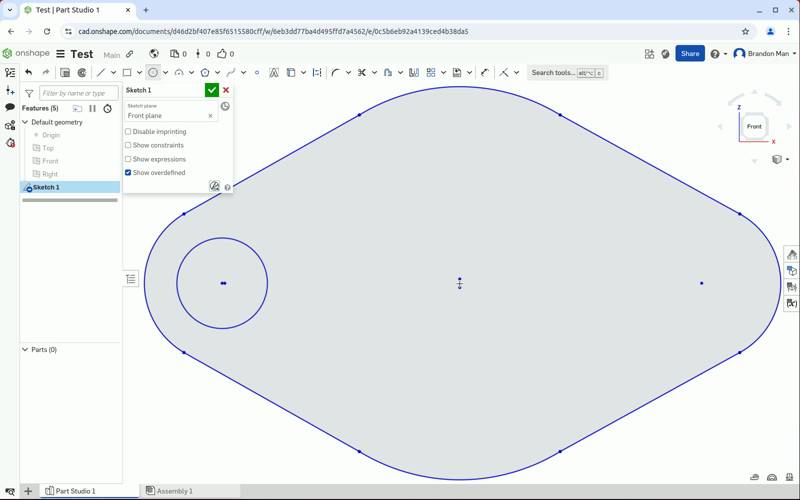
scroll(6)
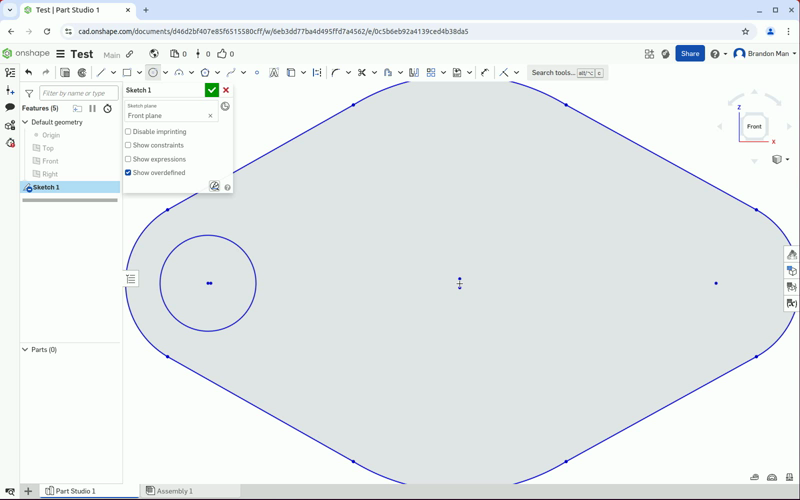
scroll(6)
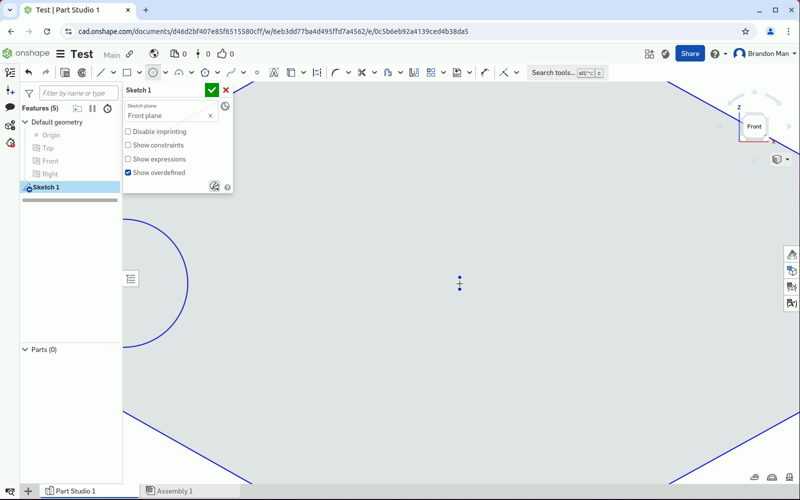
scroll(6)
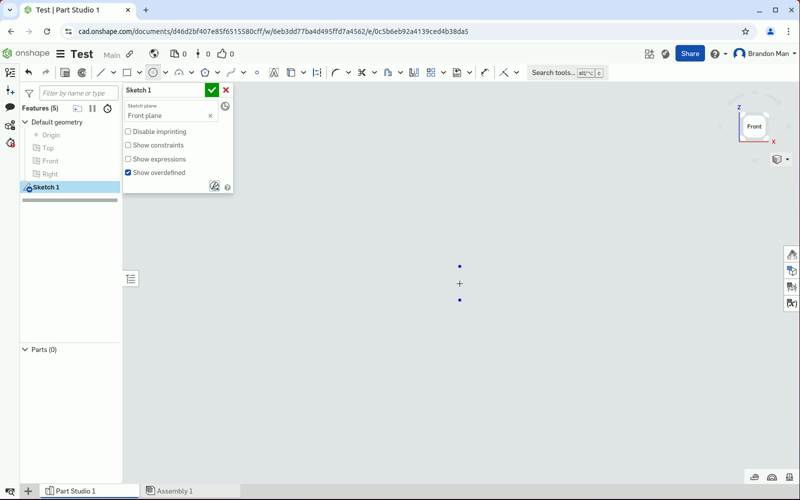
click(459, 283)
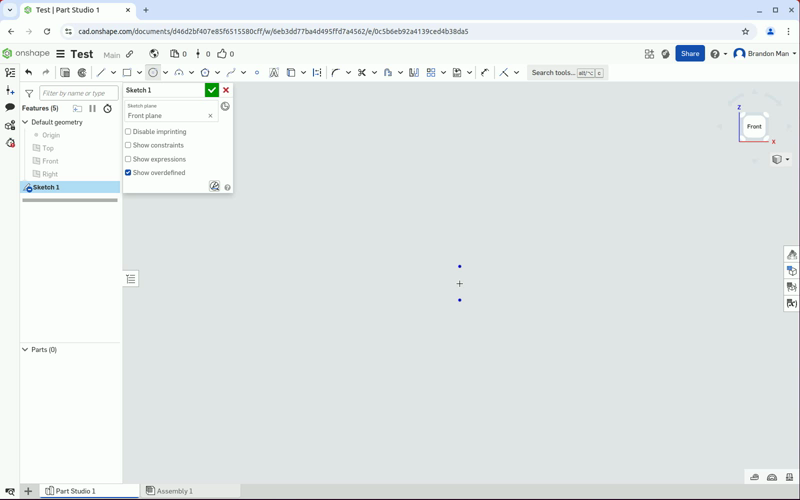
scroll(-6)
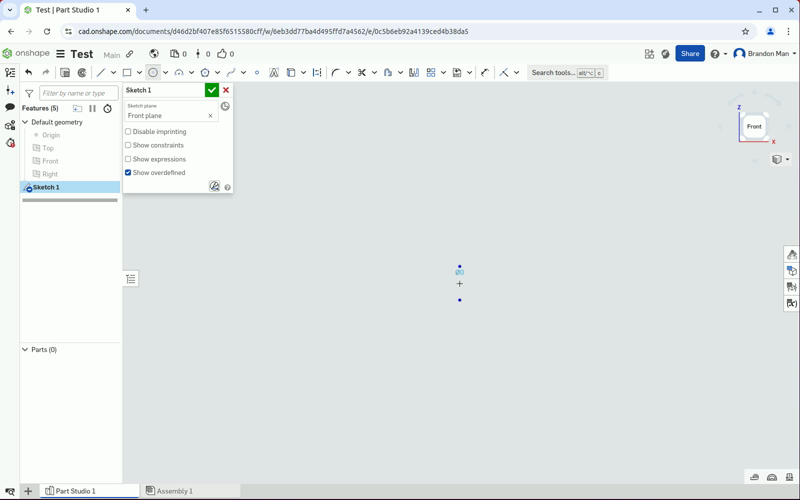
scroll(-6)
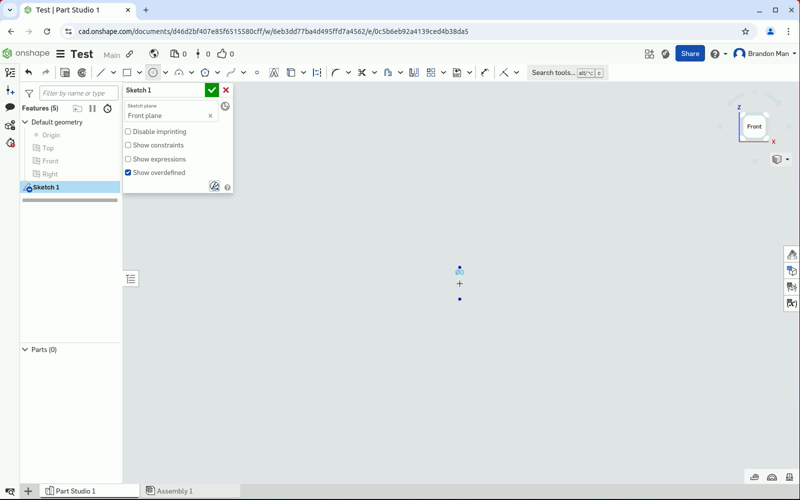
scroll(-6)
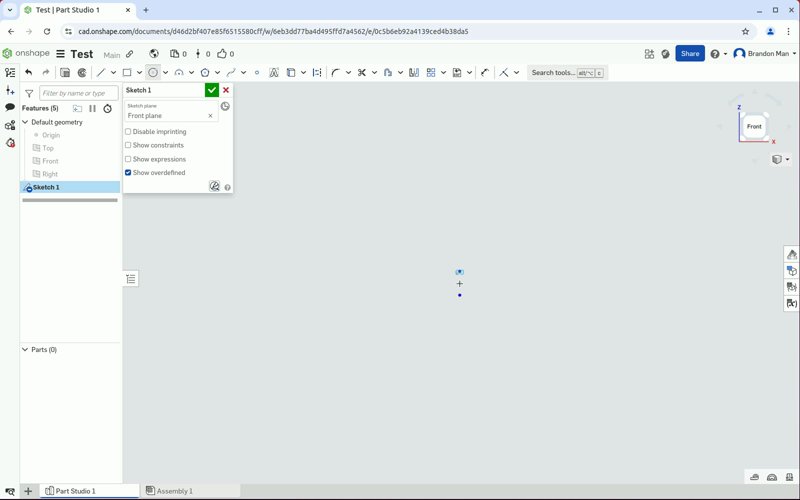
scroll(-6)
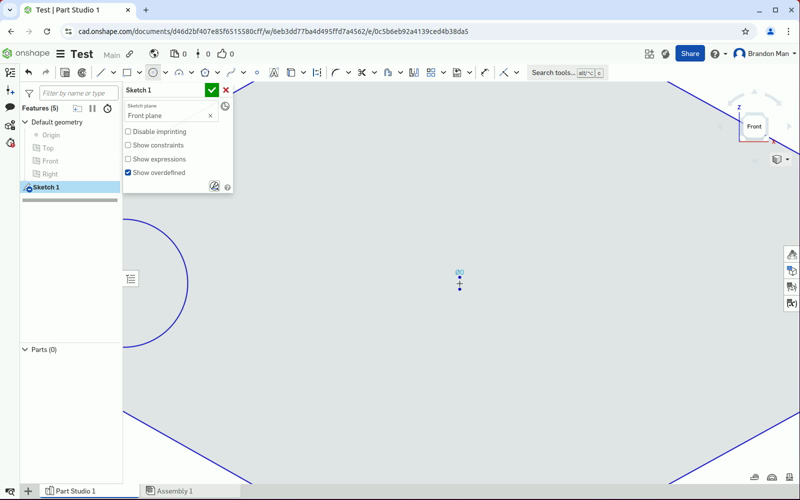
scroll(-6)
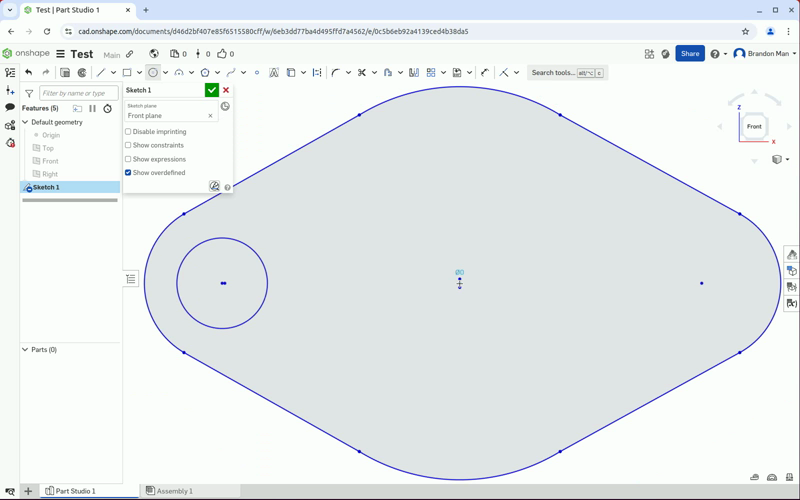
scroll(-6)
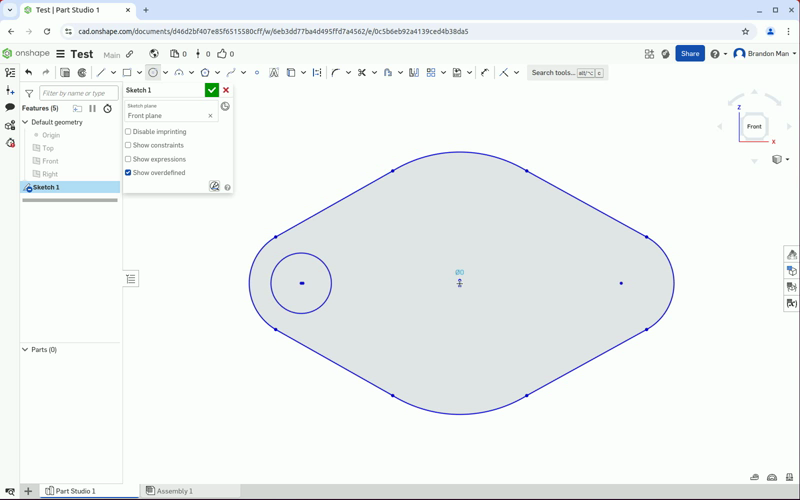
scroll(-6)
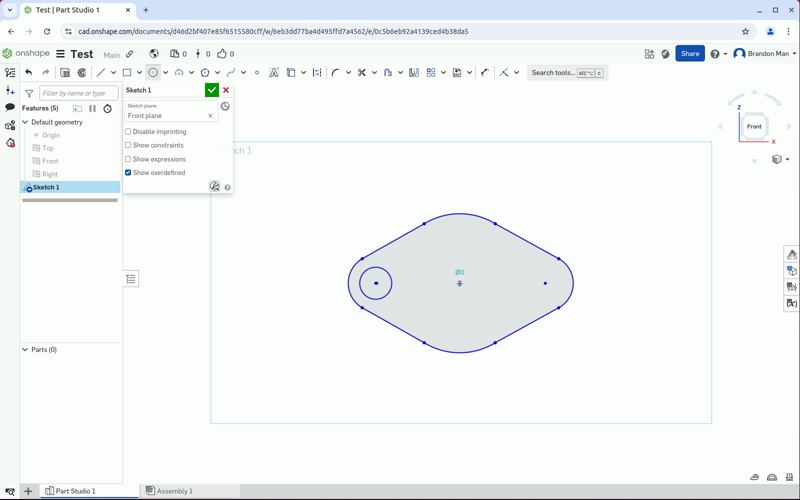
key_up(shift)
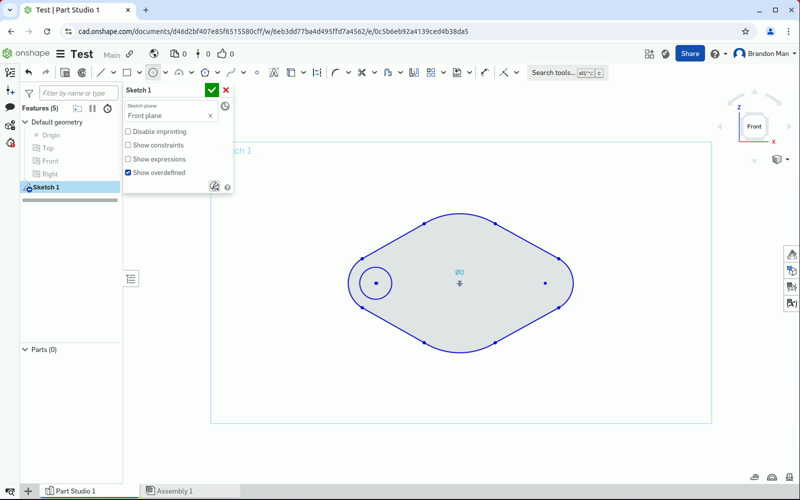
mouse_move(501, 283)
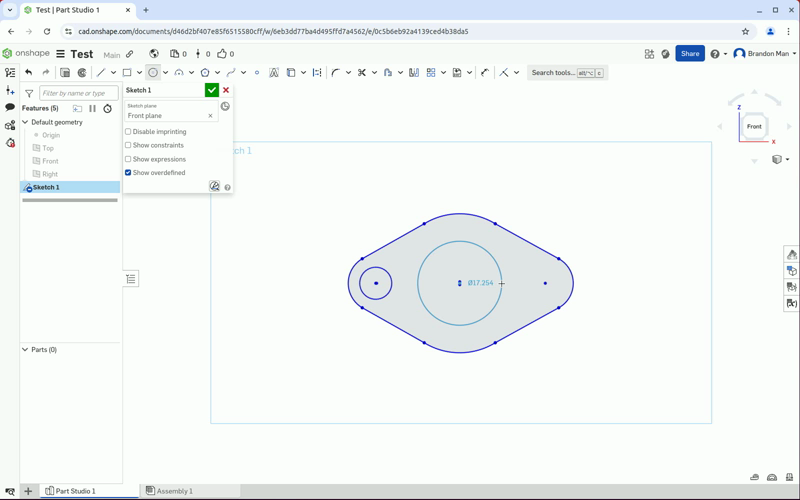
click(501, 283)
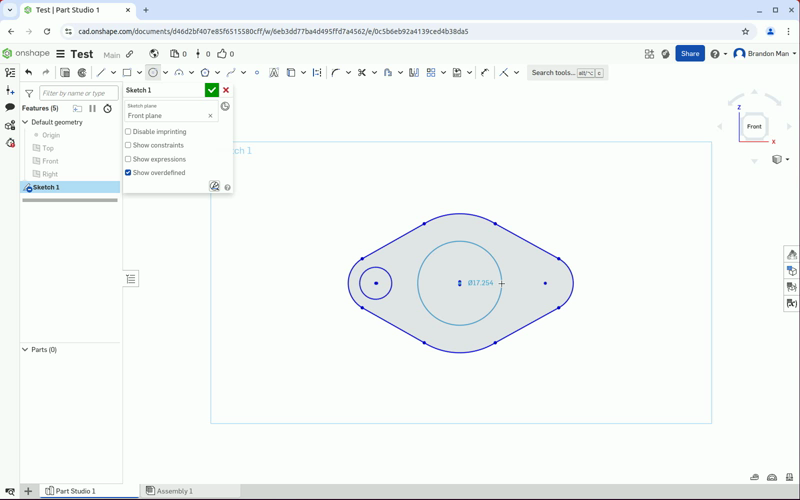
key(esc)
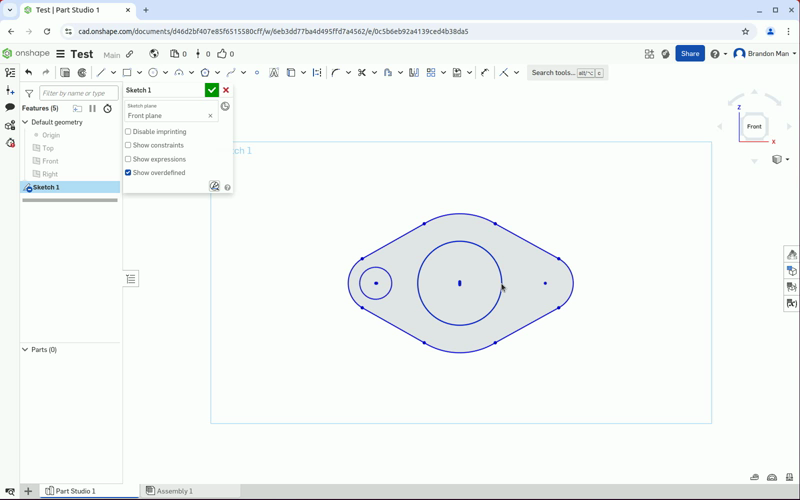
key(c)
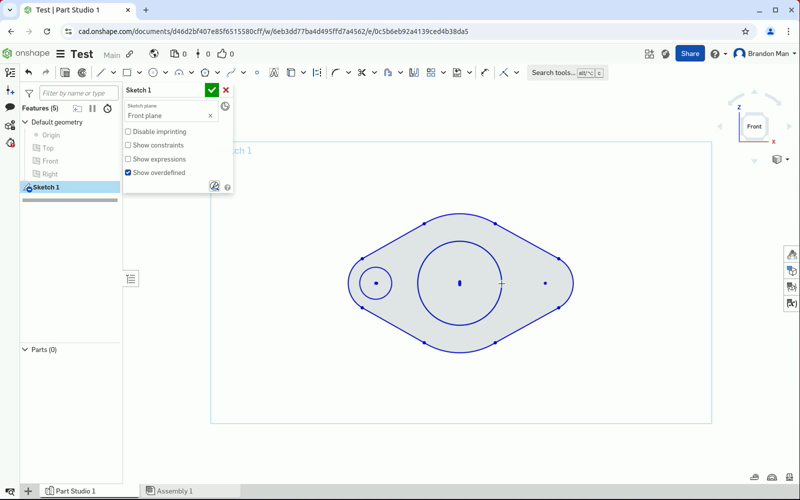
key_down(shift)
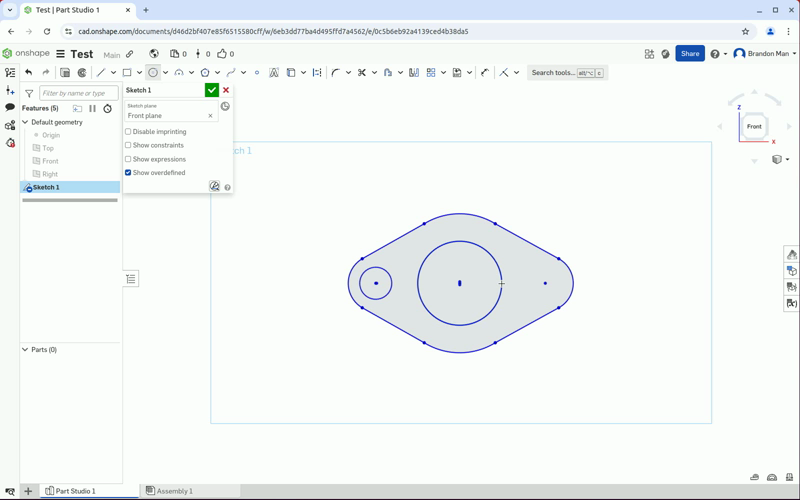
mouse_move(543, 283)
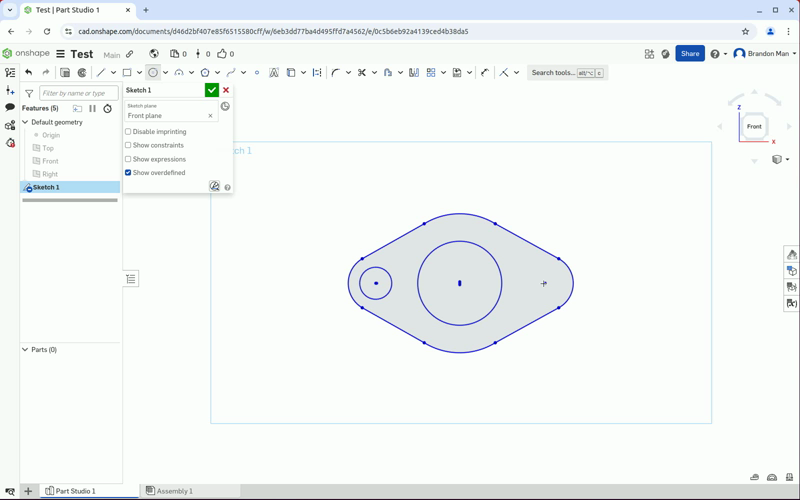
scroll(6)
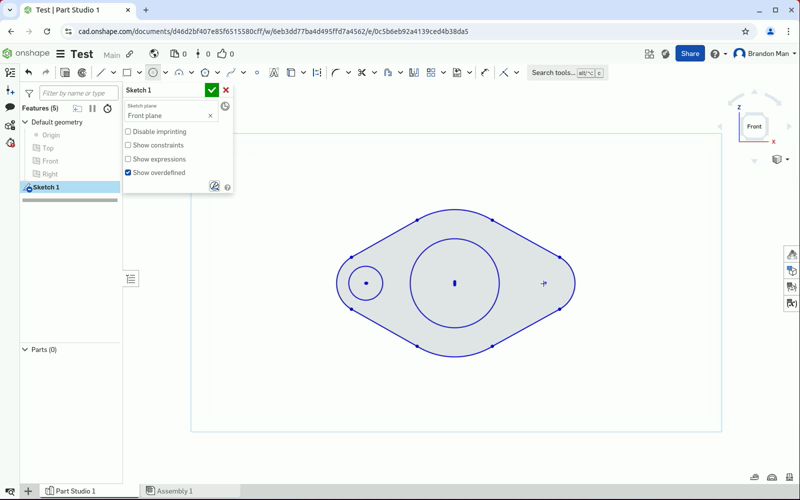
scroll(6)
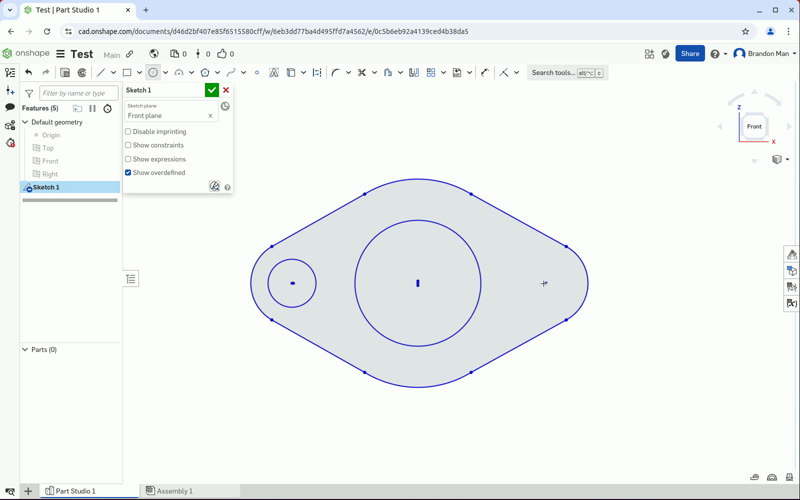
scroll(6)
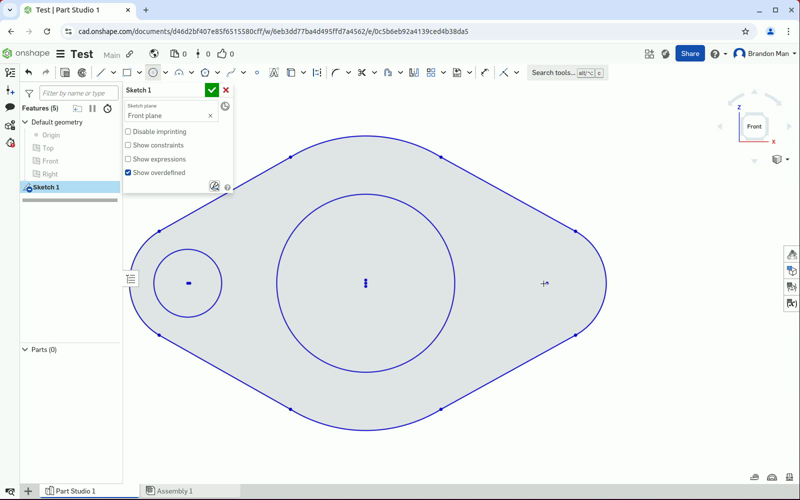
scroll(6)
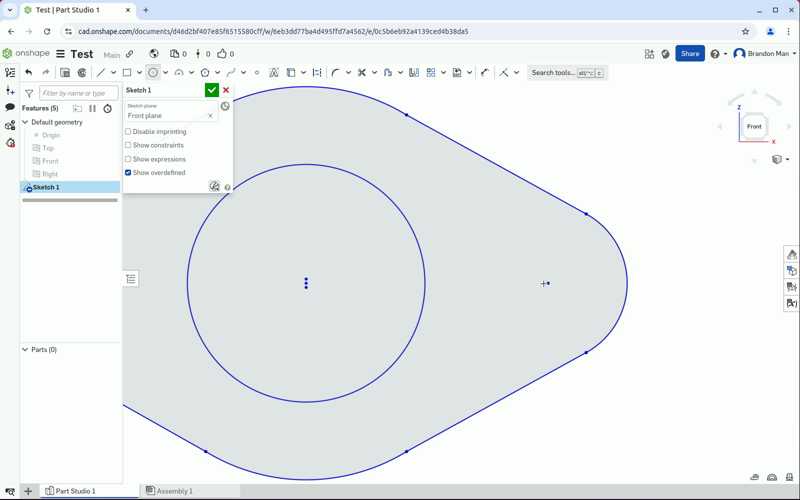
scroll(6)
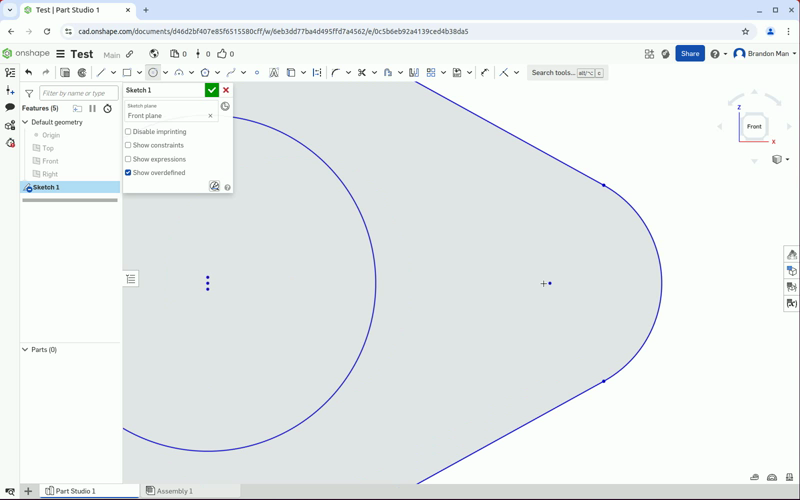
scroll(6)
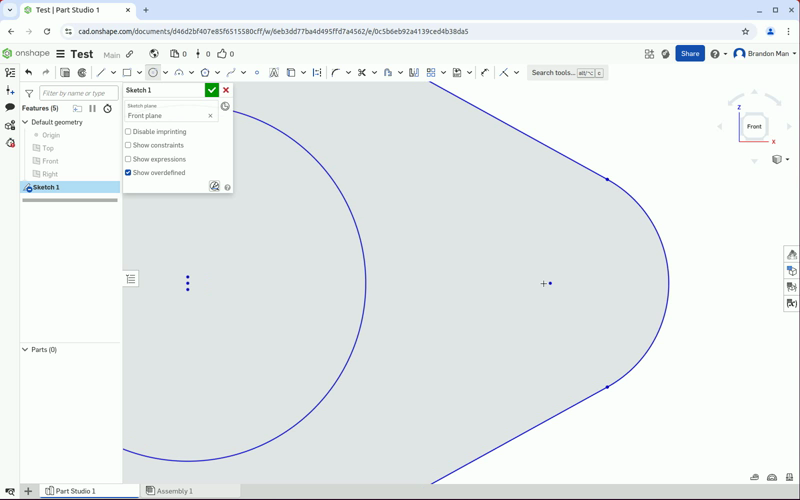
scroll(6)
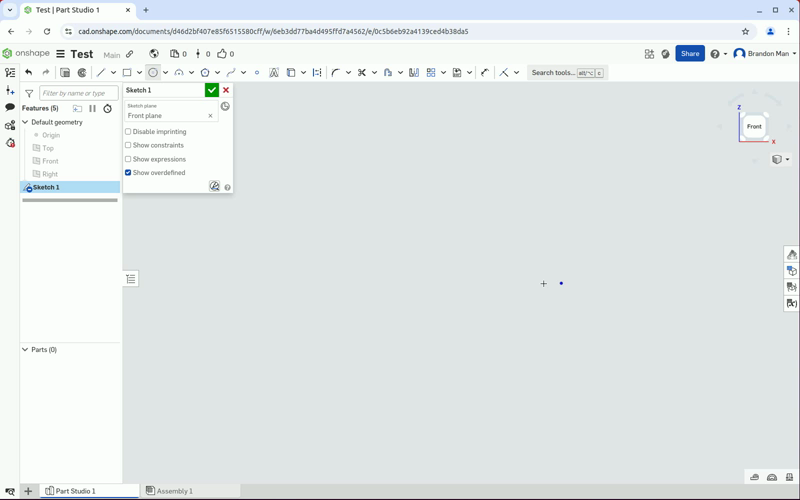
click(543, 283)
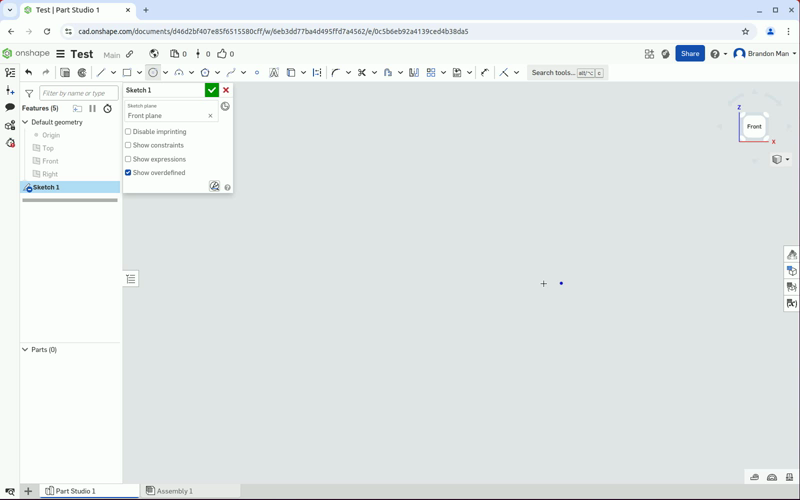
scroll(-6)
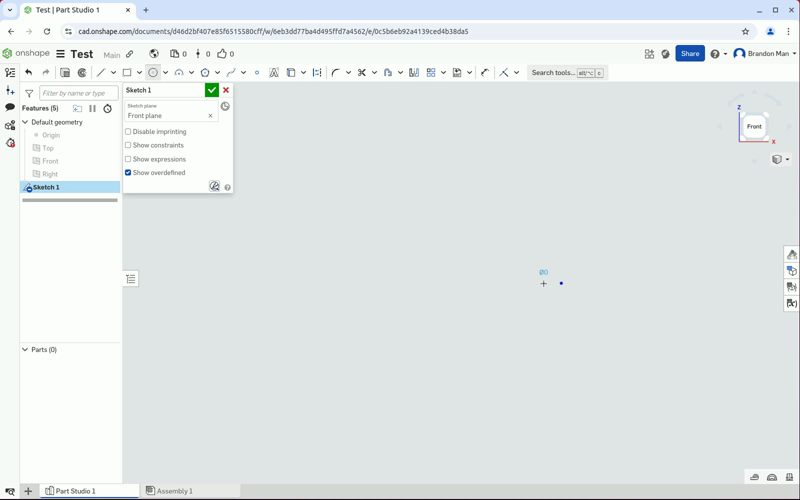
scroll(-6)
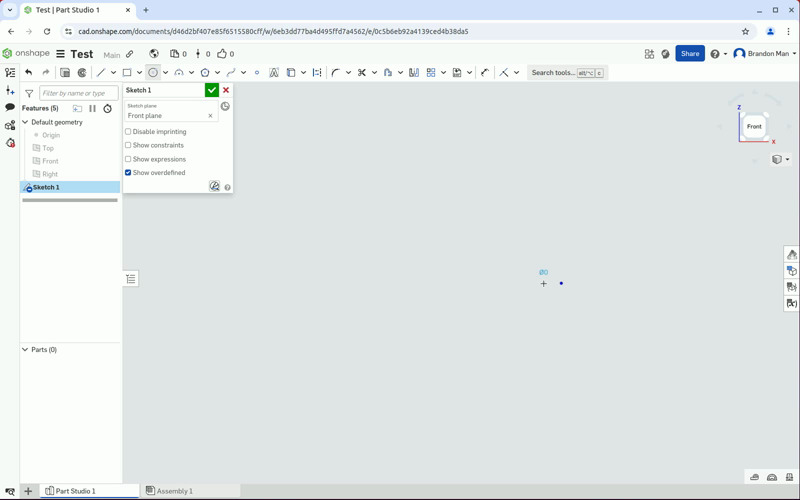
scroll(-6)
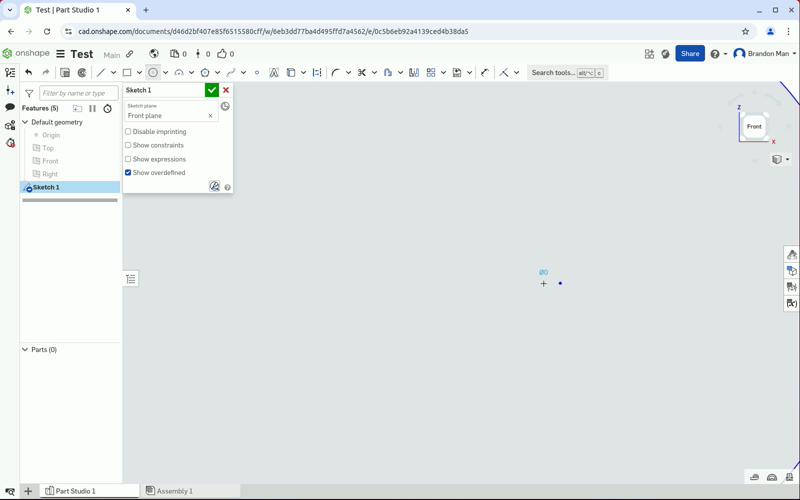
scroll(-6)
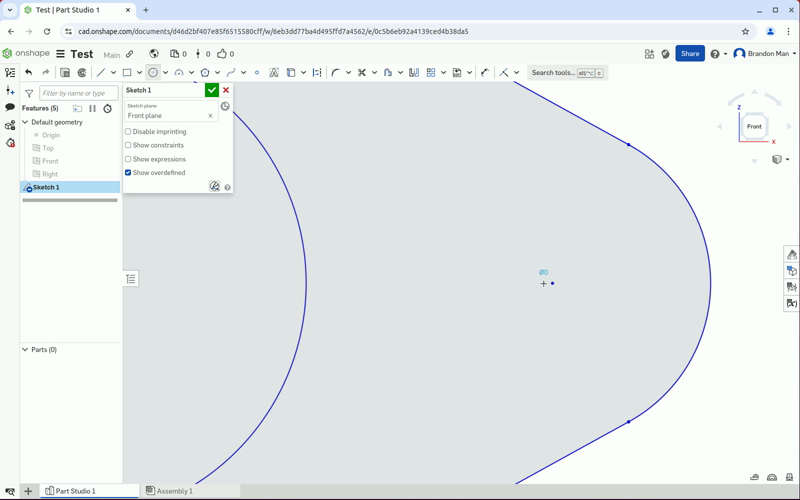
scroll(-6)
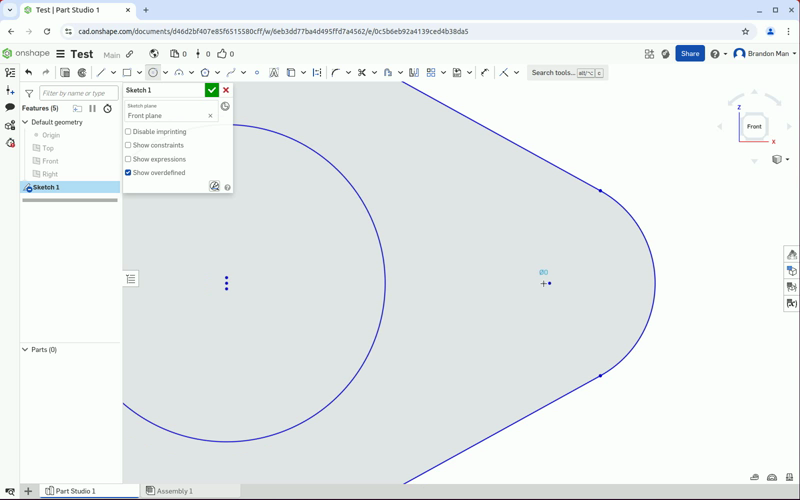
scroll(-6)
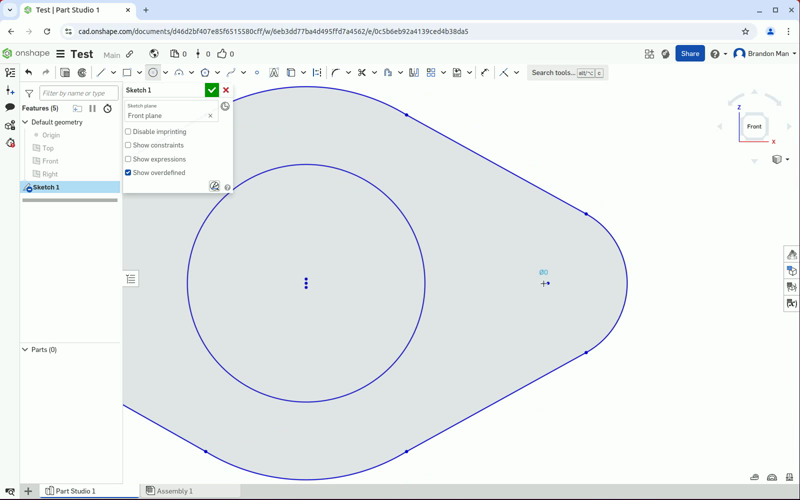
scroll(-6)
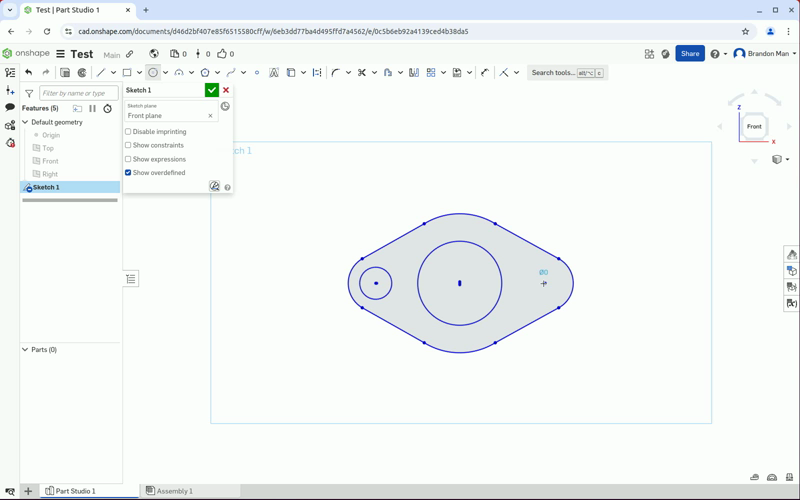
key_up(shift)
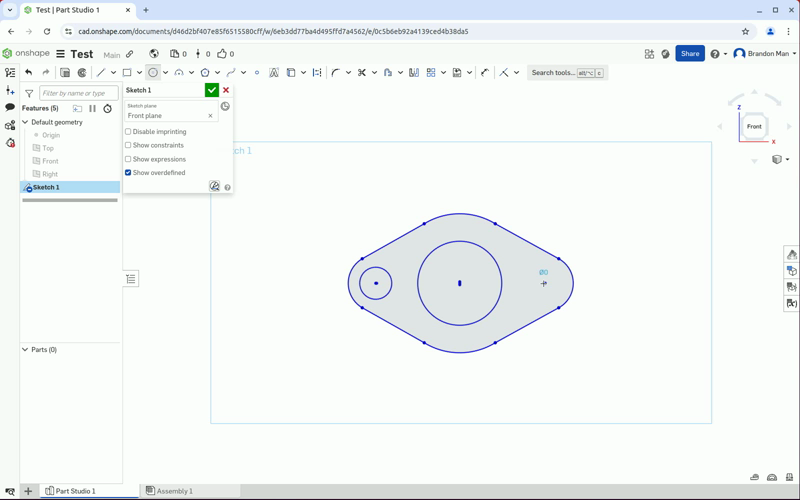
mouse_move(559, 283)
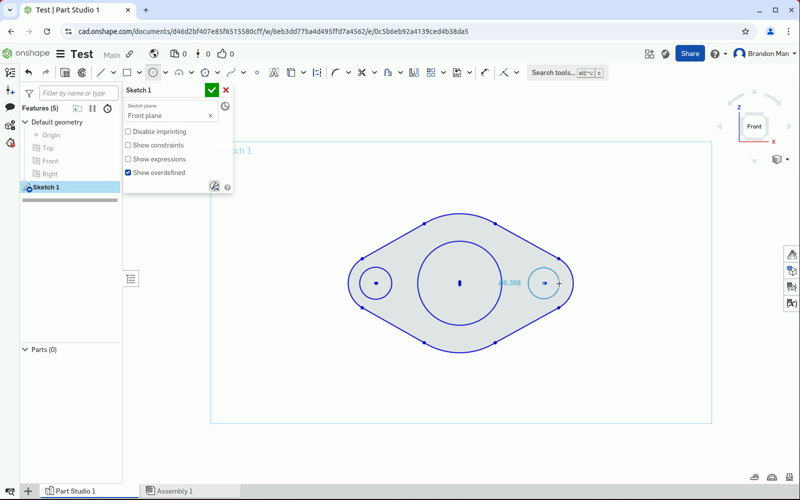
click(559, 283)
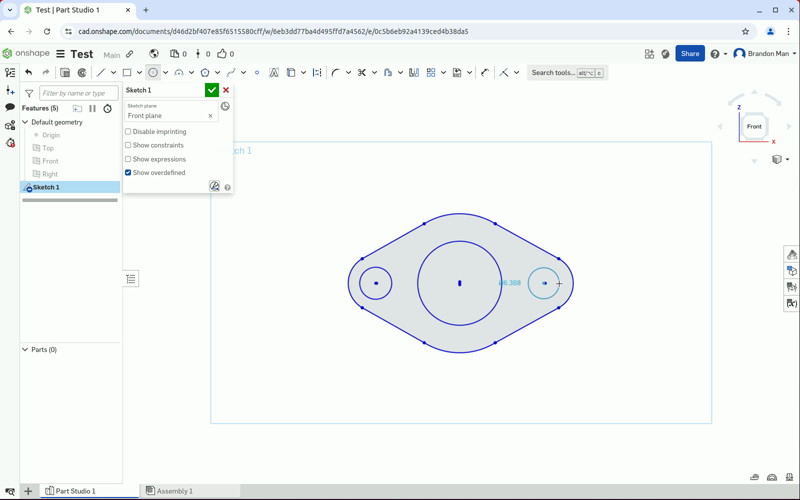
key(esc)
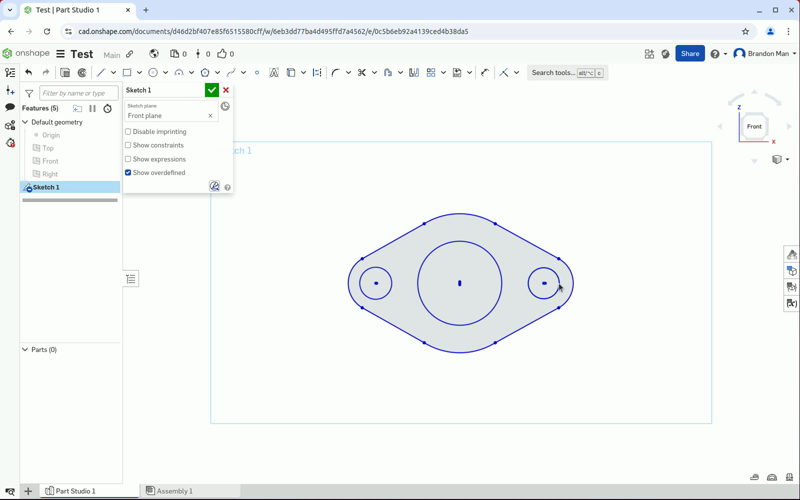
mouse_move(510, 301)
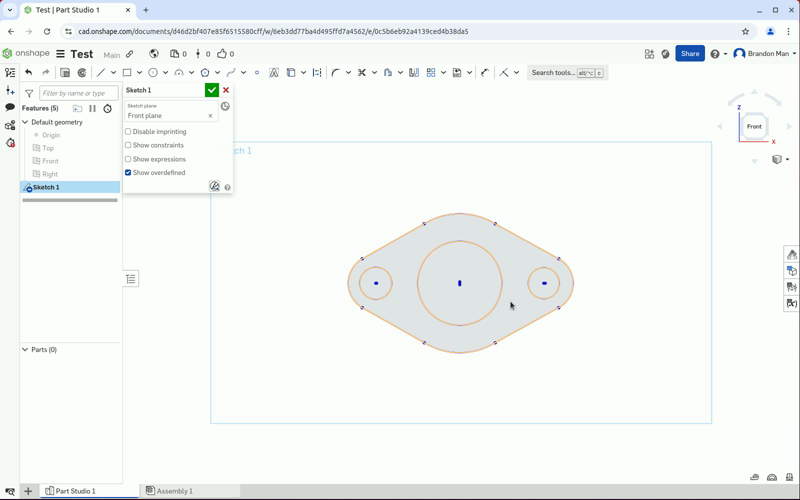
click(510, 301)
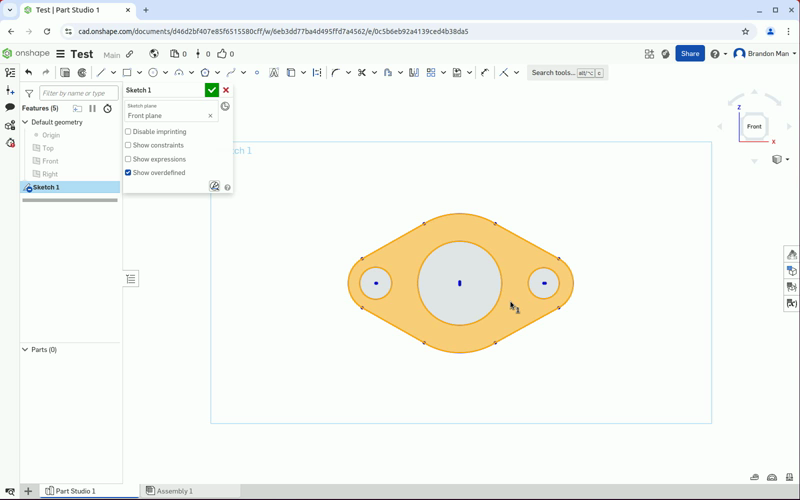
mouse_move(73, 352)
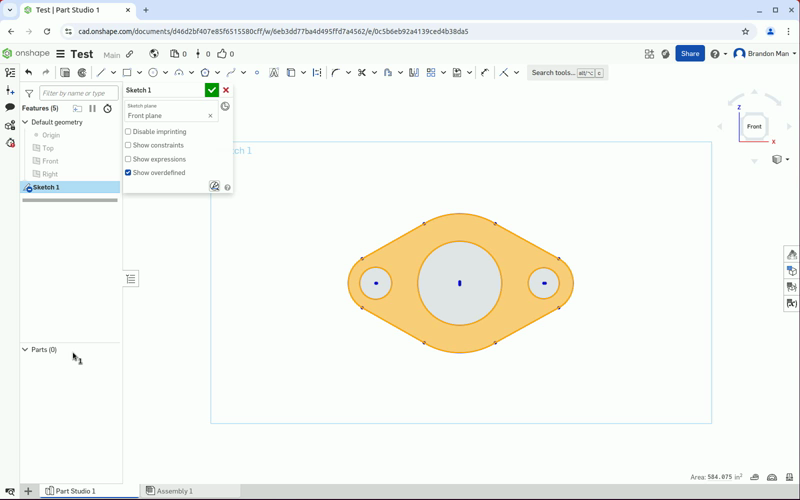
key(shift+y)
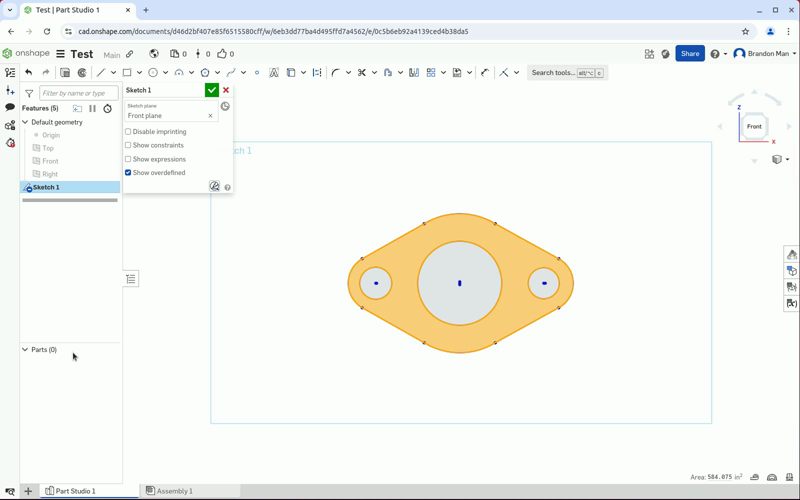
key(shift+e)
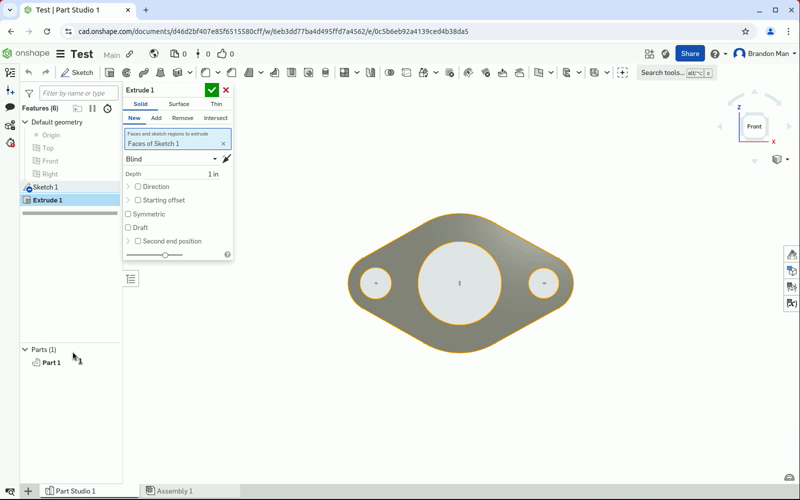
mouse_move(143, 106)
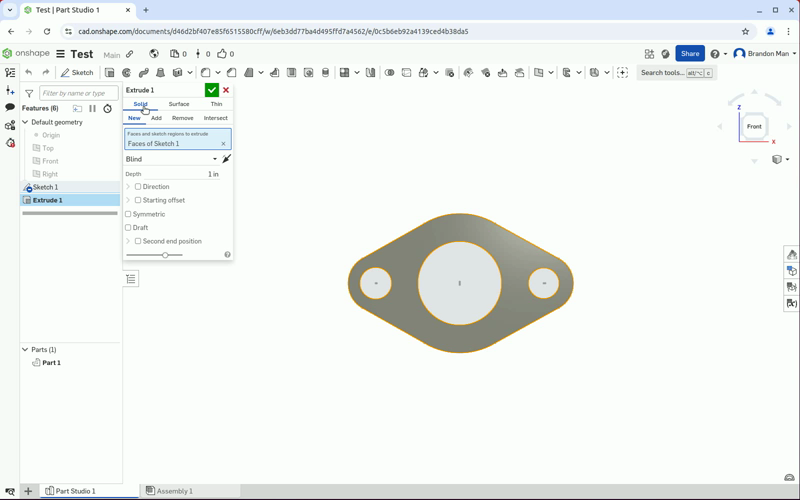
click(143, 106)
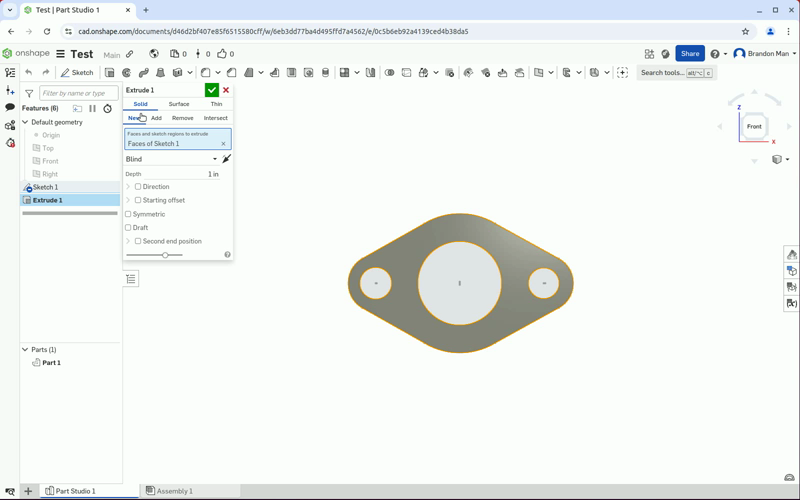
mouse_move(137, 120)
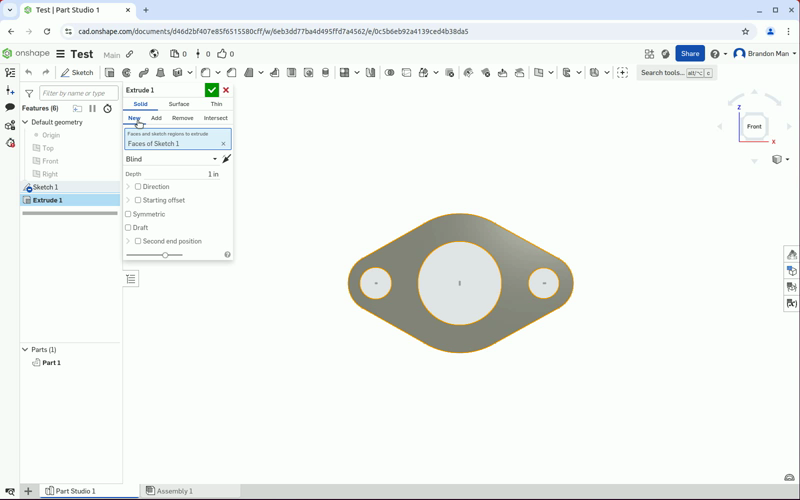
click(137, 120)
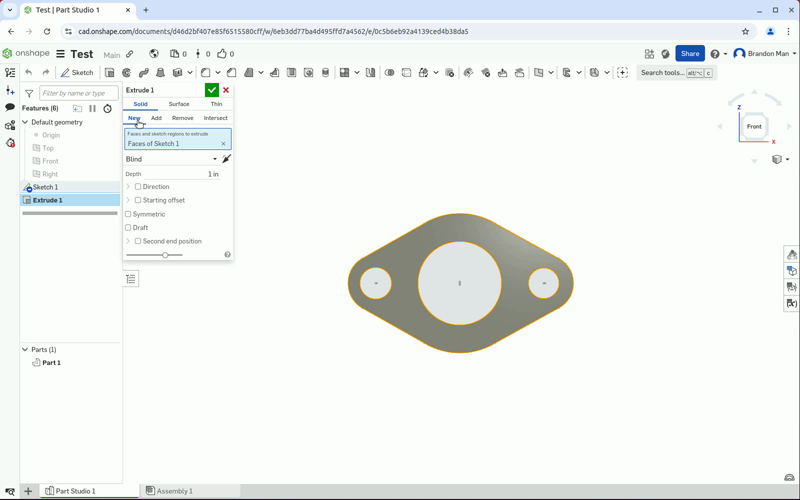
key(tab, 4)
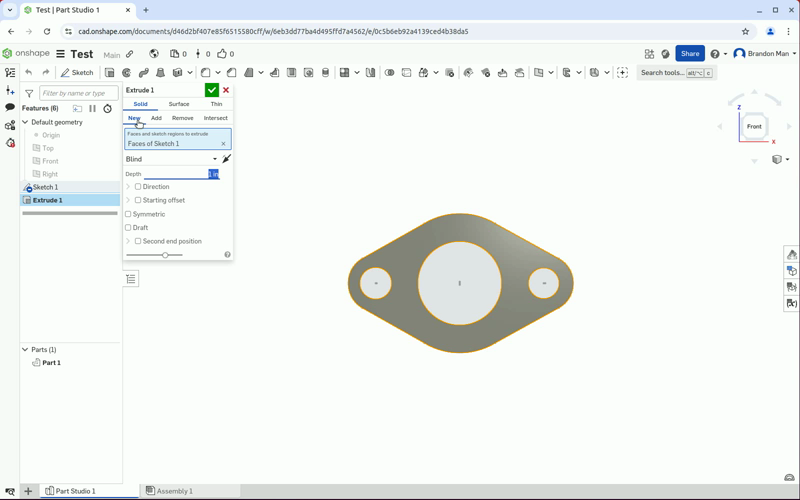
text(11.554)
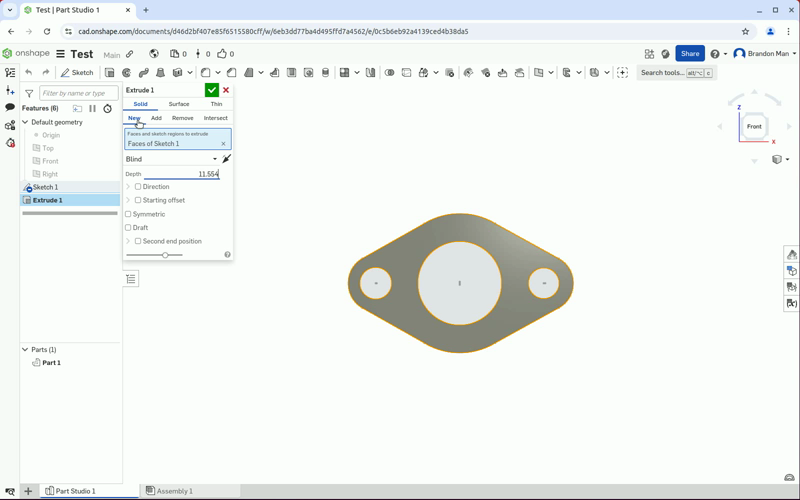
key(enter)
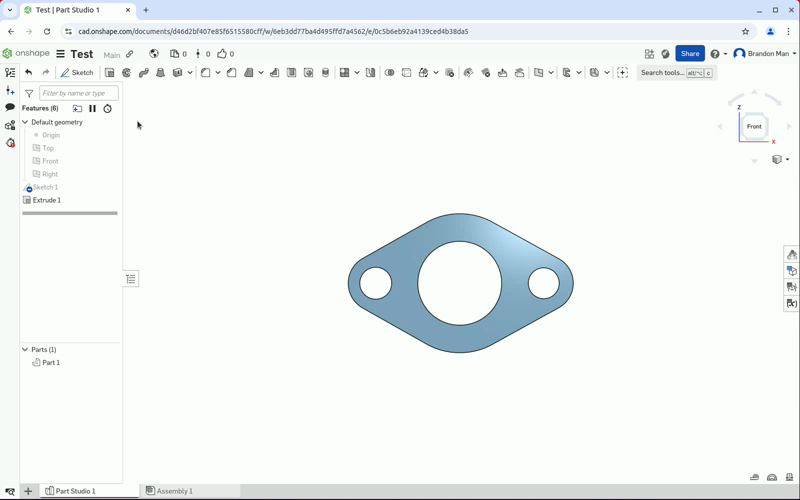
key(shift+h)
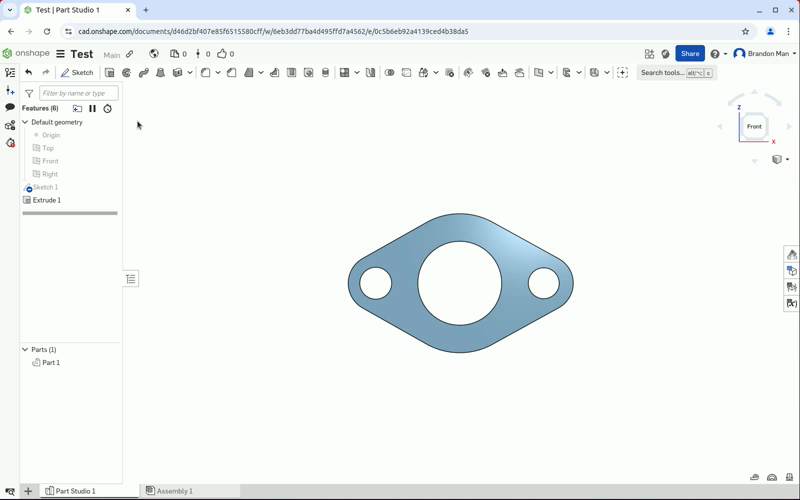
key(shift+h)
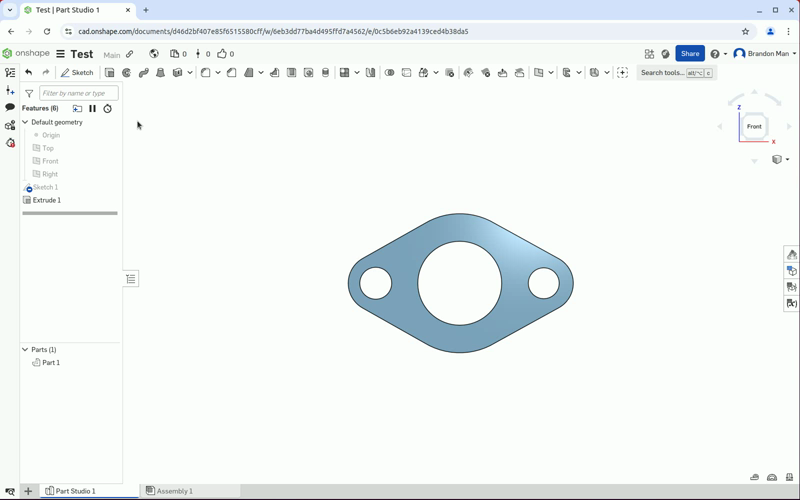
mouse_move(73, 189)
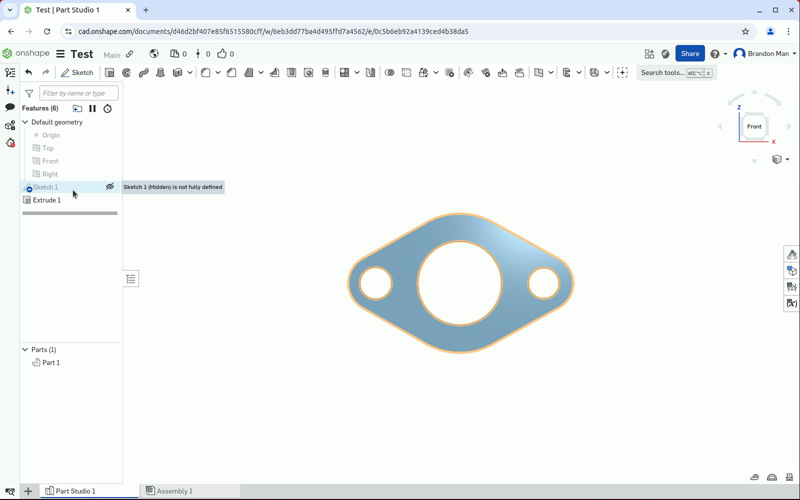
click(73, 189)
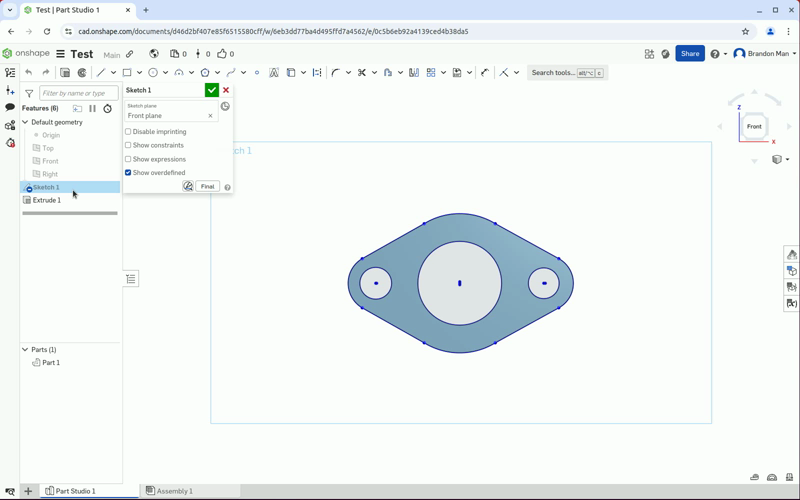
mouse_move(229, 92)
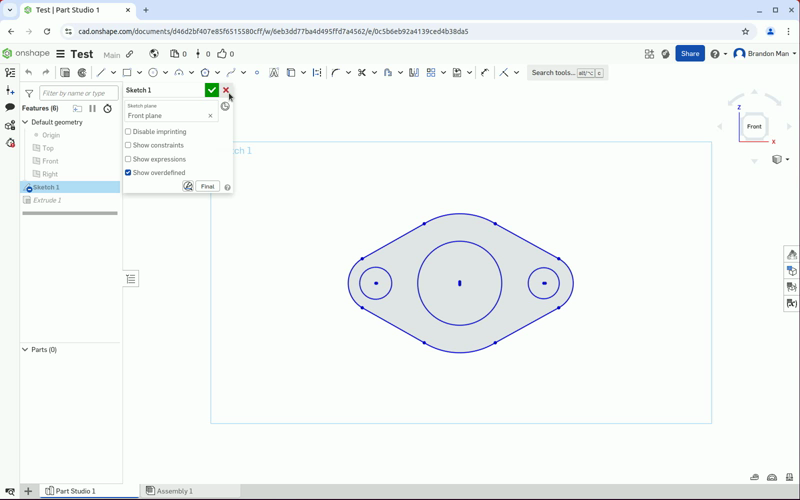
click(229, 92)
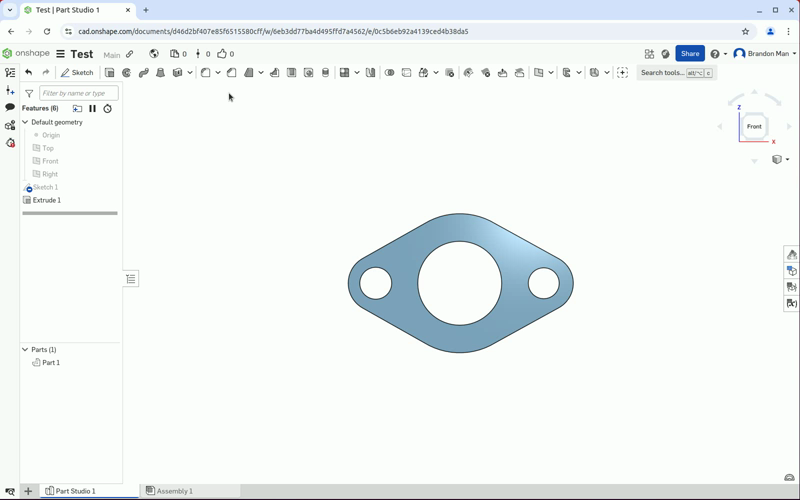
mouse_move(541, 75)
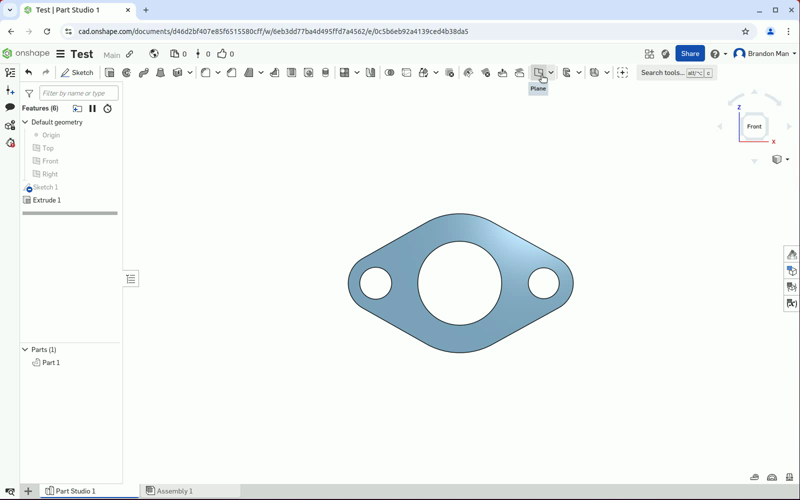
click(541, 75)
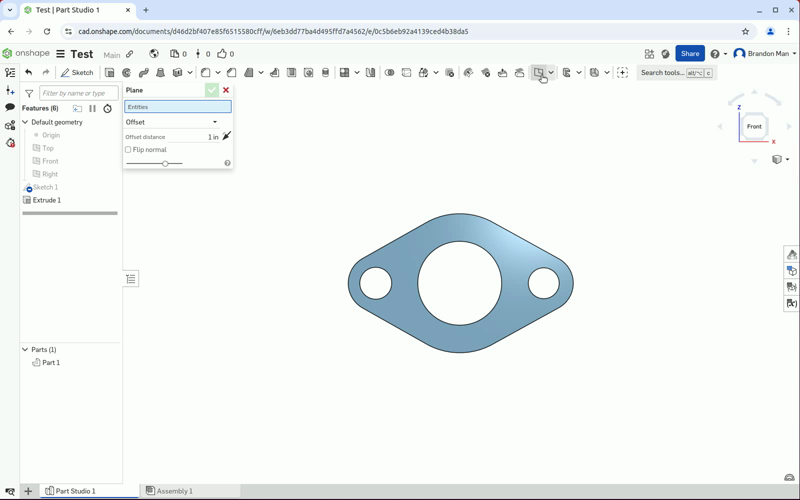
mouse_move(73, 163)
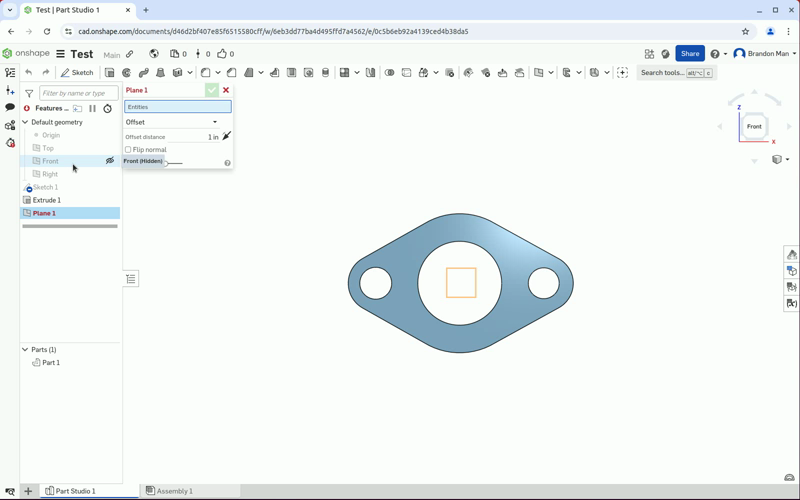
click(73, 163)
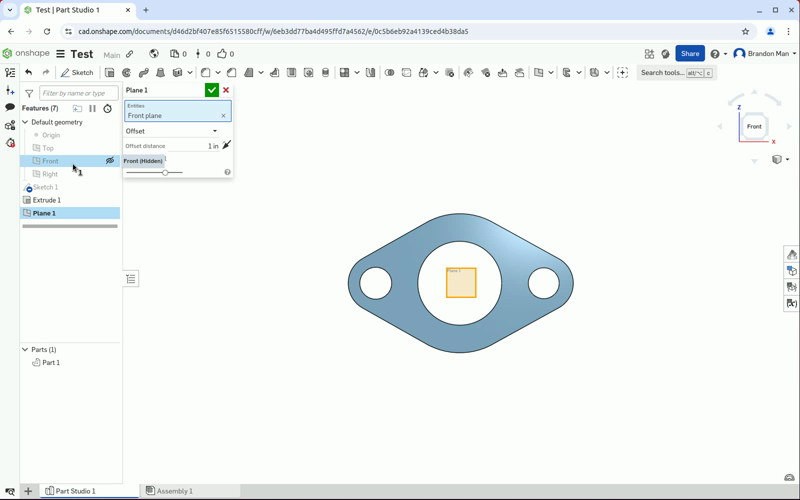
key(tab, 2)
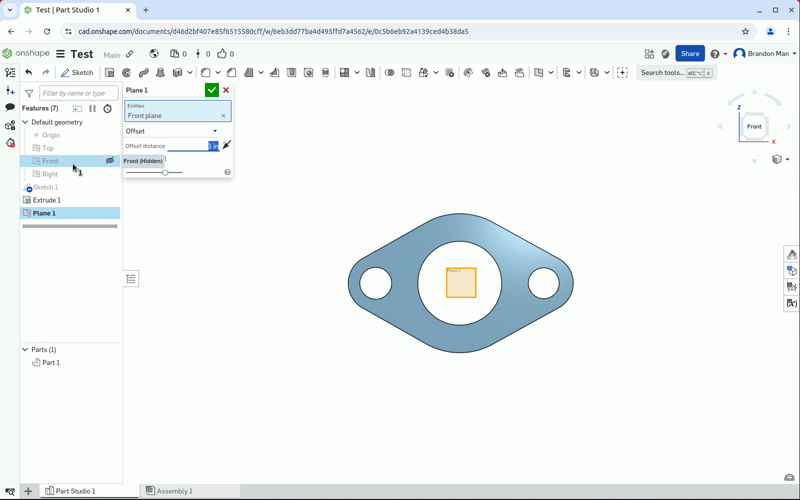
text(11.554)
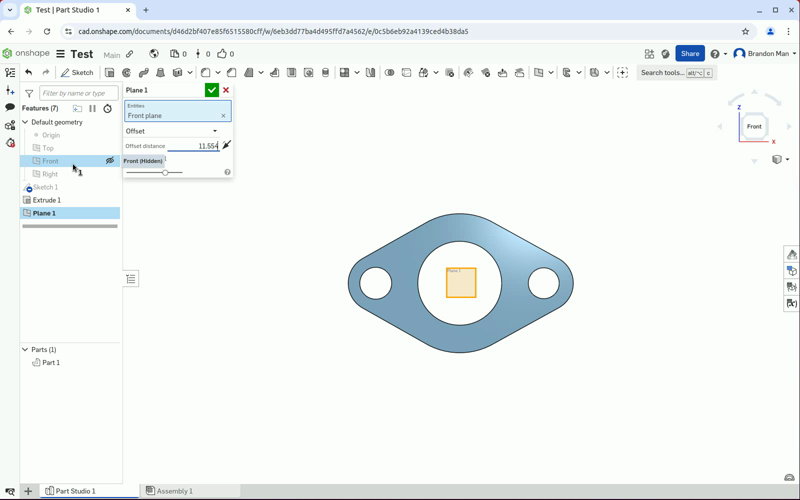
key(enter, 2)
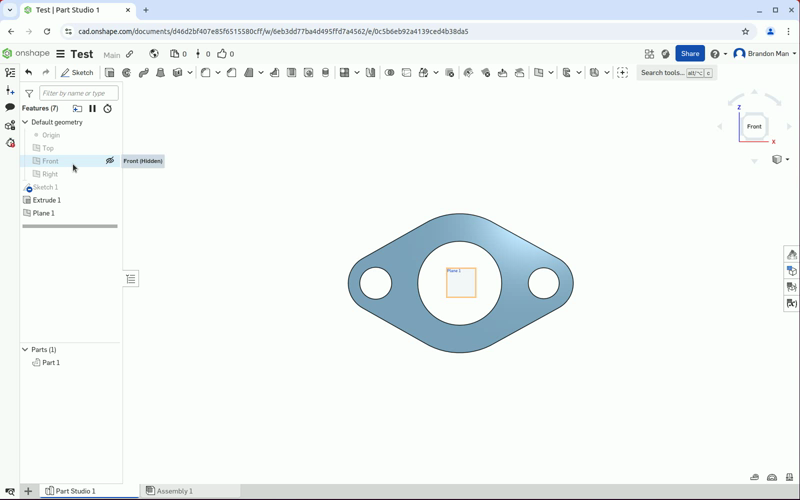
key(shift+s)
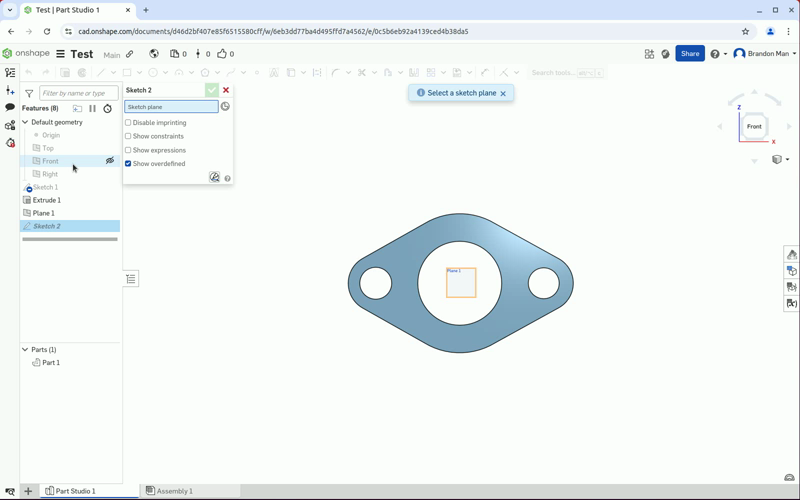
mouse_move(73, 215)
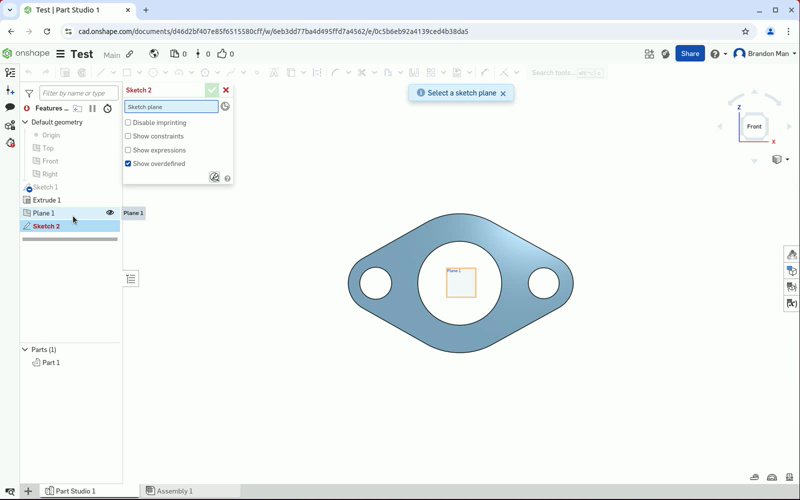
click(73, 215)
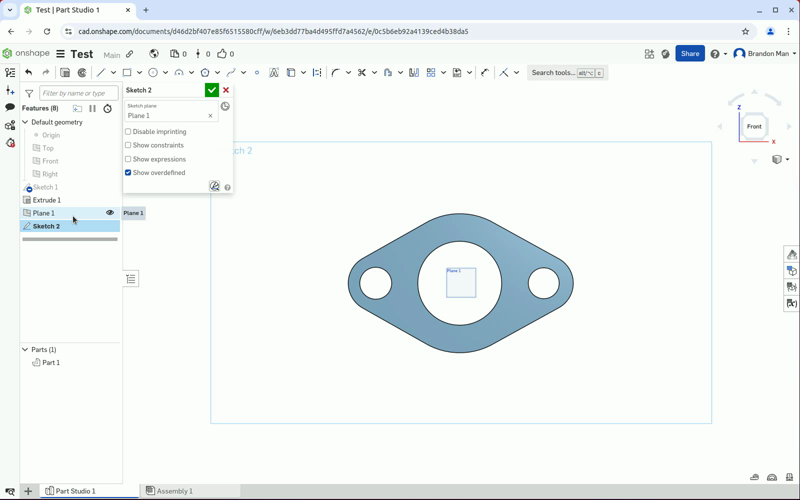
mouse_move(73, 352)
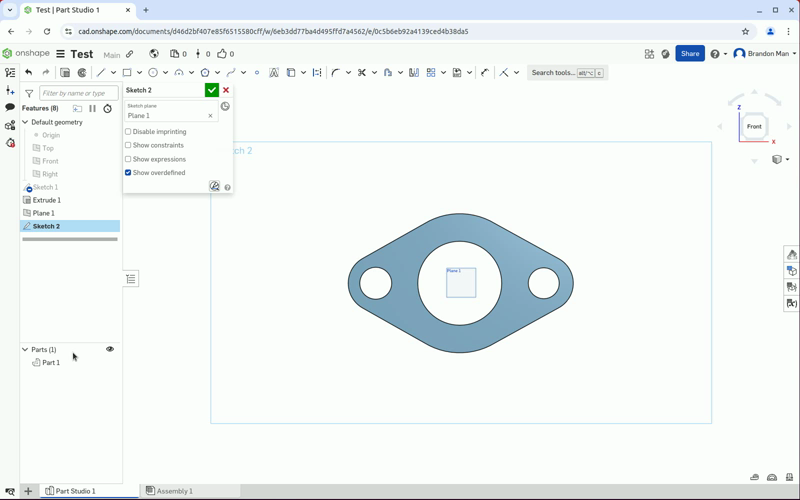
key(y)
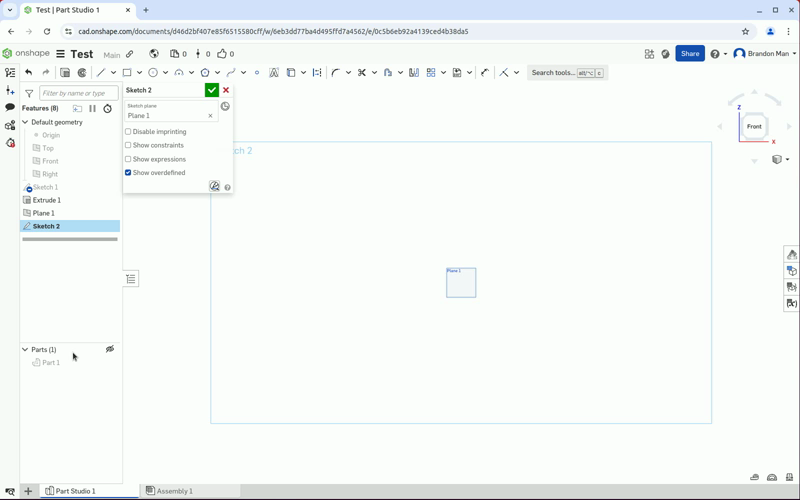
key(c)
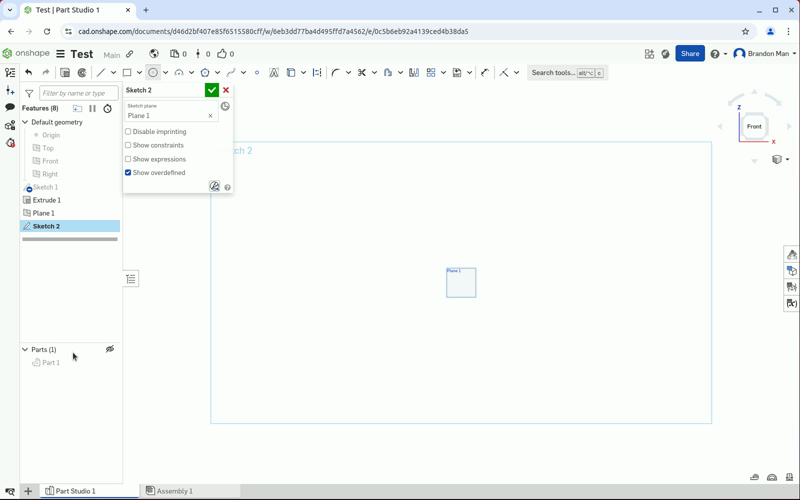
key_down(shift)
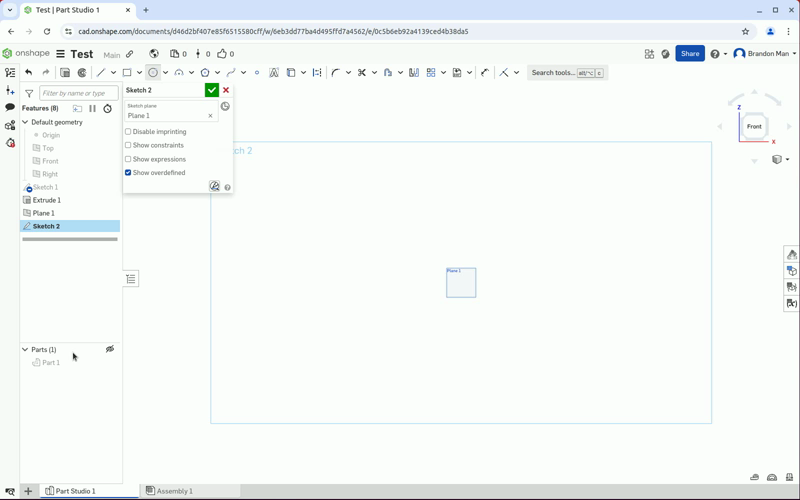
mouse_move(376, 282)
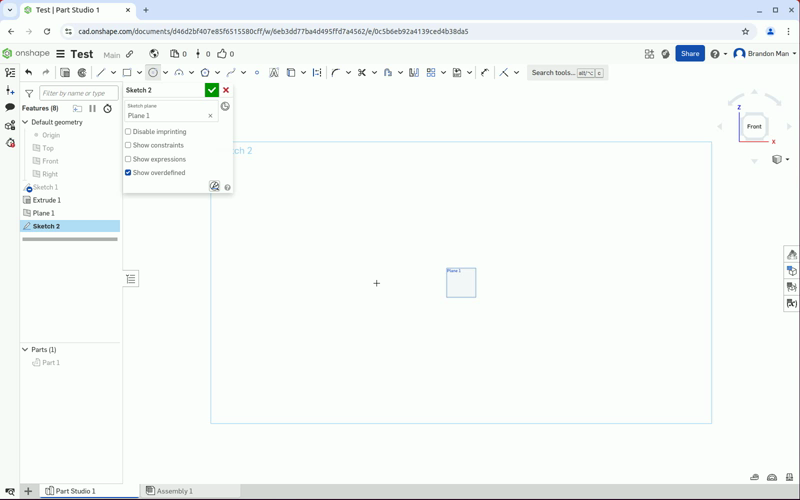
click(376, 282)
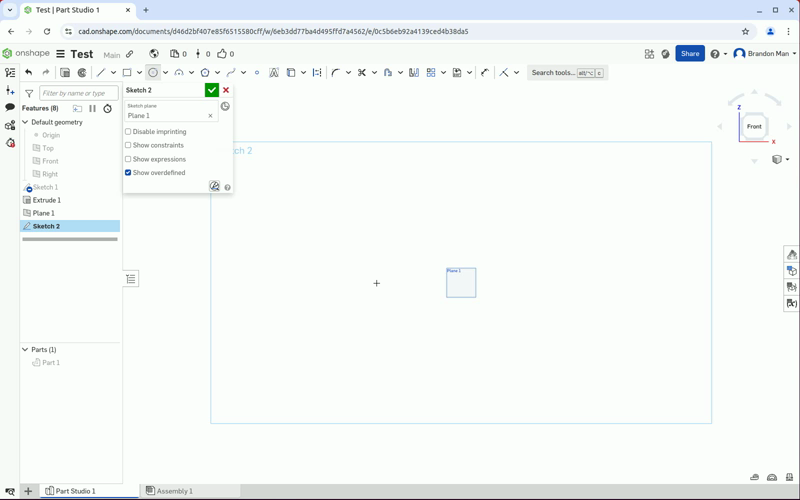
key_up(shift)
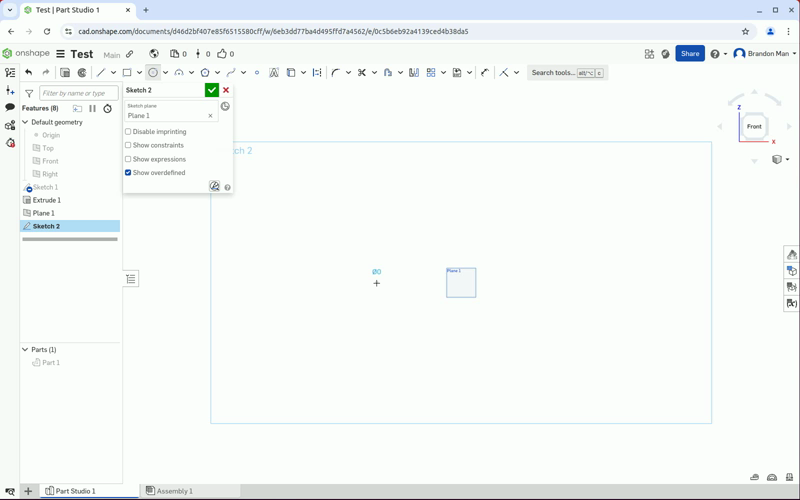
mouse_move(401, 282)
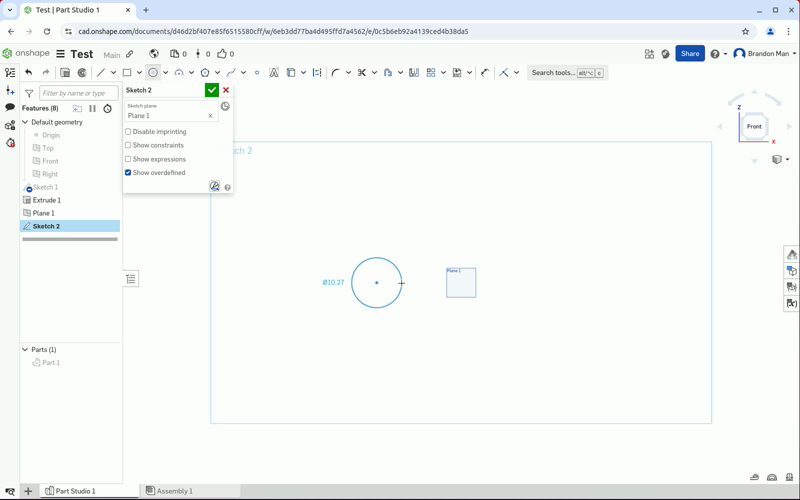
click(401, 282)
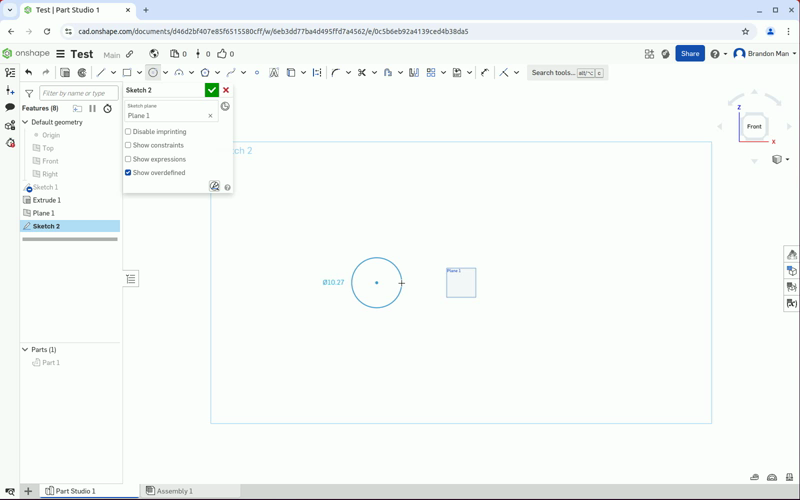
key(esc)
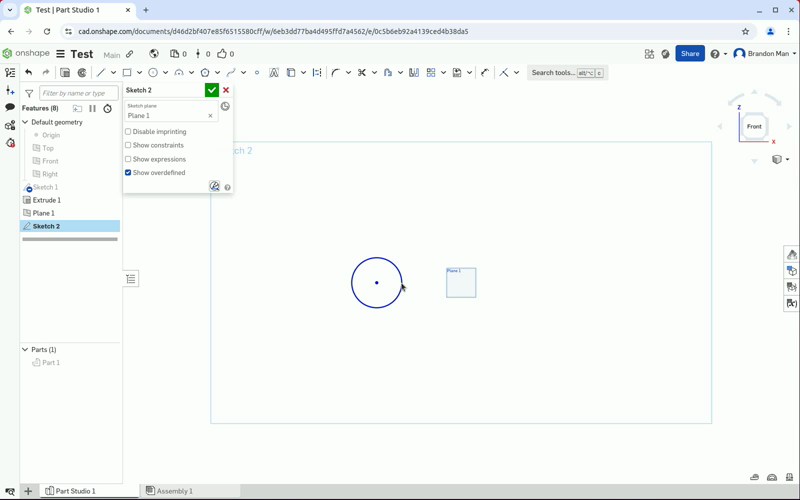
key(c)
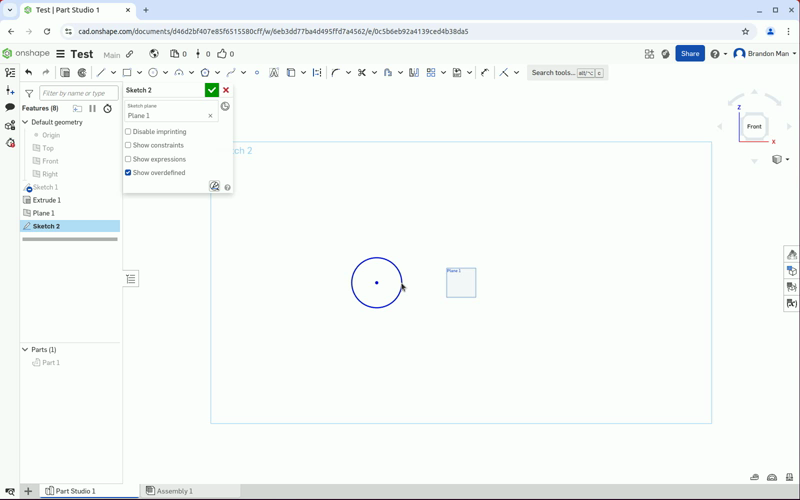
key_down(shift)
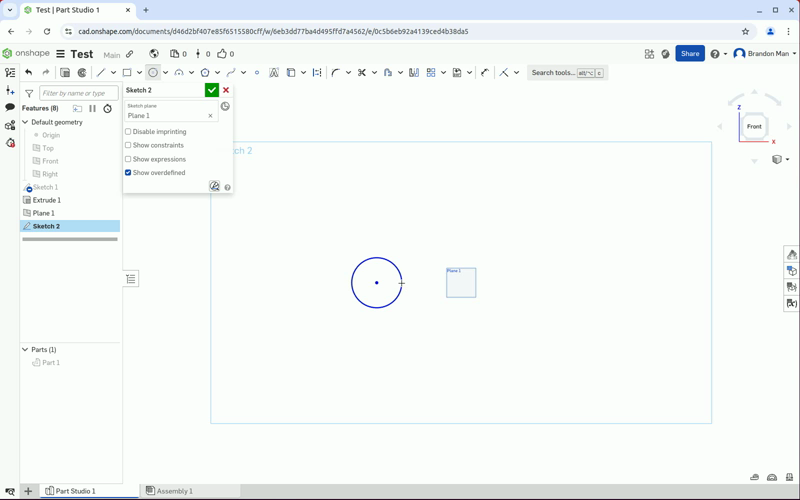
mouse_move(376, 282)
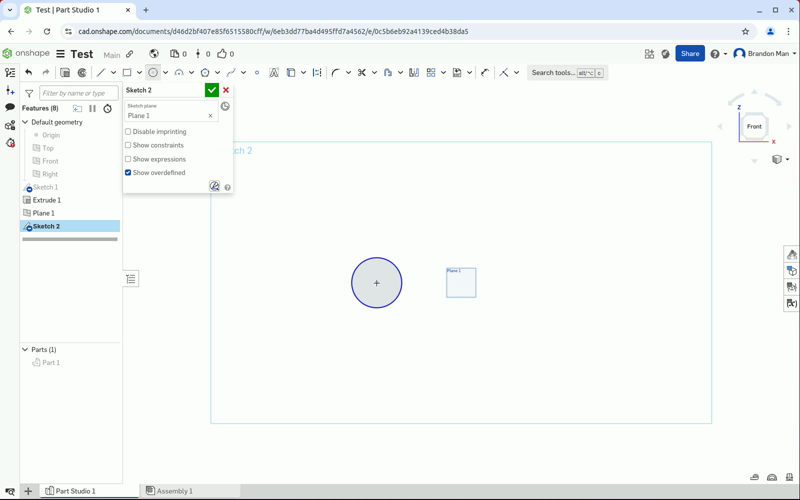
click(376, 282)
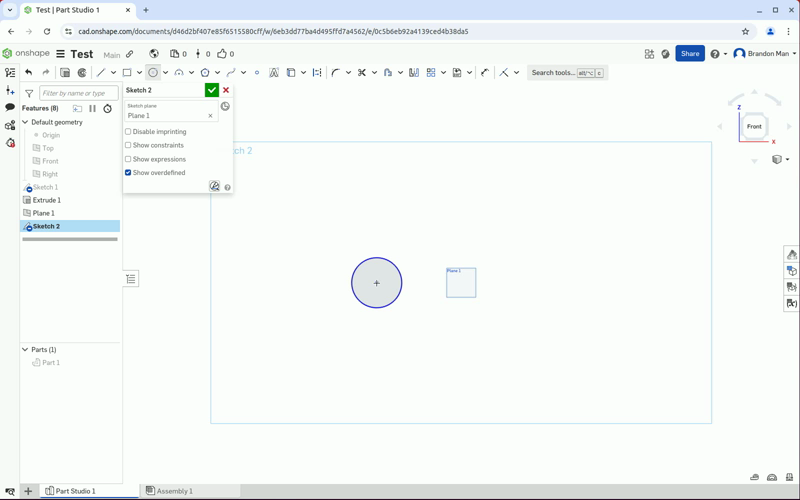
key_up(shift)
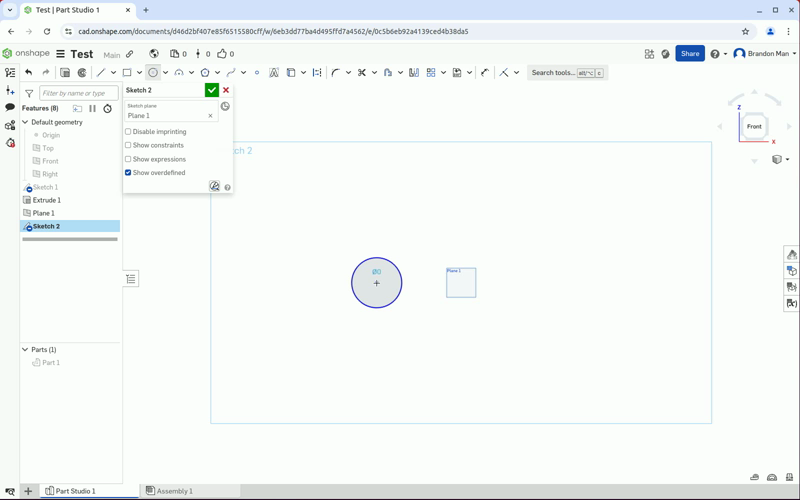
mouse_move(392, 282)
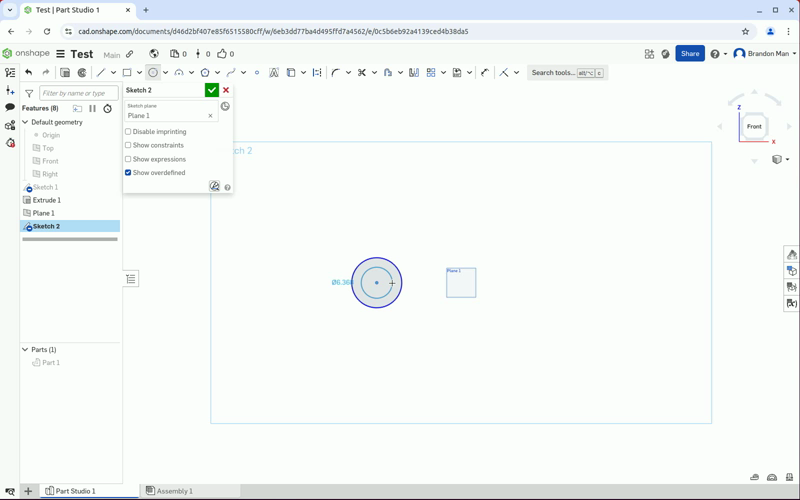
click(392, 282)
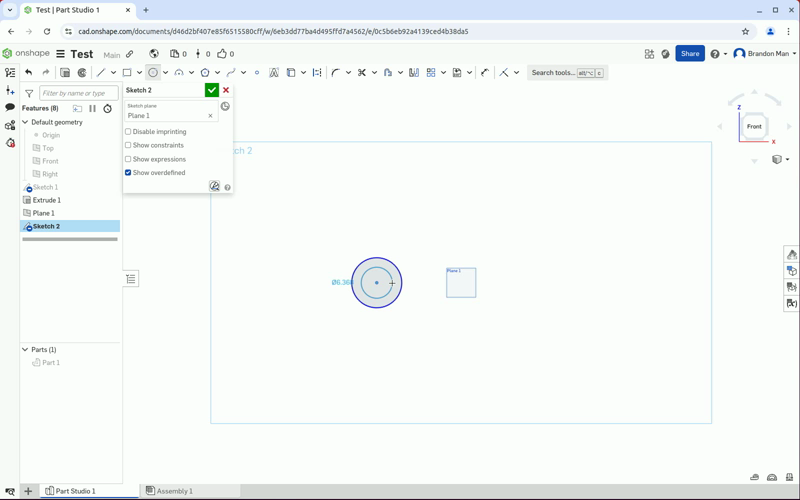
key(esc)
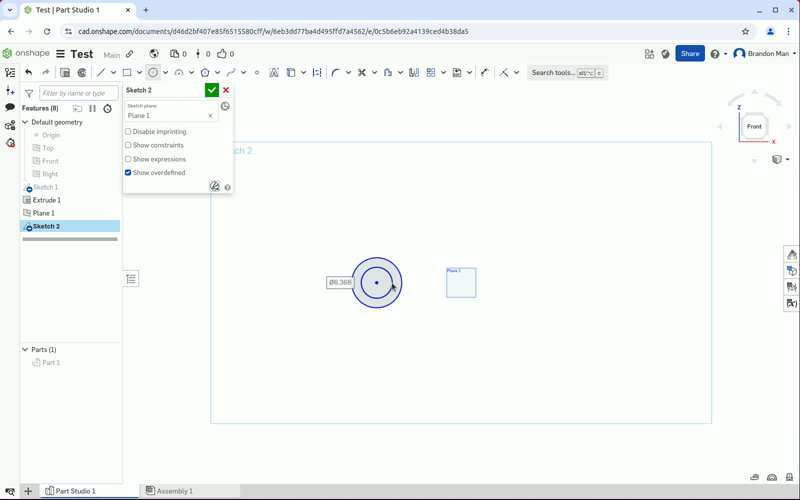
mouse_move(399, 285)
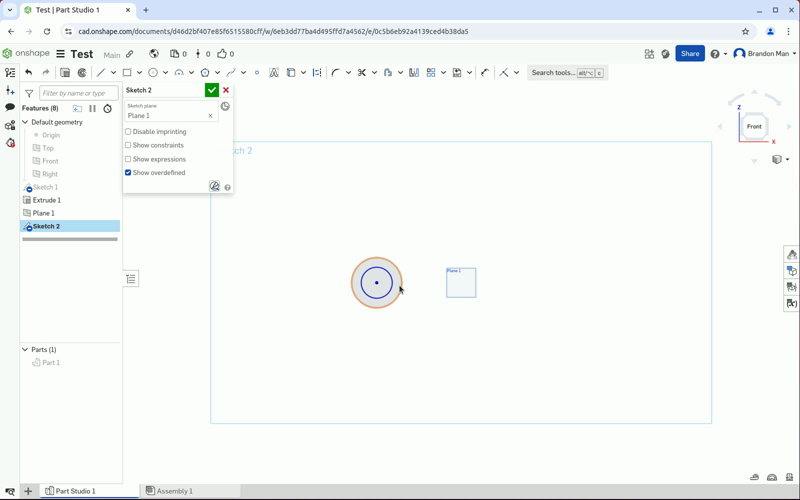
scroll(6)
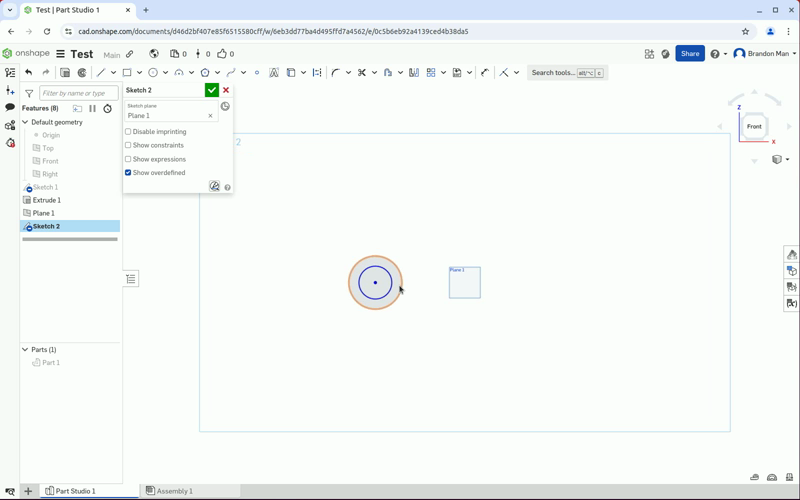
scroll(6)
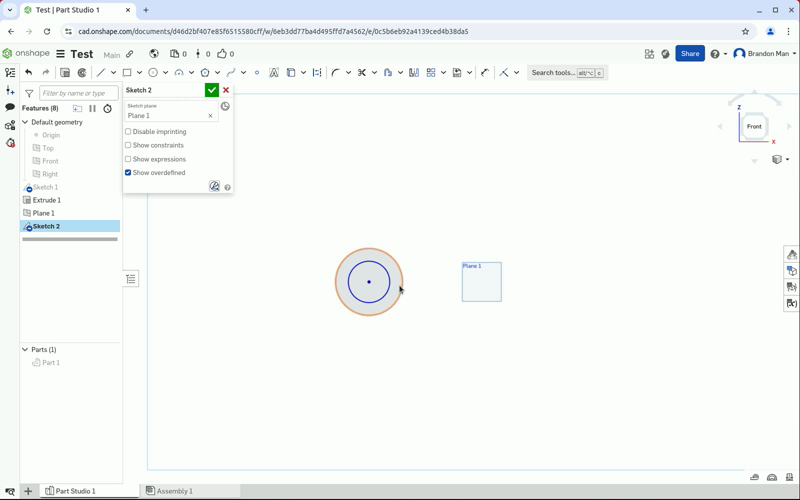
scroll(6)
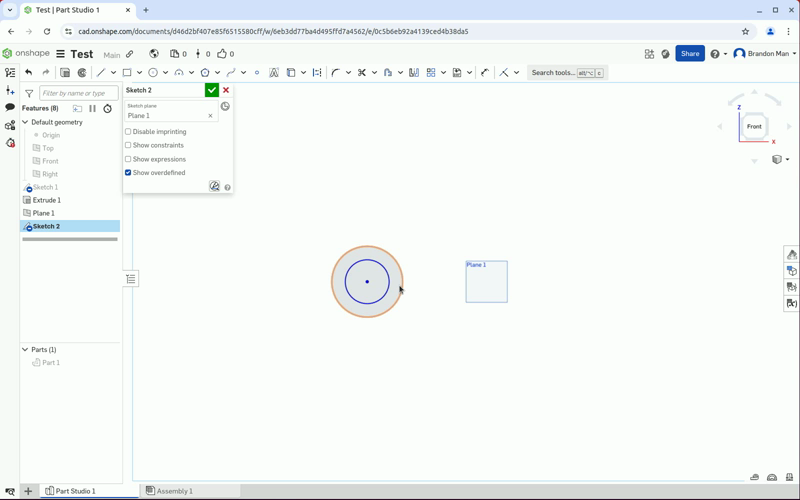
scroll(6)
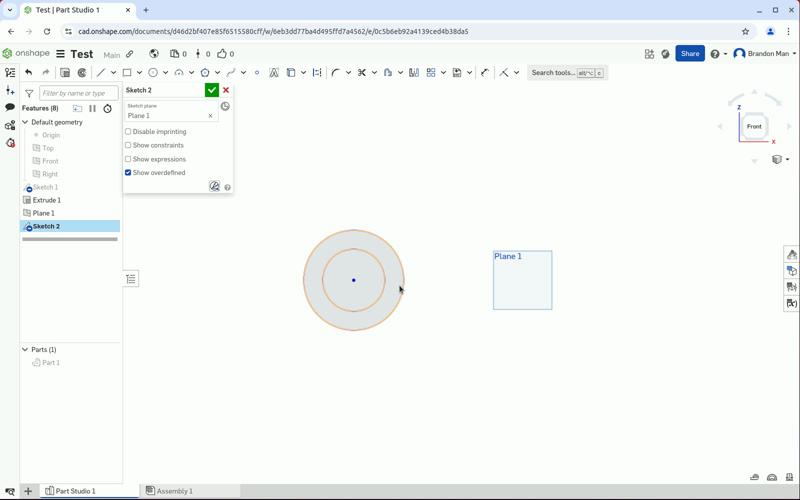
scroll(6)
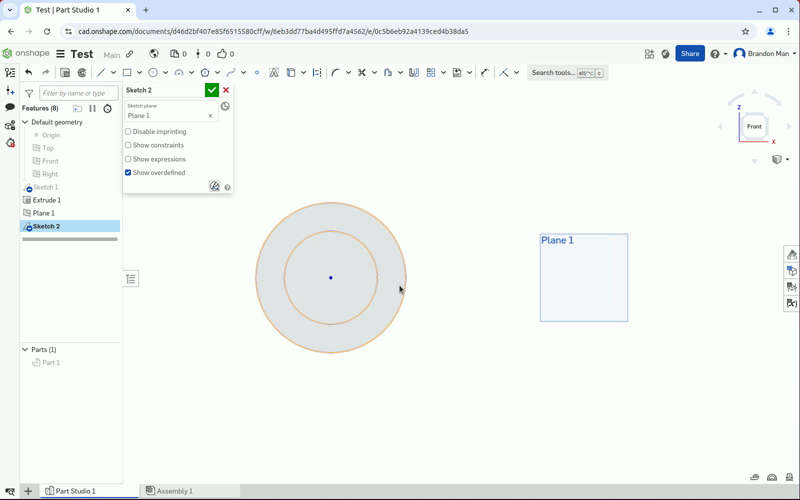
scroll(6)
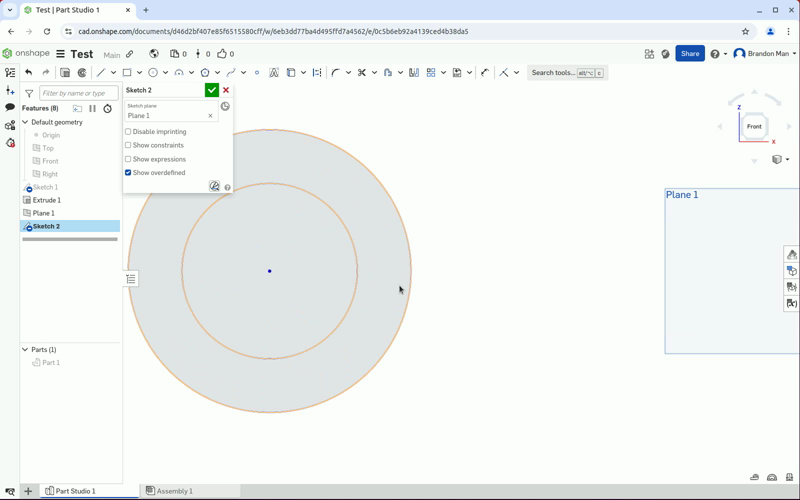
scroll(6)
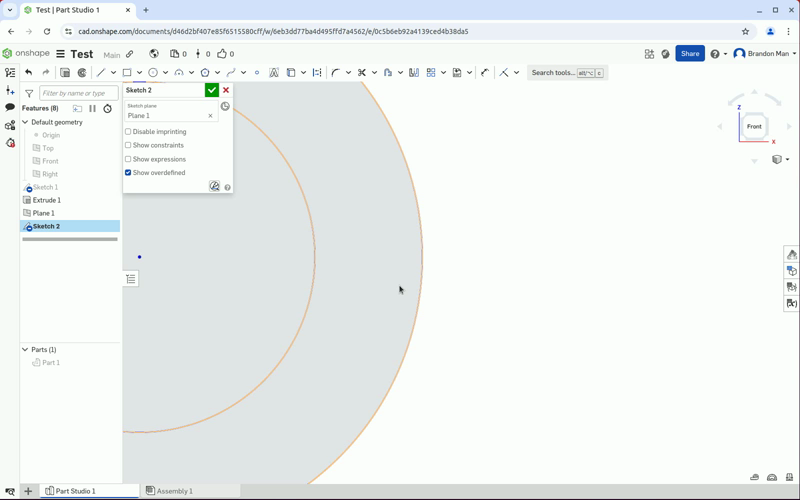
click(399, 285)
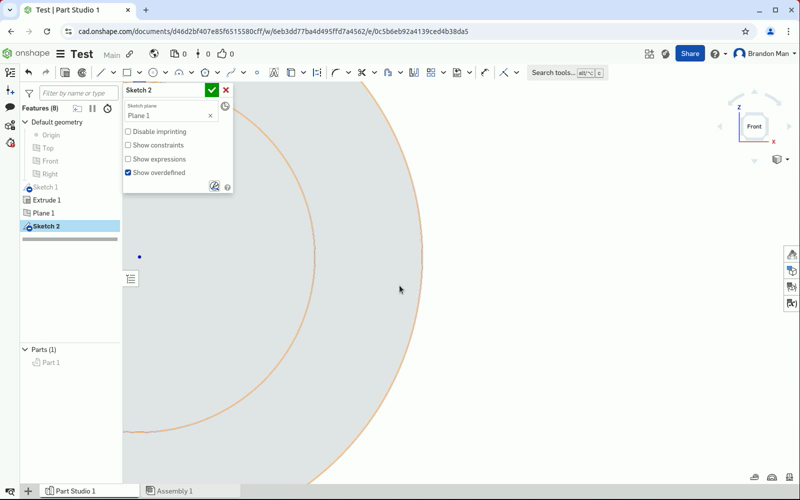
scroll(-6)
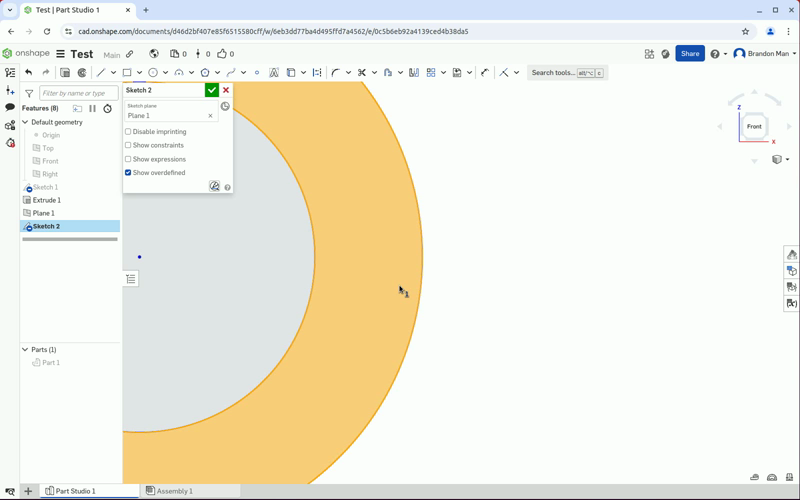
scroll(-6)
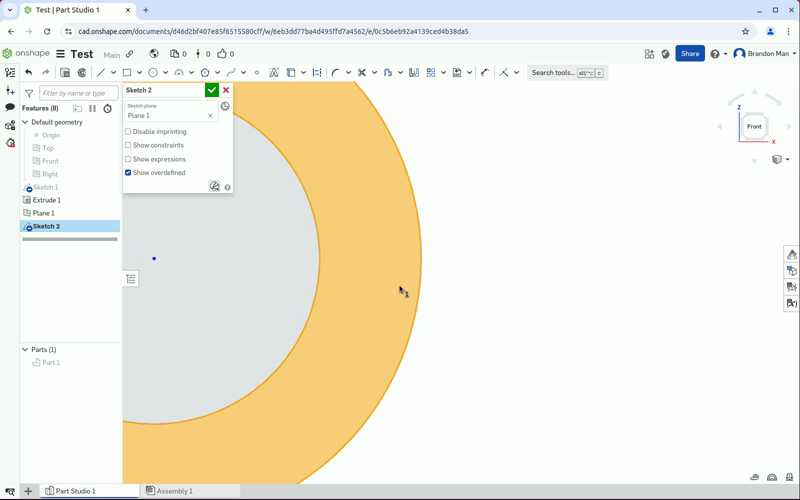
scroll(-6)
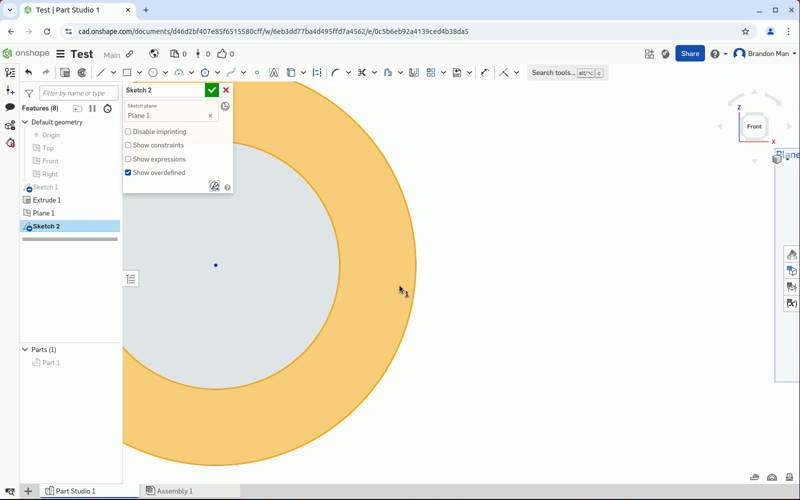
scroll(-6)
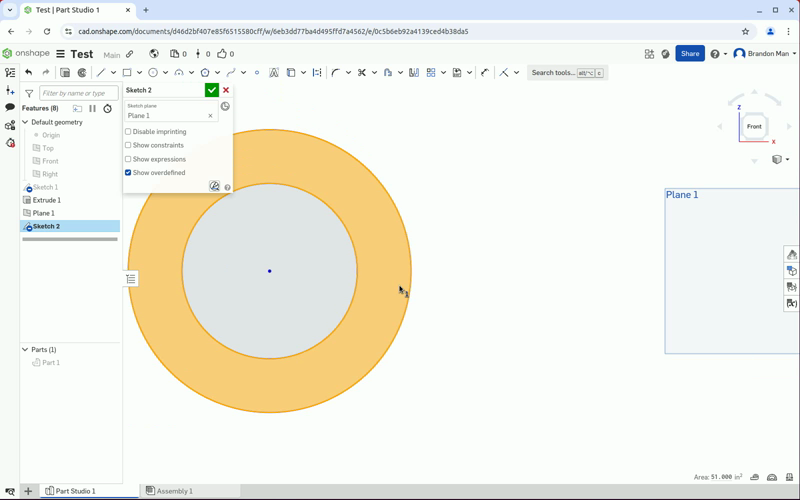
scroll(-6)
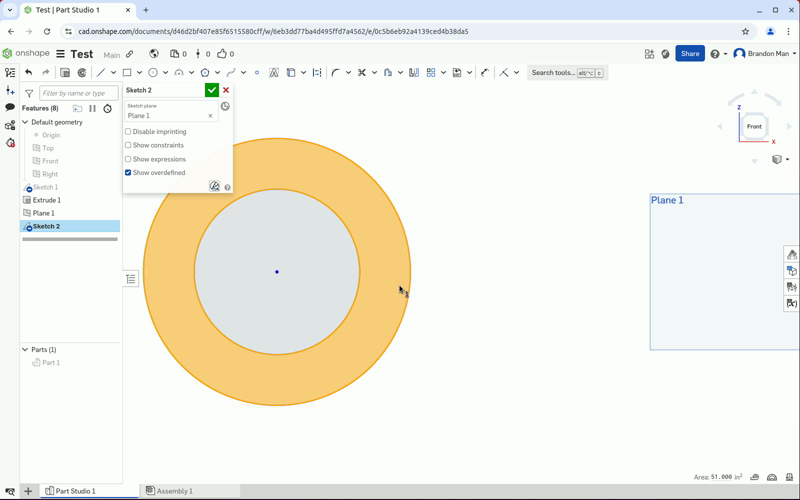
scroll(-6)
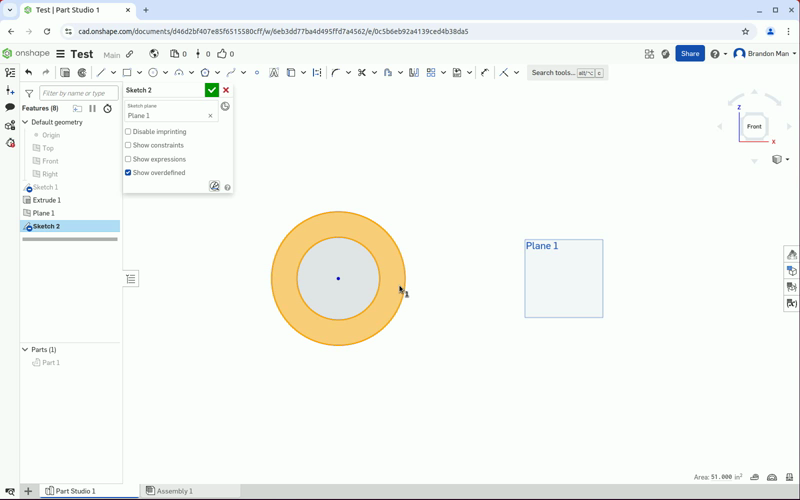
scroll(-6)
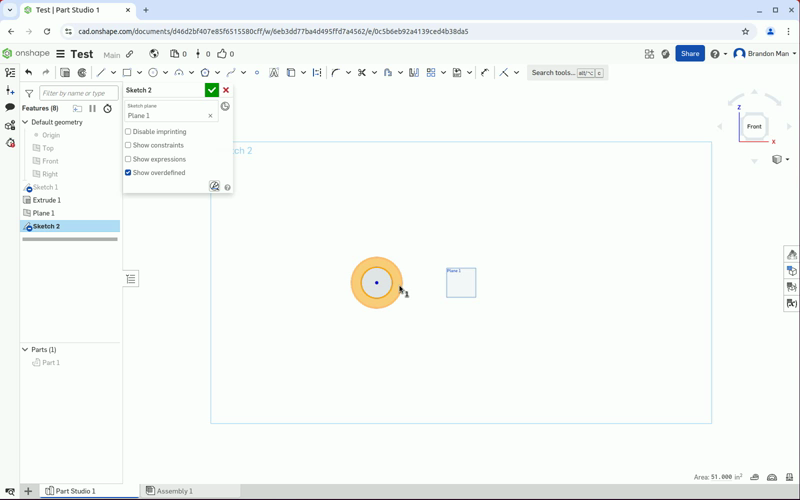
mouse_move(73, 352)
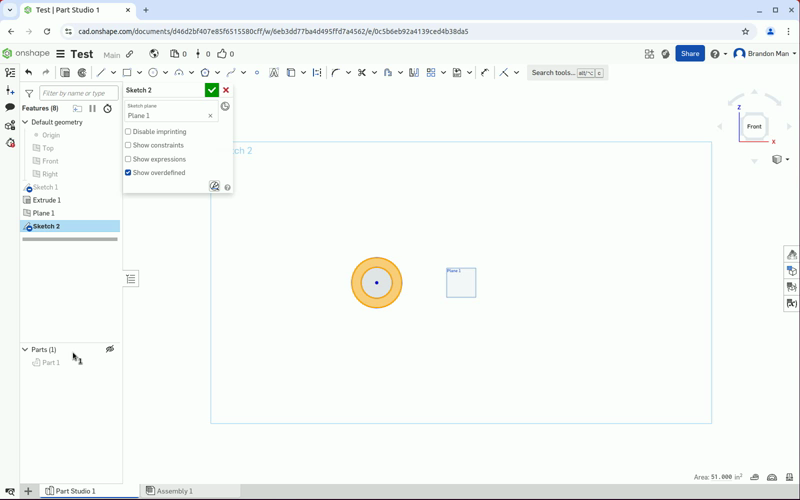
key(shift+y)
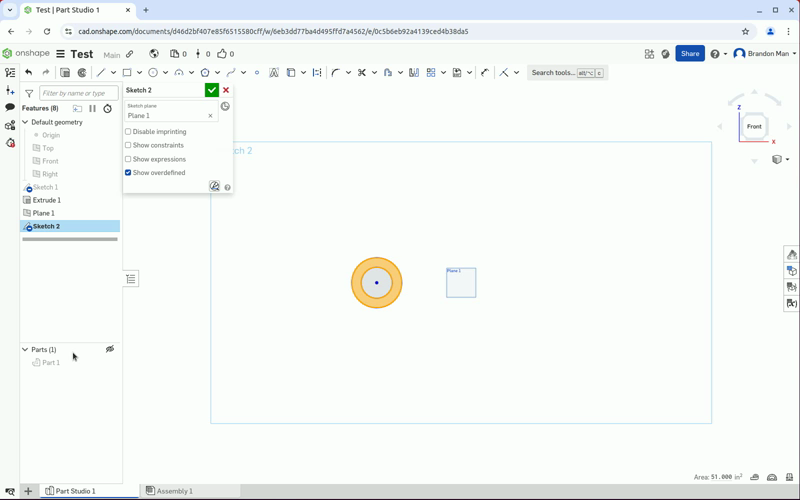
key(shift+e)
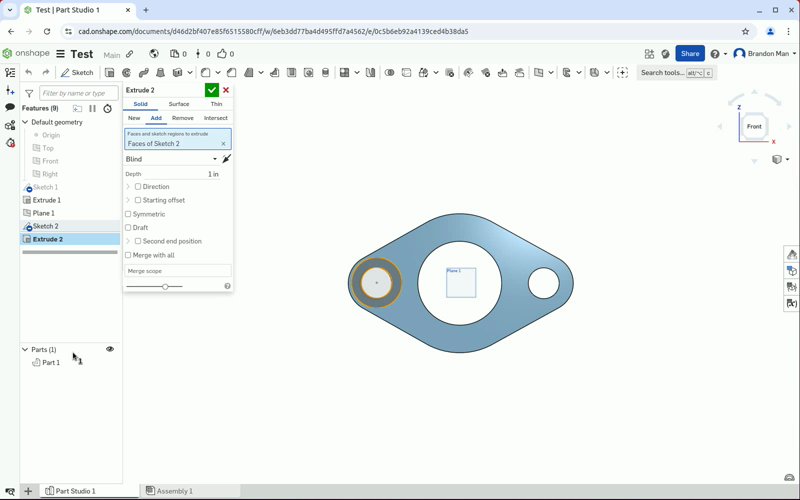
mouse_move(143, 106)
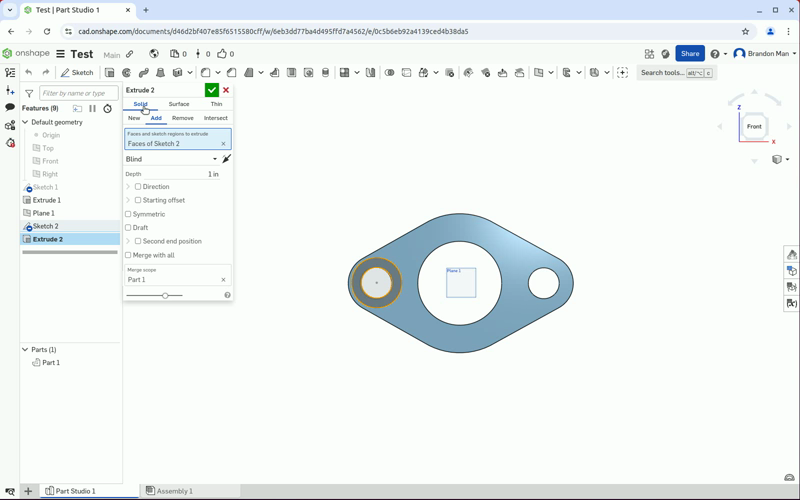
click(143, 106)
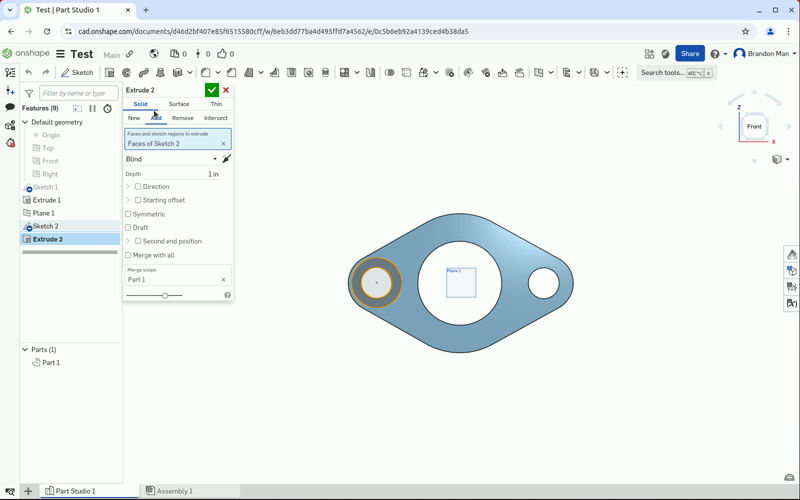
mouse_move(186, 120)
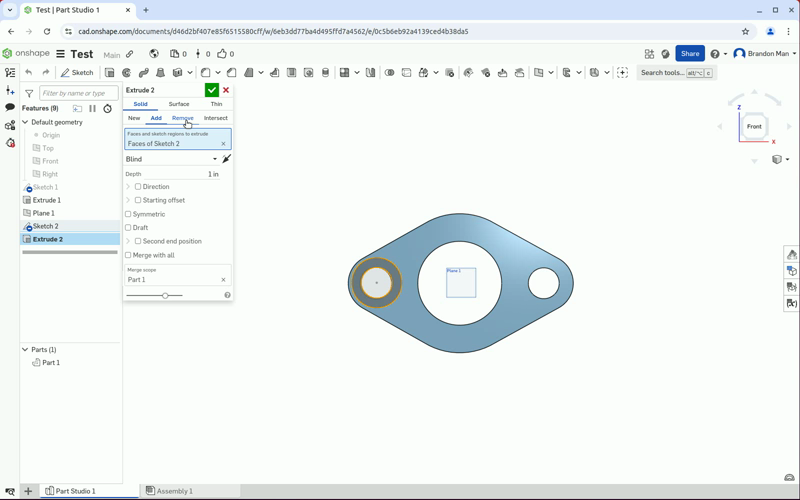
click(186, 120)
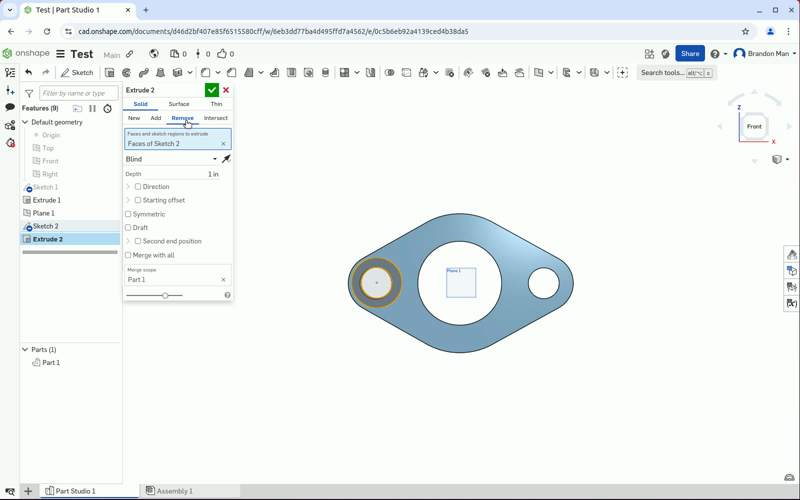
key(tab, 4)
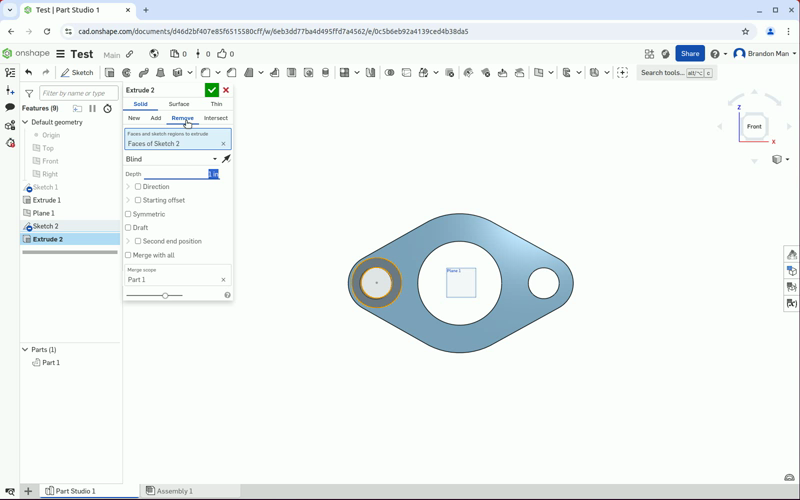
text(5.777)
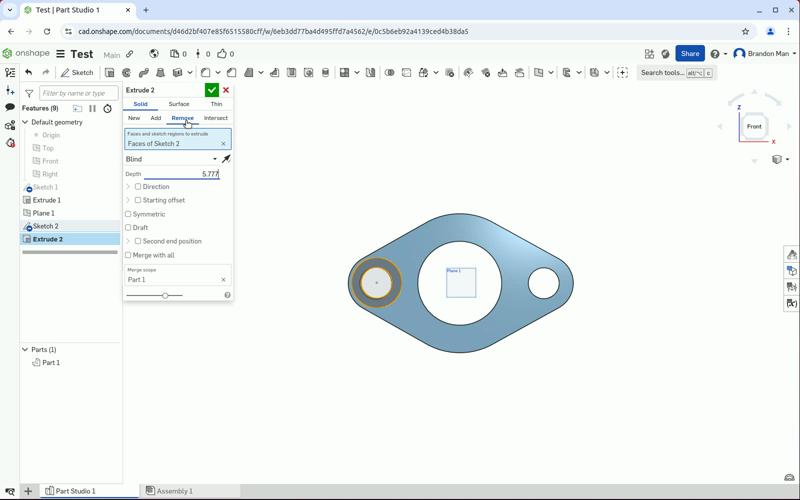
key(tab, 6)
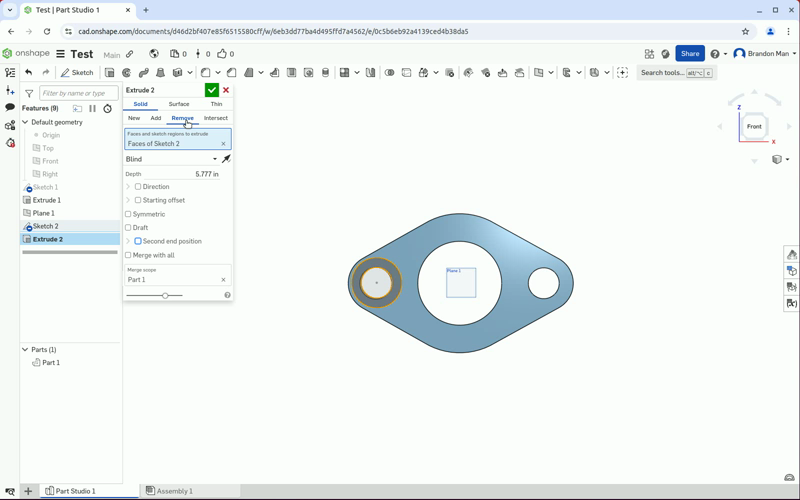
key(space)
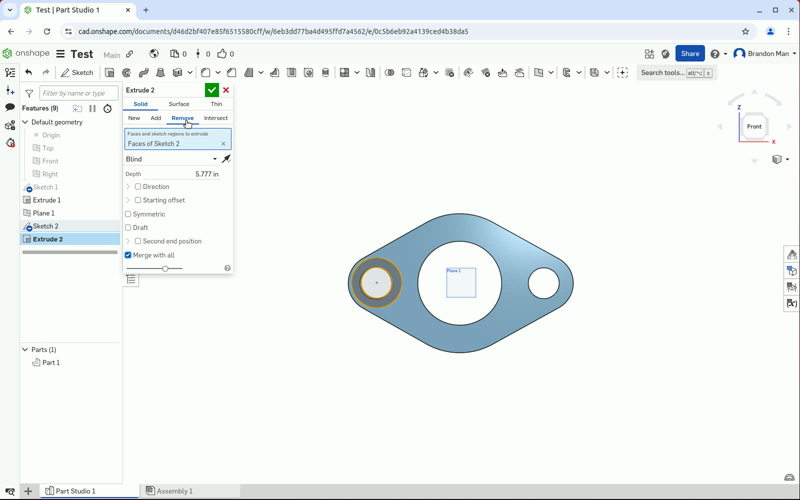
key(enter)
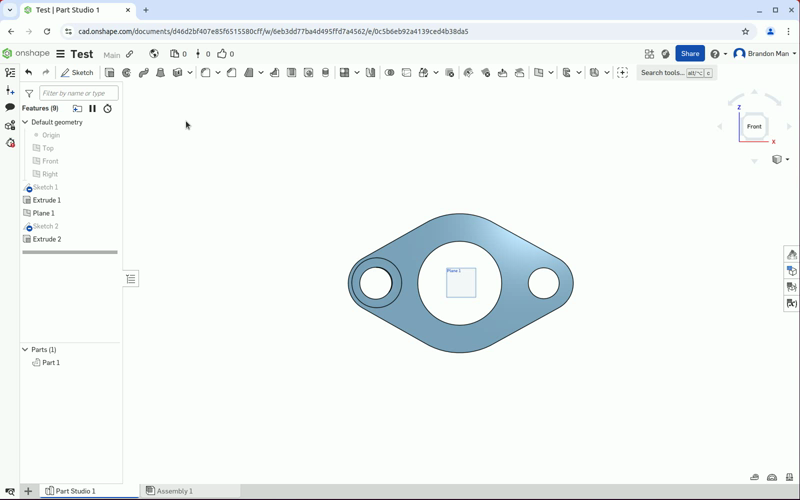
key(shift+h)
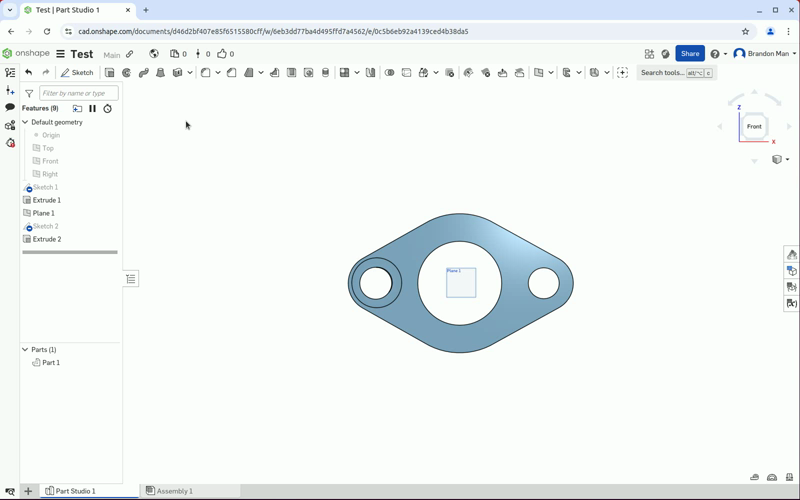
key(shift+h)
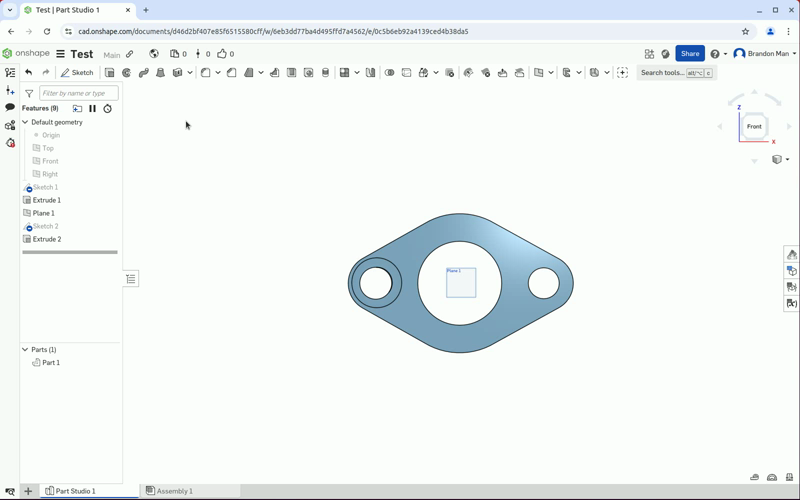
mouse_move(73, 189)
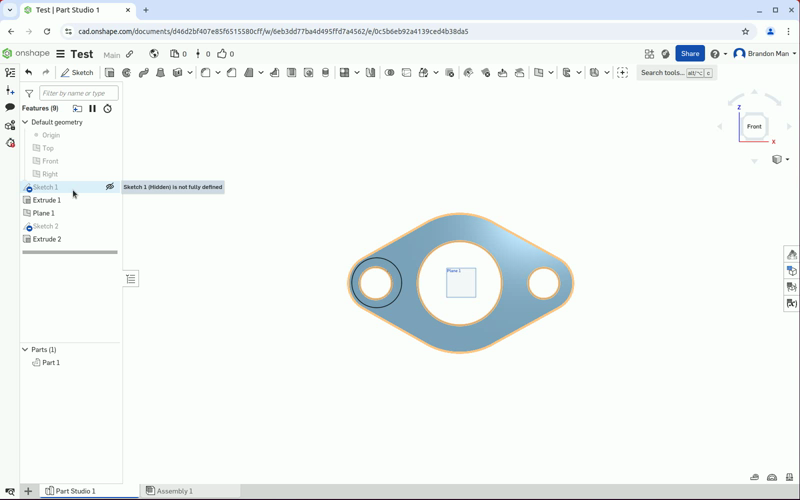
click(73, 189)
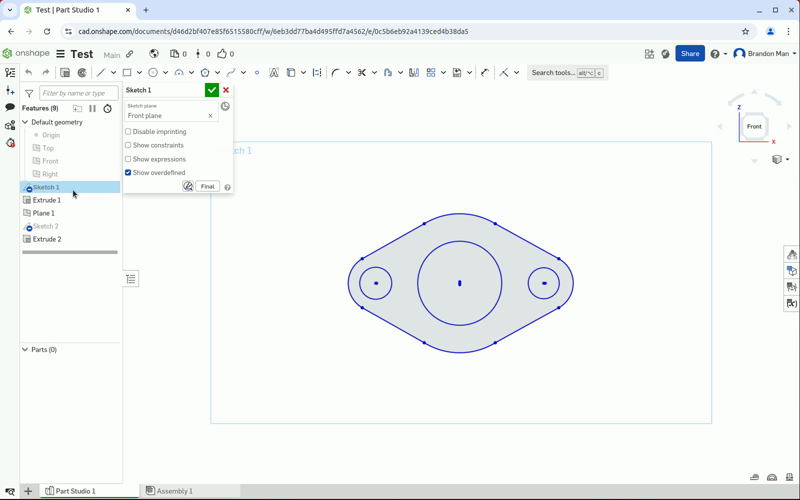
mouse_move(229, 92)
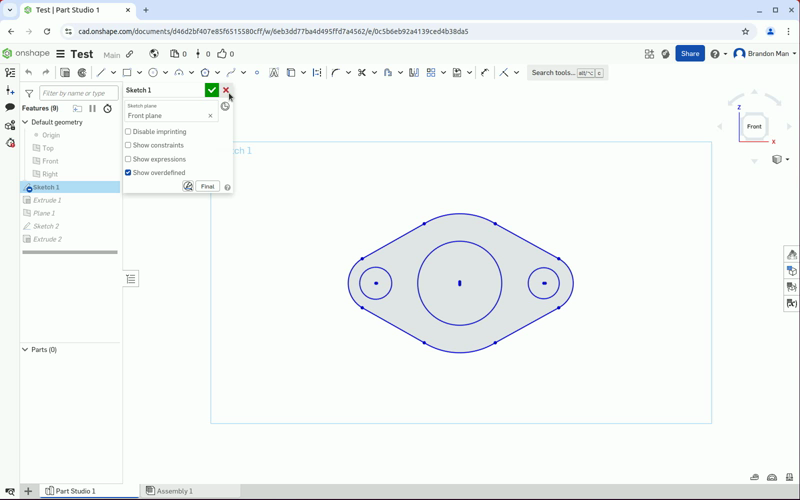
click(229, 92)
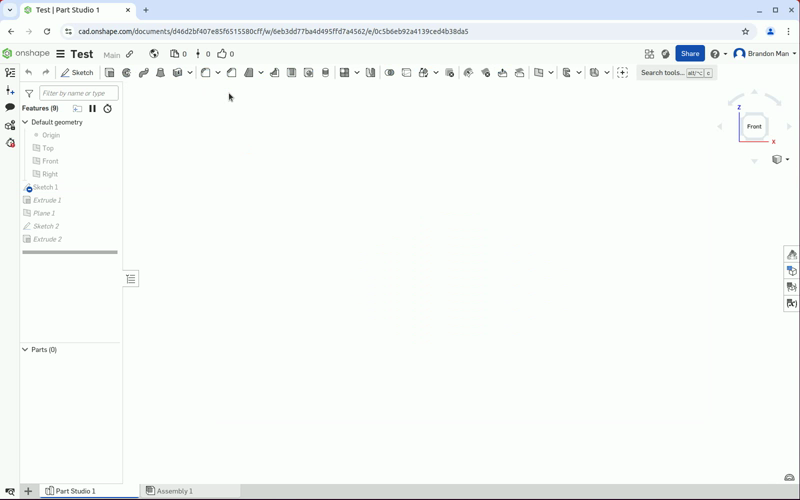
key(shift+s)
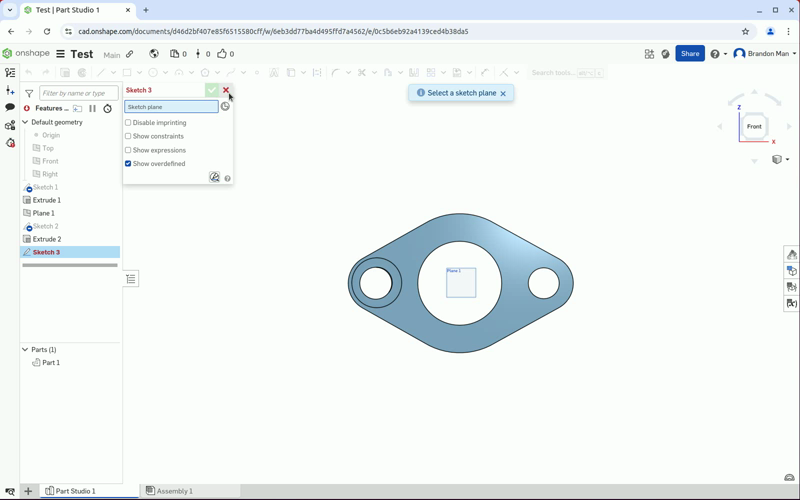
mouse_move(73, 215)
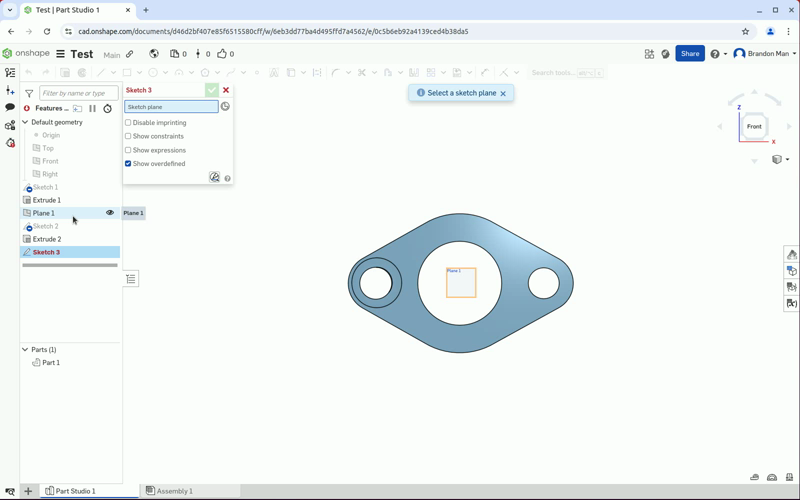
click(73, 215)
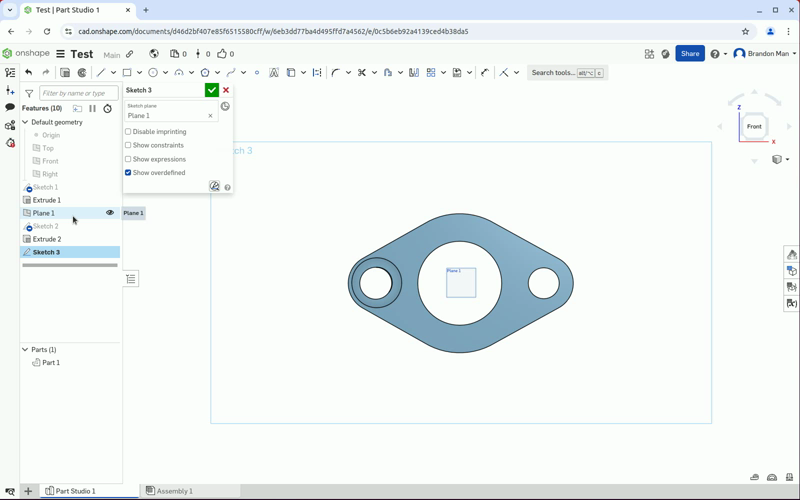
mouse_move(73, 352)
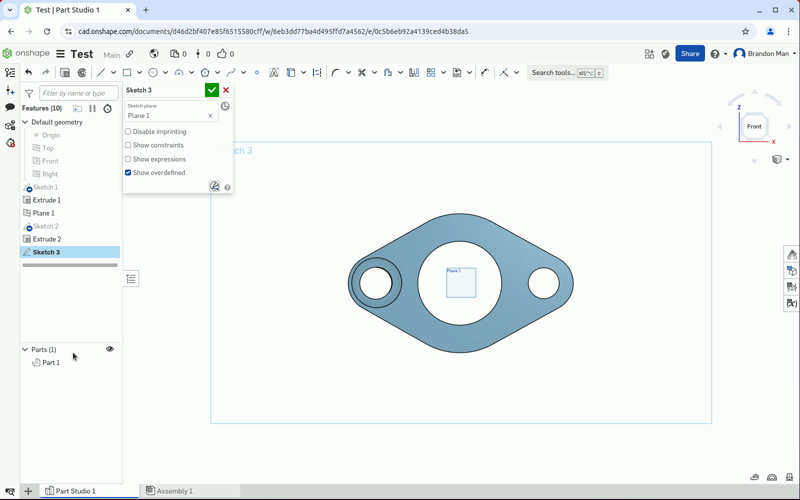
key(y)
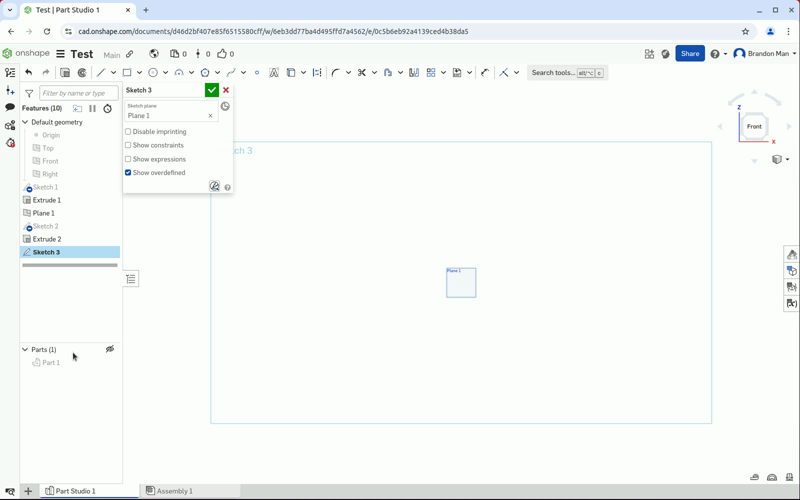
key(c)
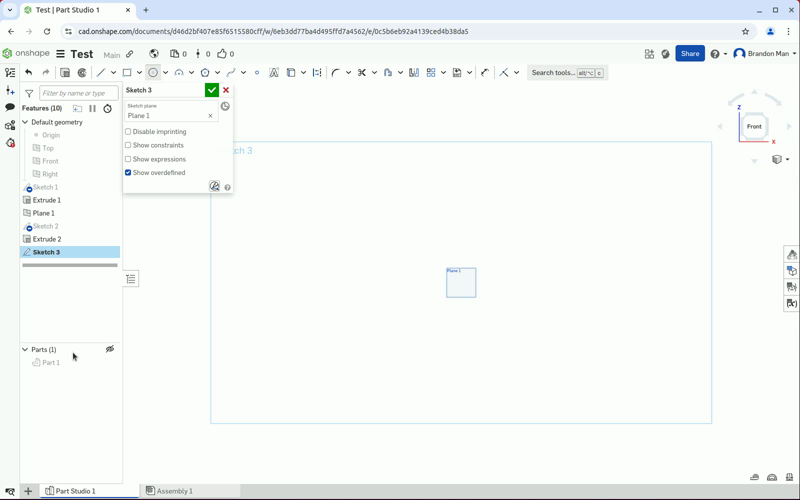
key_down(shift)
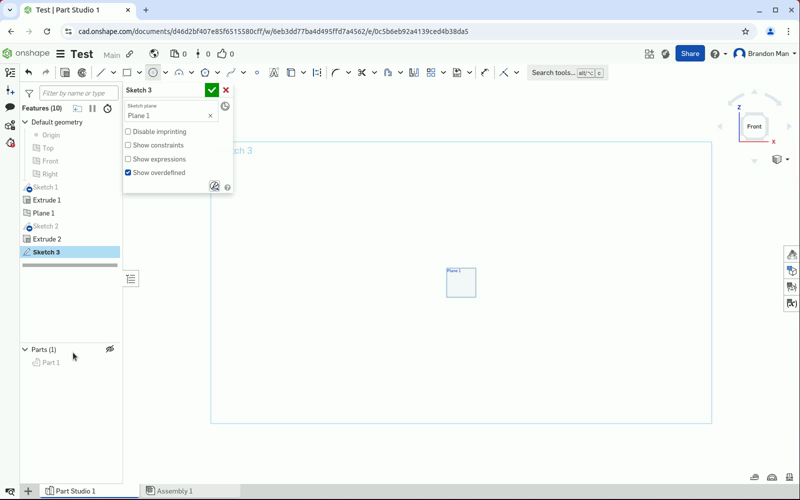
mouse_move(545, 282)
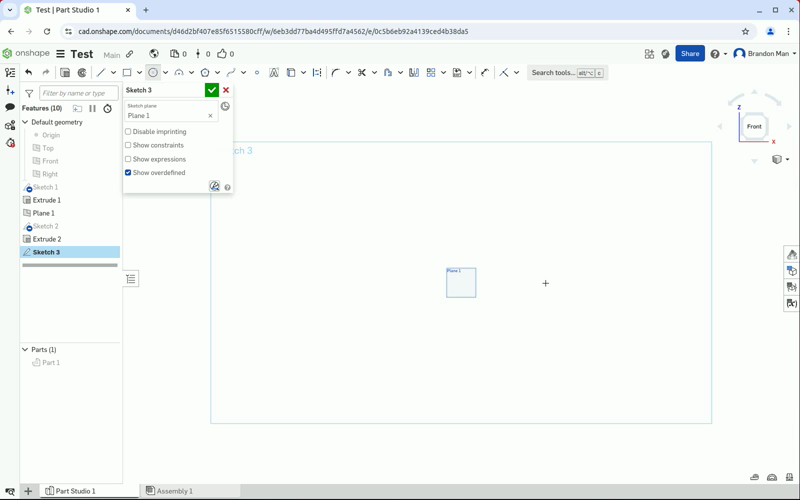
click(545, 282)
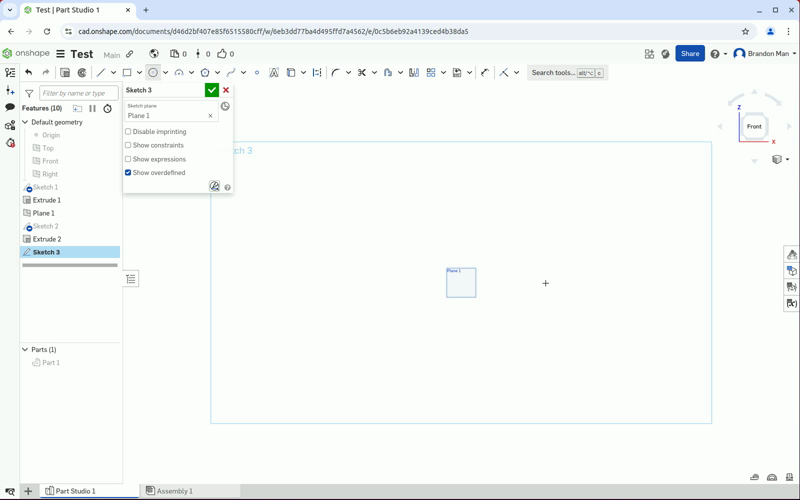
key_up(shift)
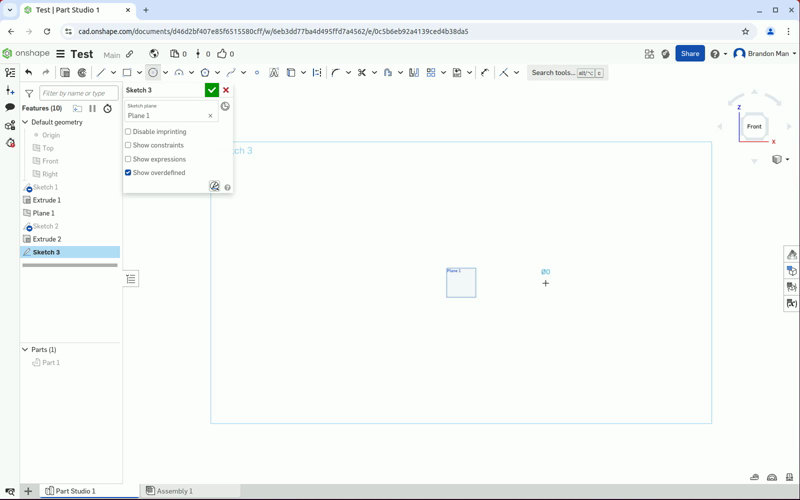
mouse_move(570, 282)
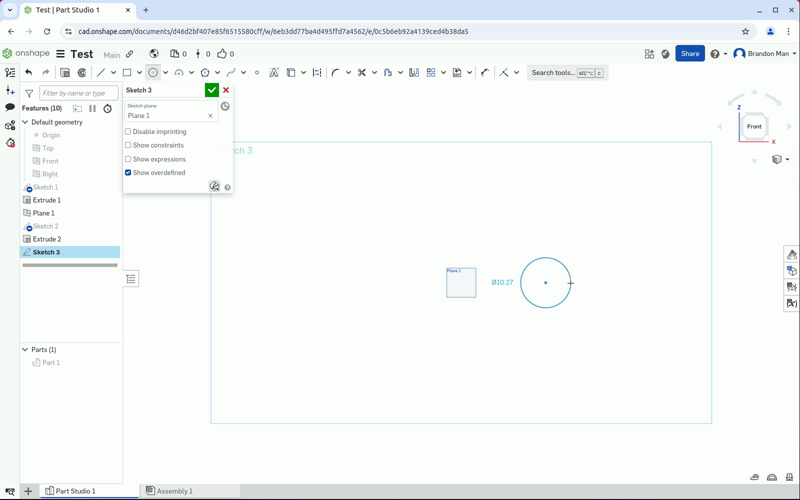
click(570, 282)
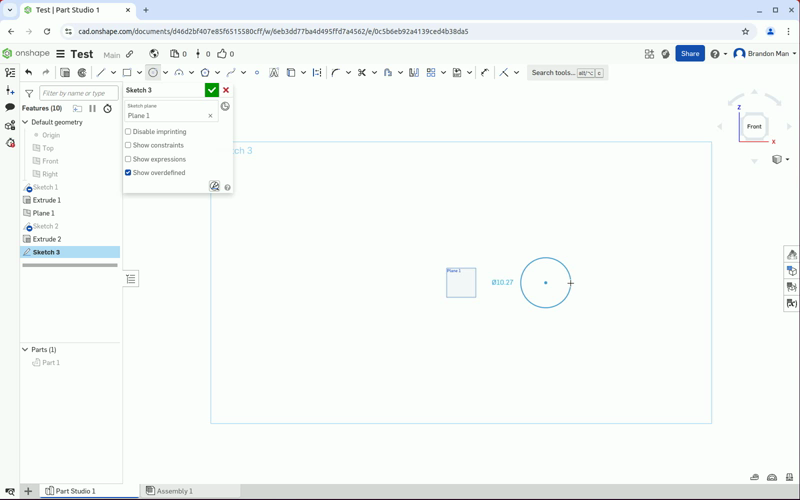
key(esc)
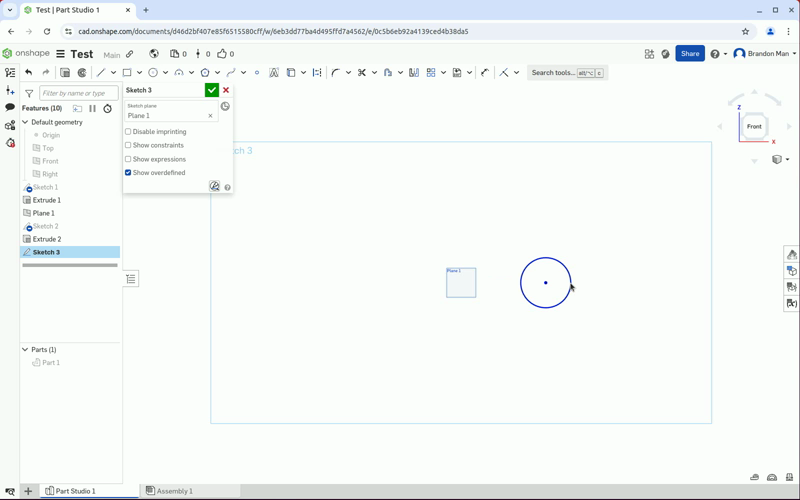
key(c)
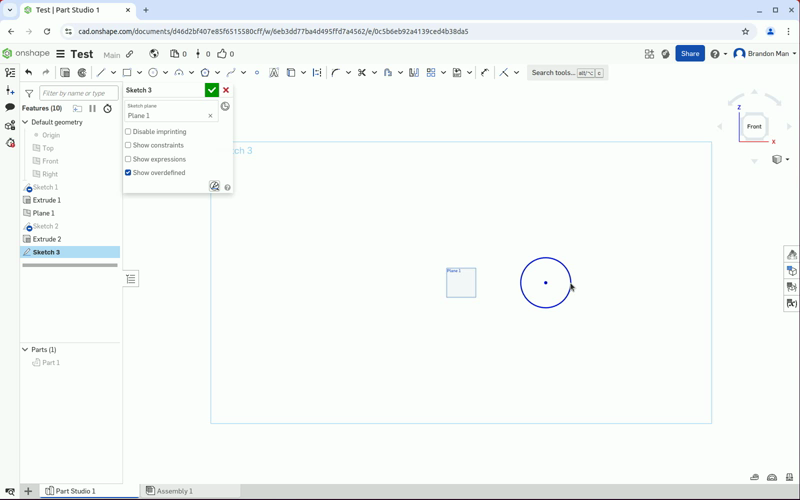
key_down(shift)
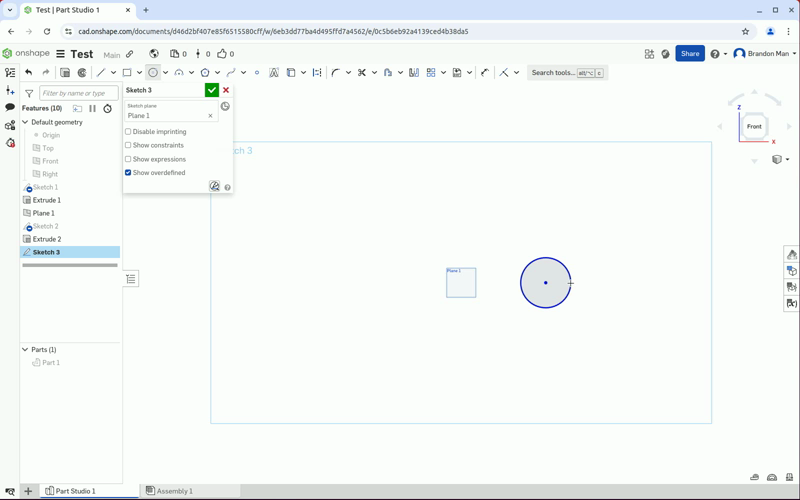
mouse_move(545, 282)
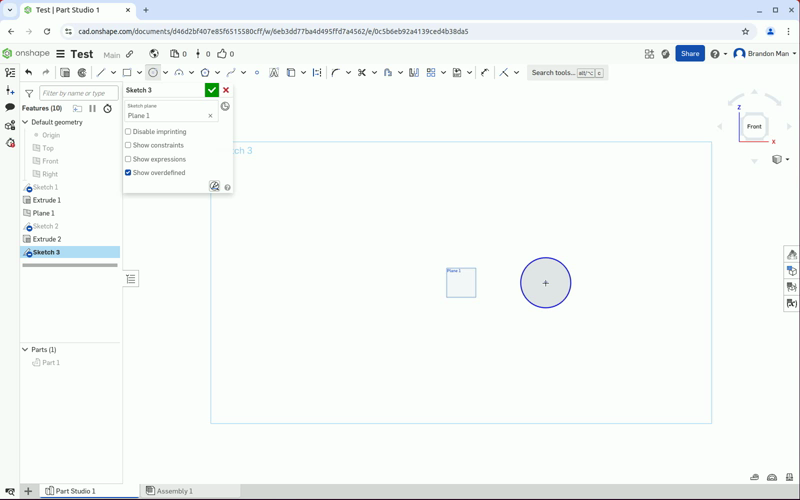
click(545, 282)
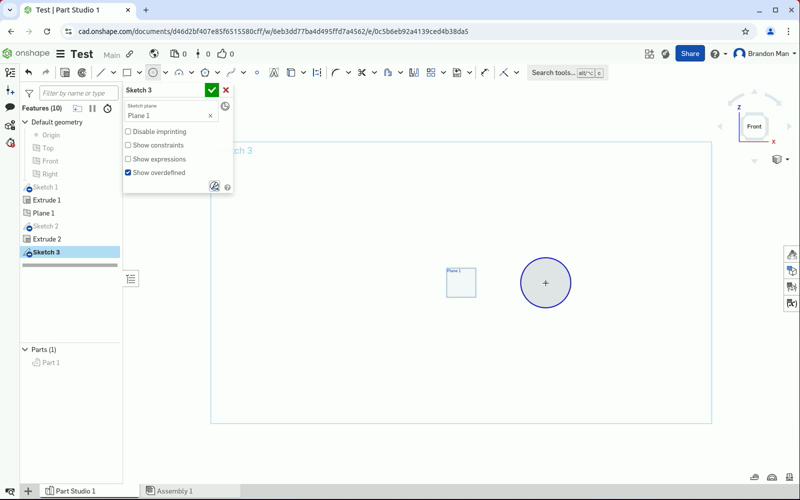
key_up(shift)
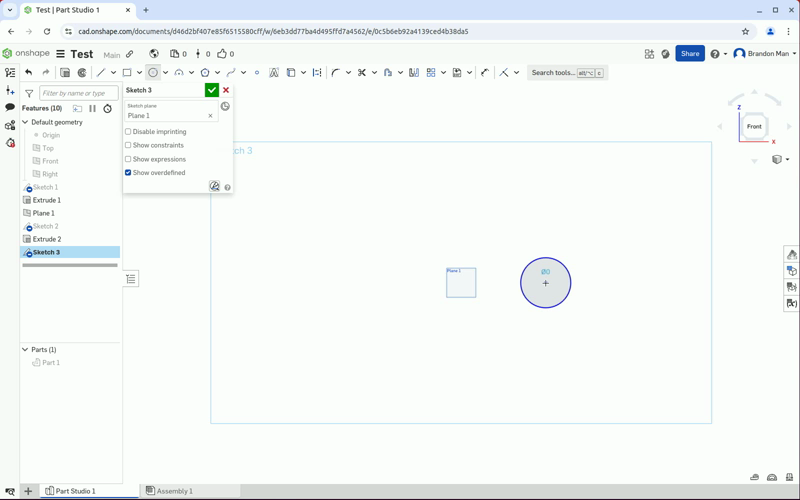
mouse_move(561, 282)
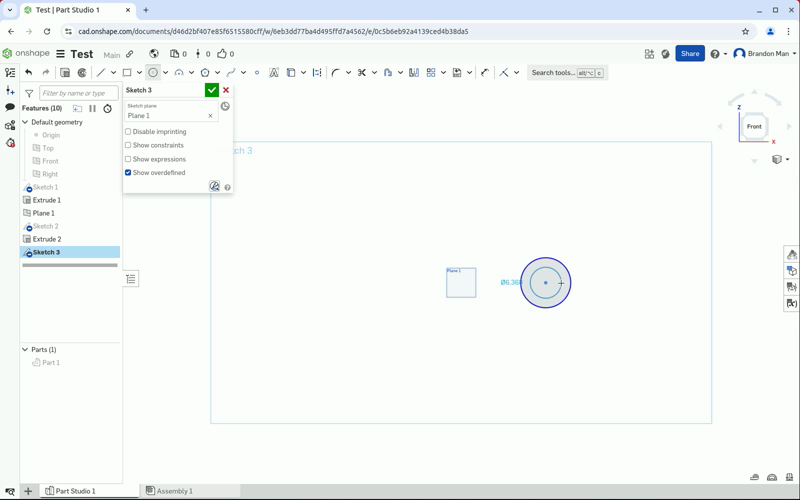
click(561, 282)
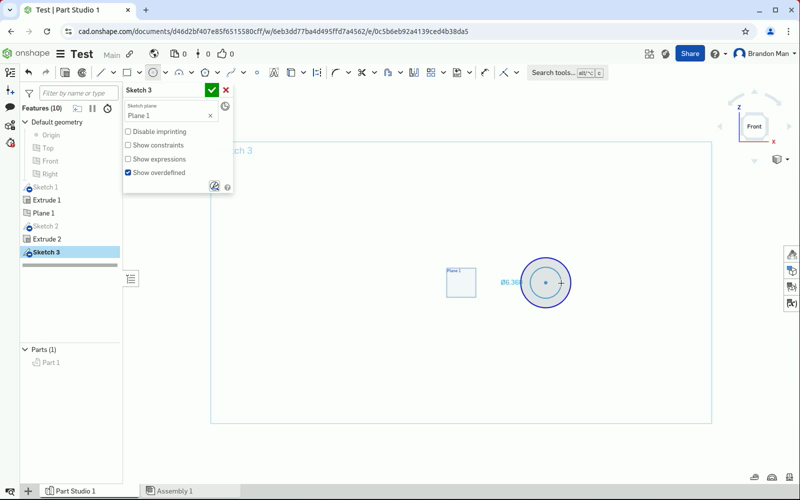
key(esc)
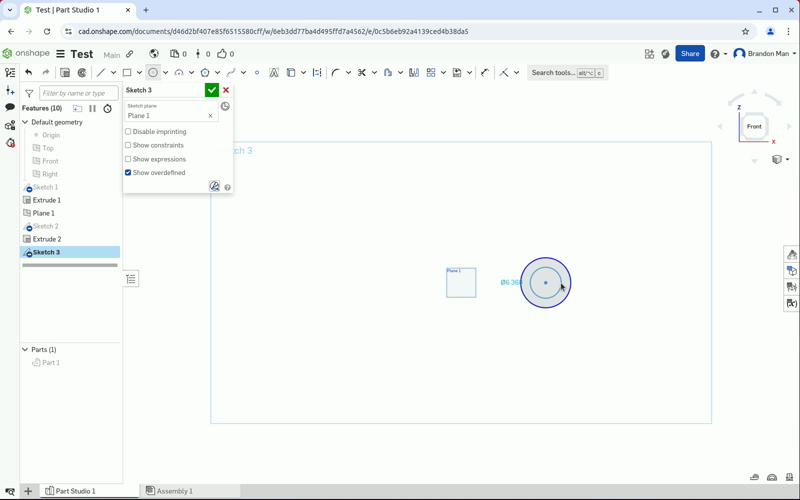
mouse_move(552, 261)
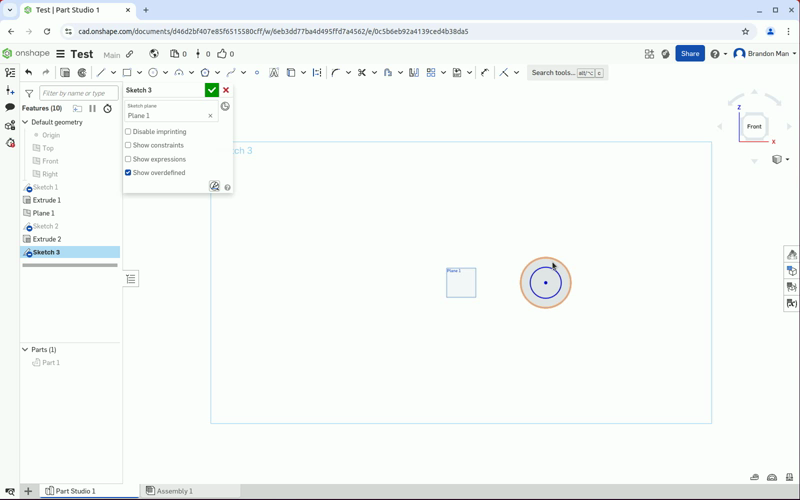
scroll(6)
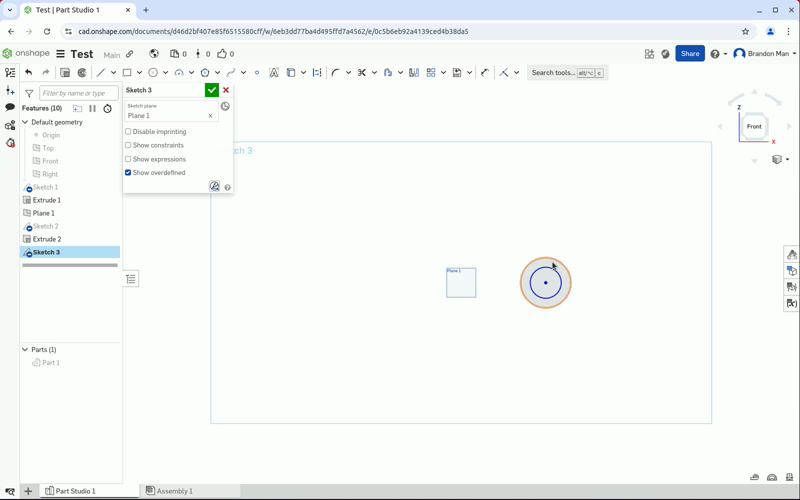
scroll(6)
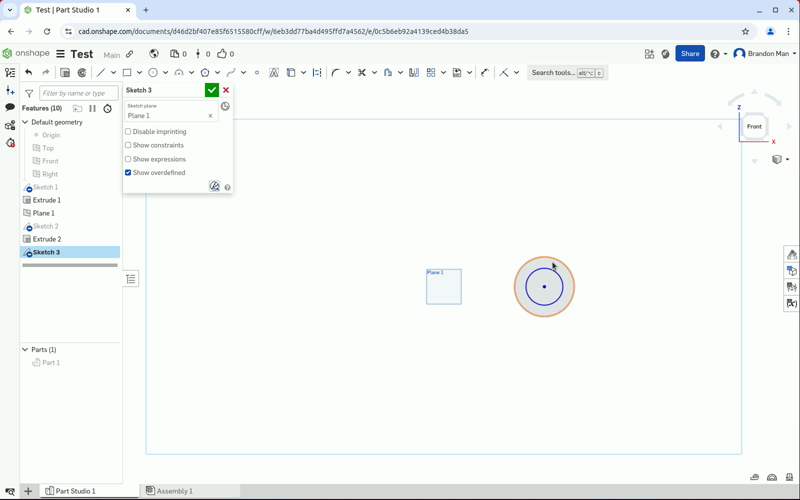
scroll(6)
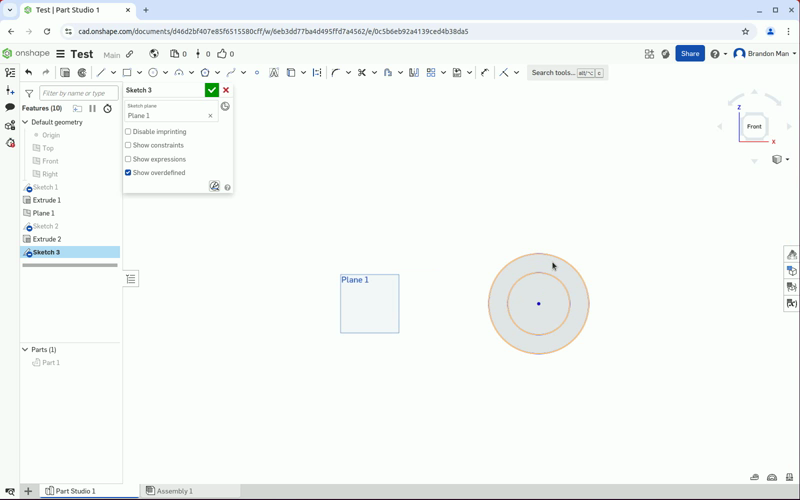
scroll(6)
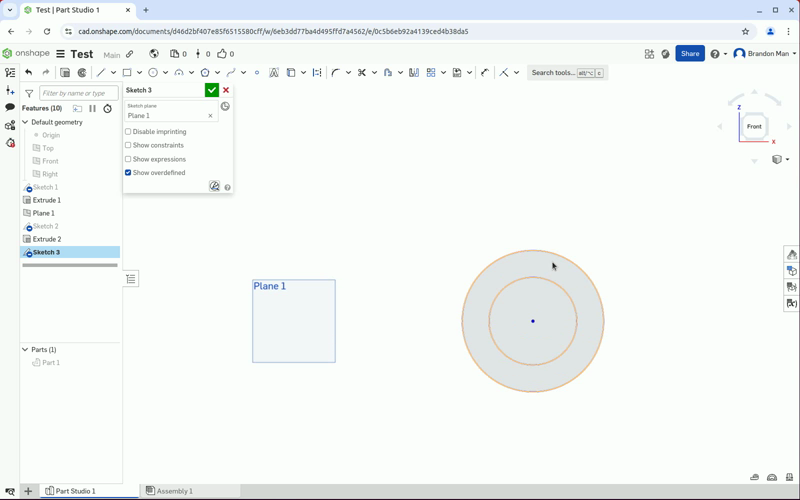
scroll(6)
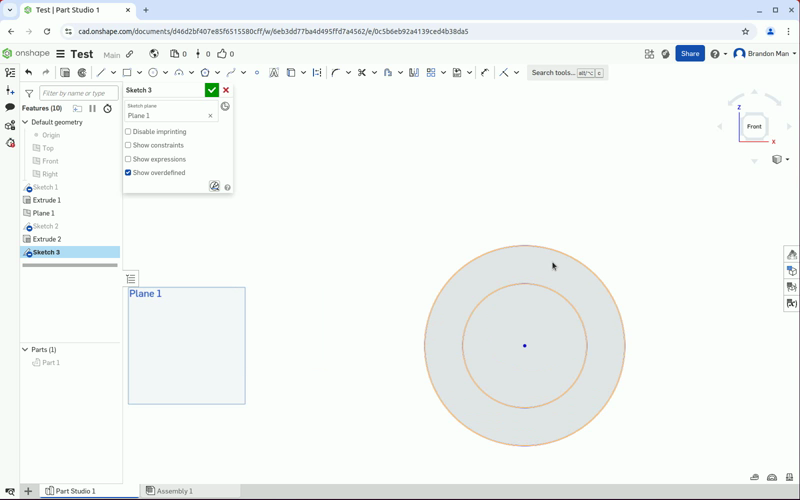
scroll(6)
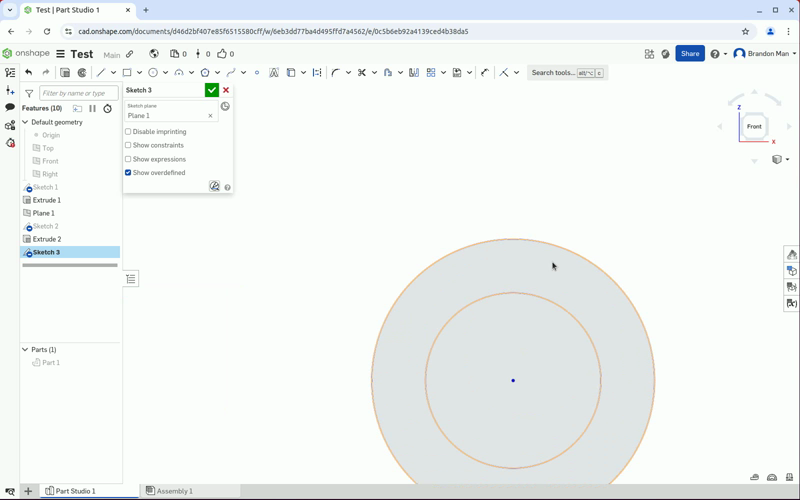
scroll(6)
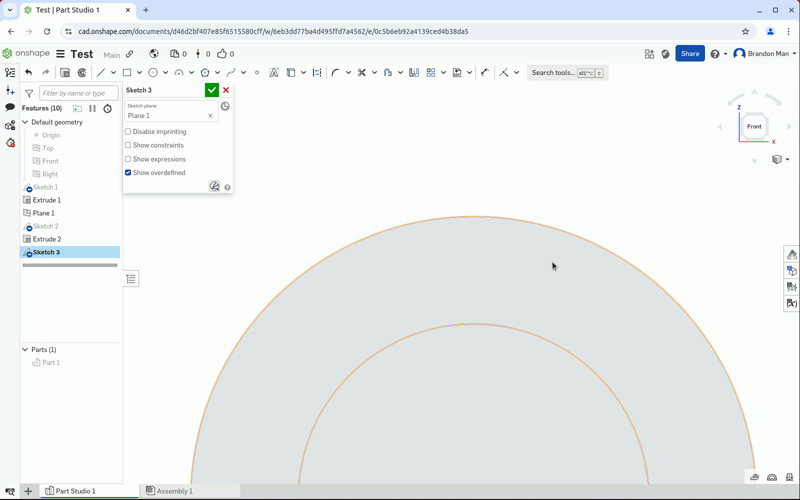
click(552, 261)
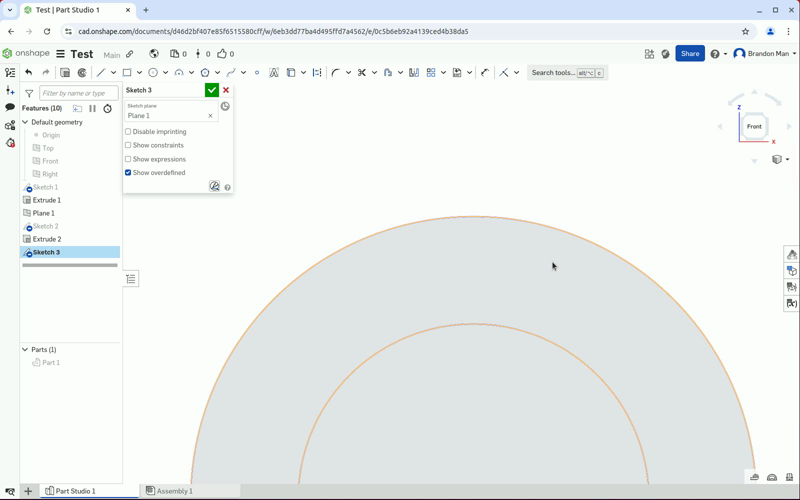
scroll(-6)
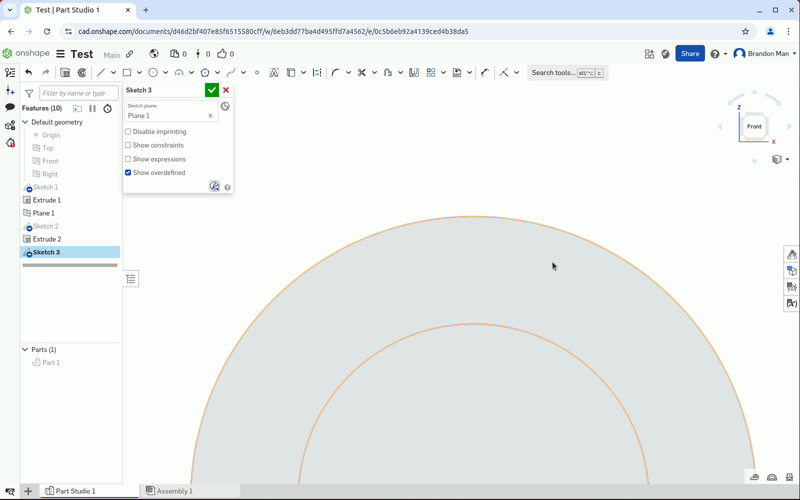
scroll(-6)
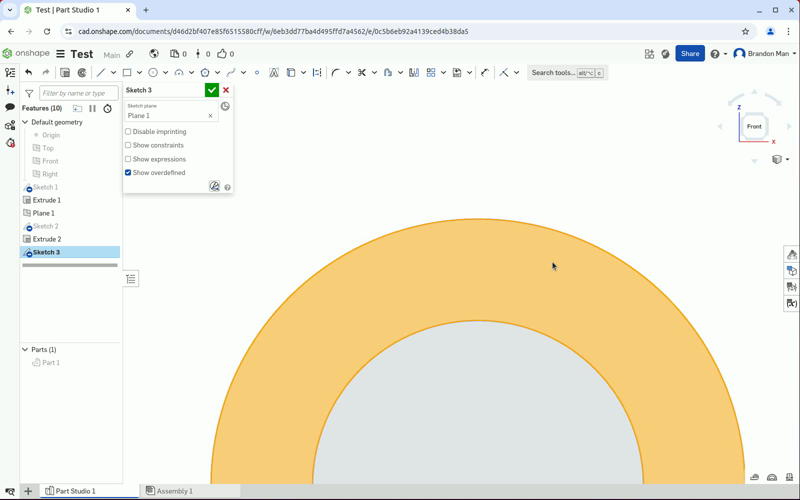
scroll(-6)
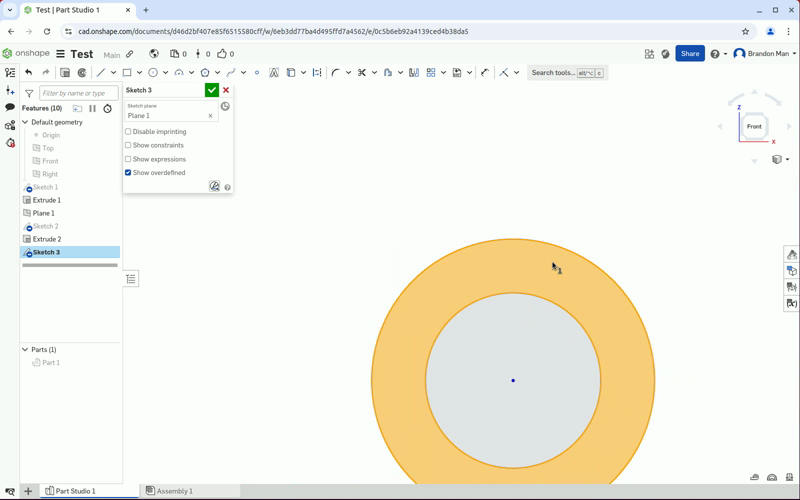
scroll(-6)
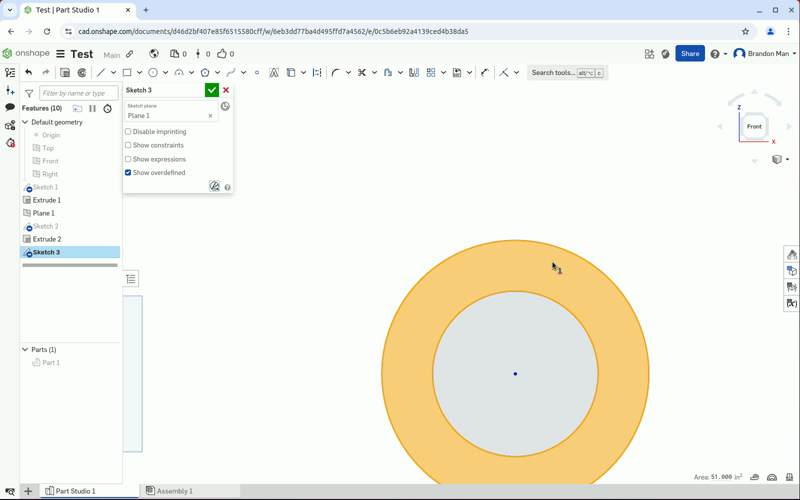
scroll(-6)
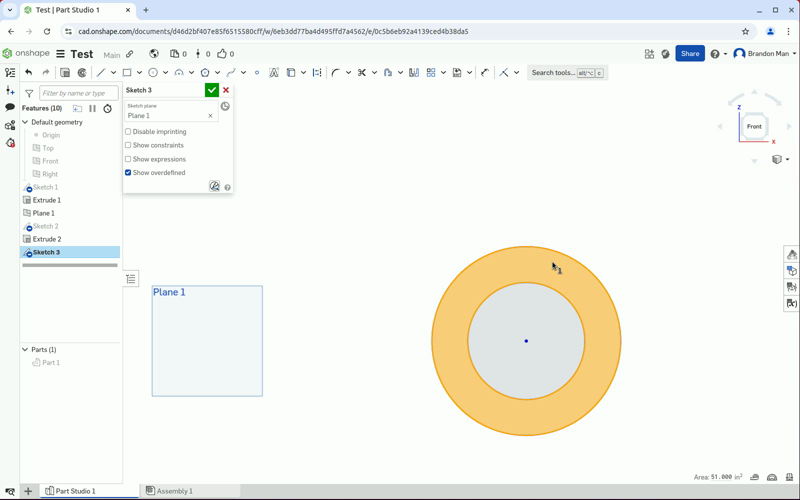
scroll(-6)
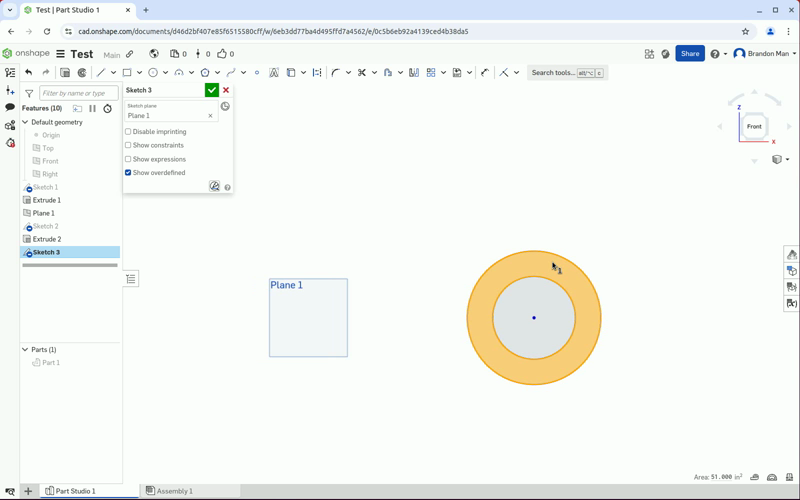
scroll(-6)
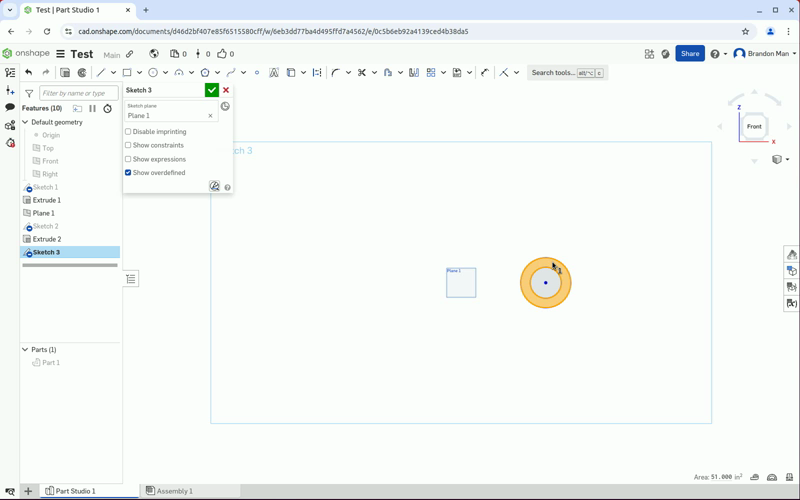
mouse_move(73, 352)
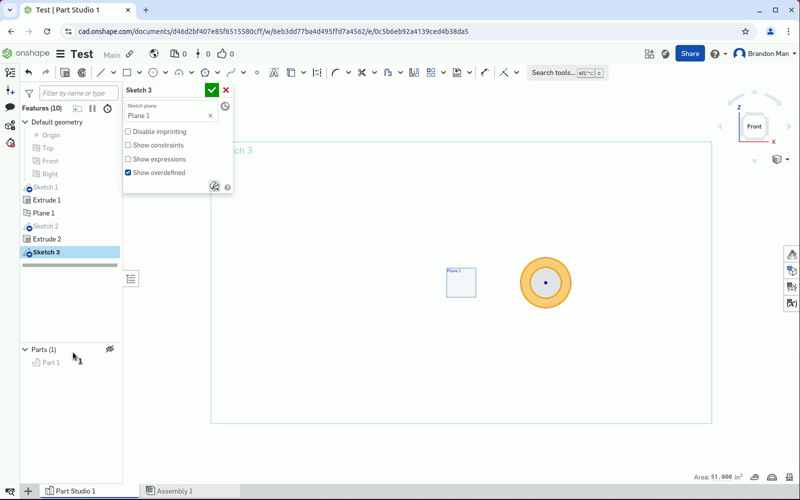
key(shift+y)
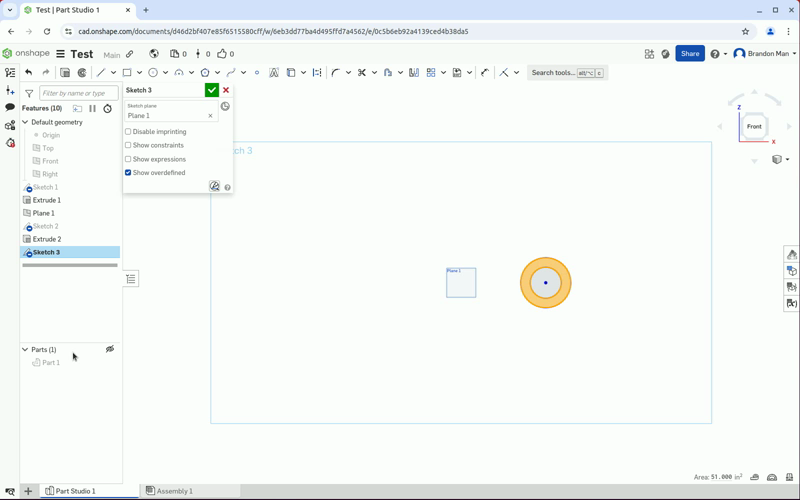
key(shift+e)
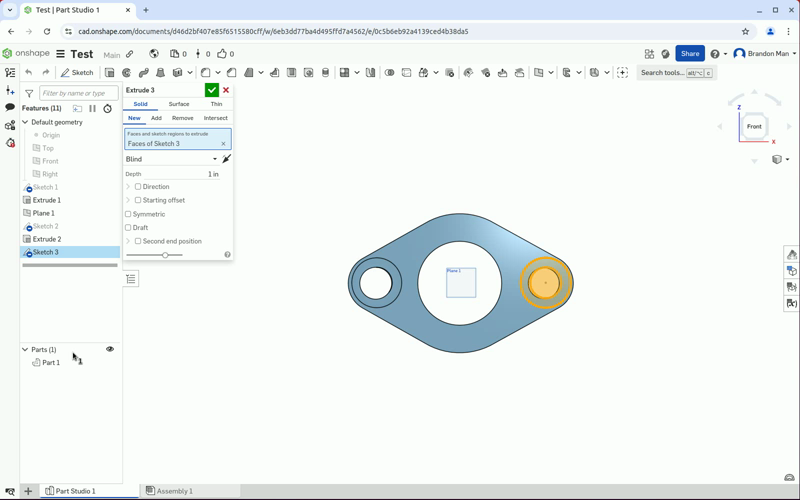
mouse_move(143, 106)
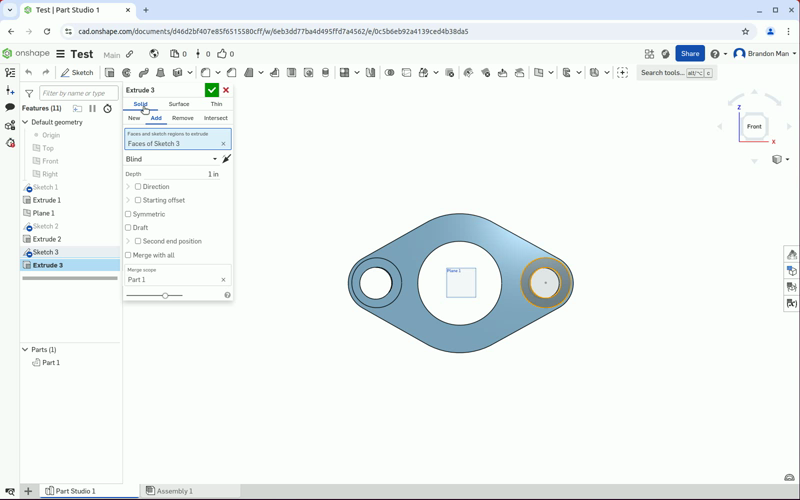
click(143, 106)
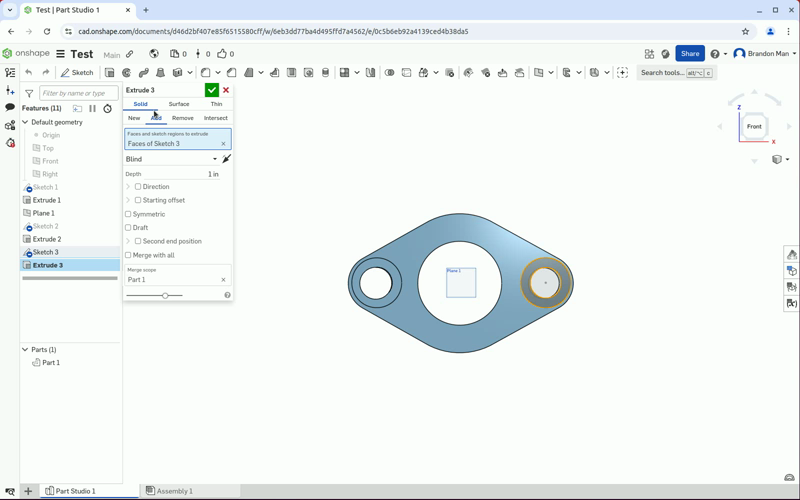
mouse_move(186, 120)
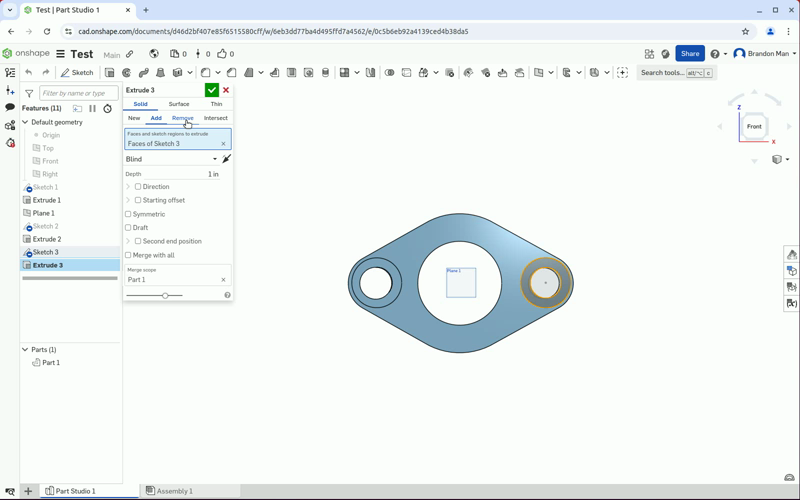
click(186, 120)
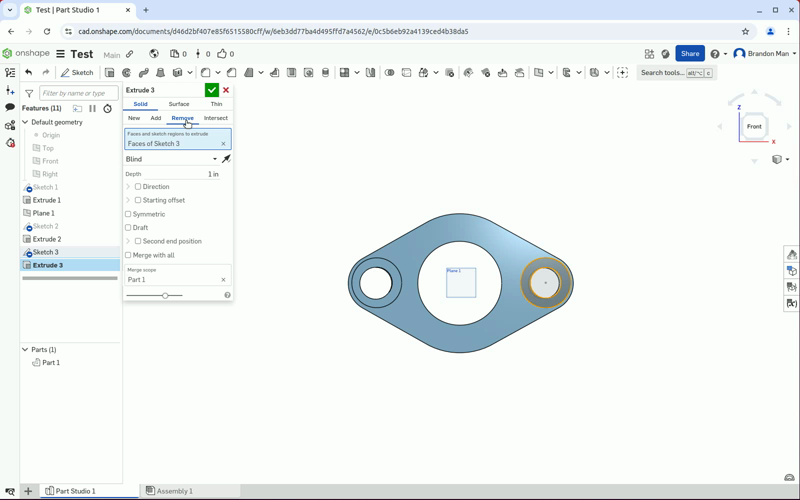
key(tab, 4)
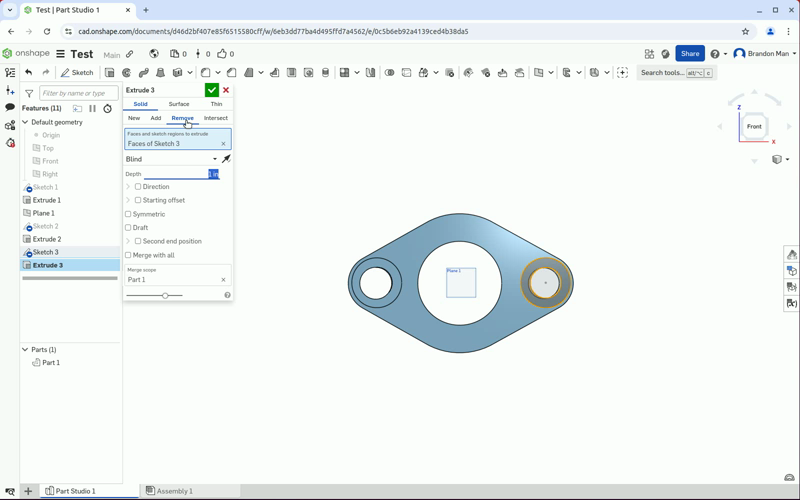
text(5.777)
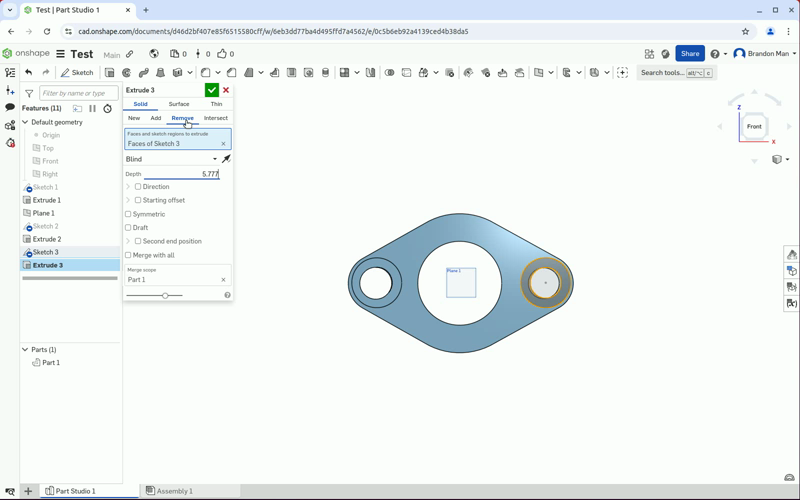
key(tab, 6)
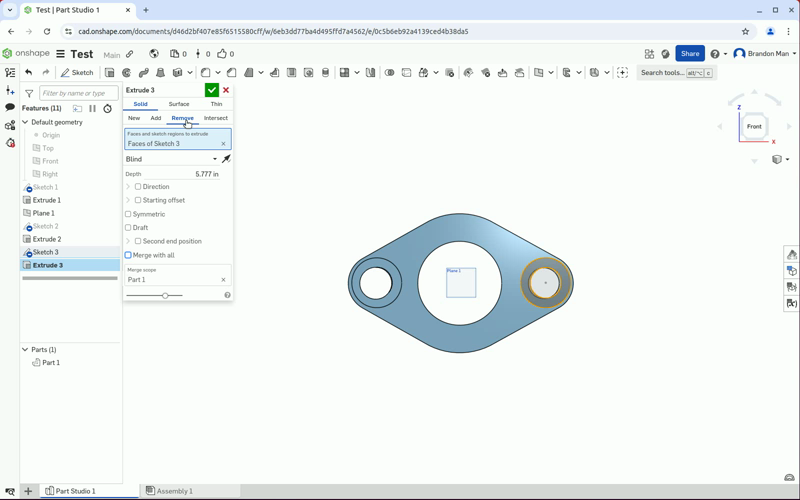
key(space)
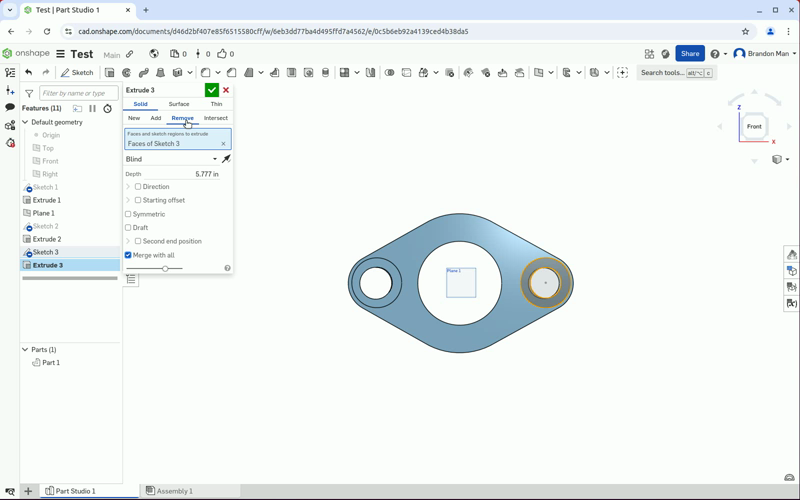
key(enter)
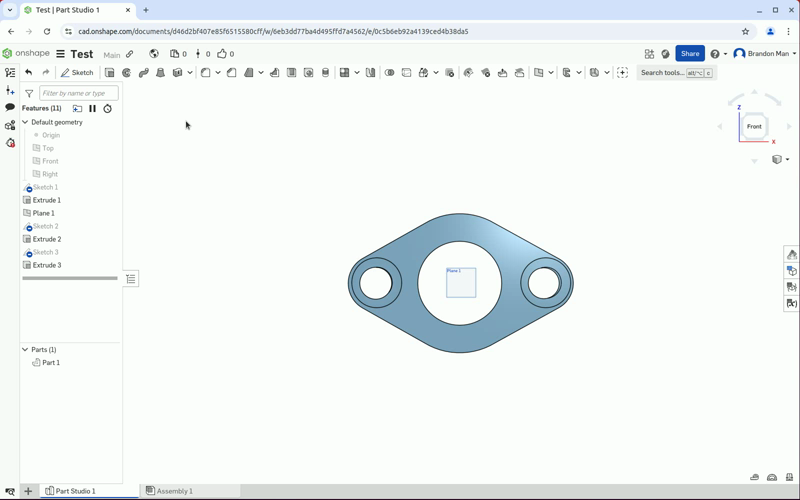
key(shift+h)
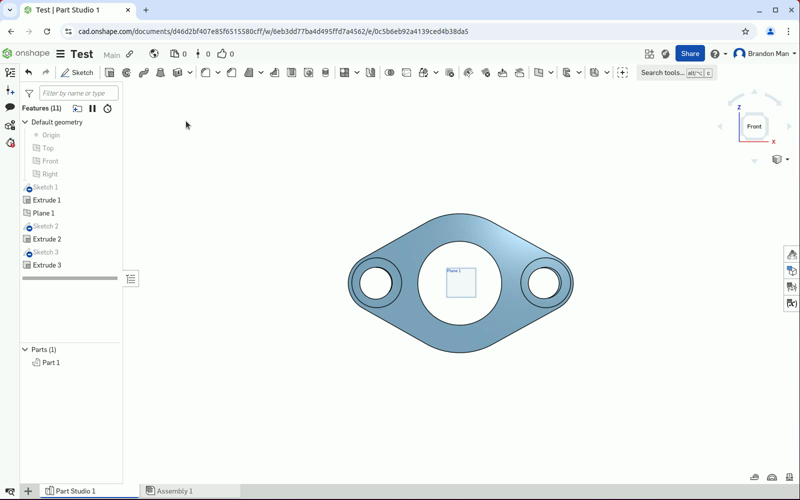
key(shift+h)
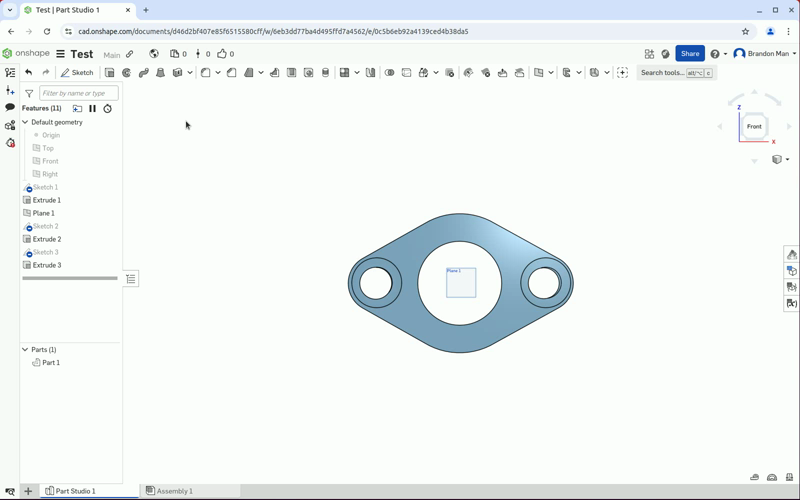
key(shift+7)
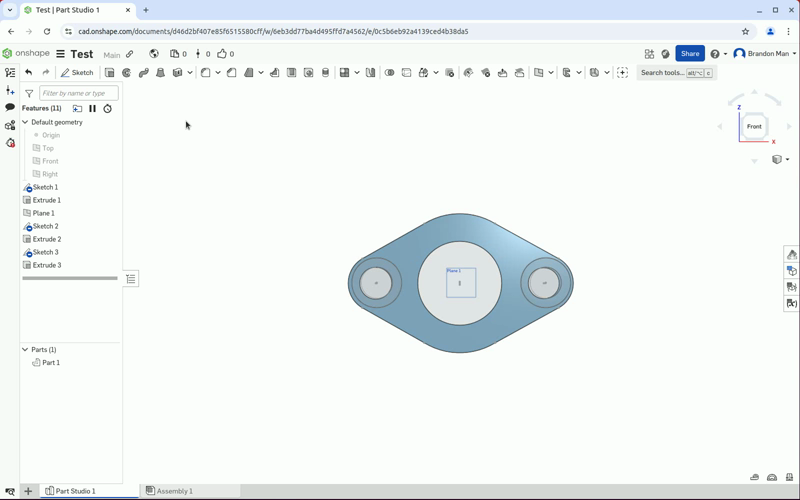
key(left, 2)
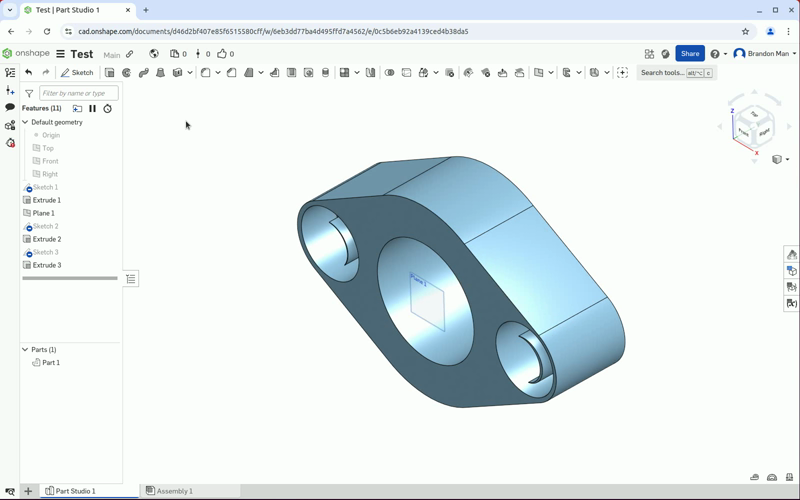
key(down, 2)
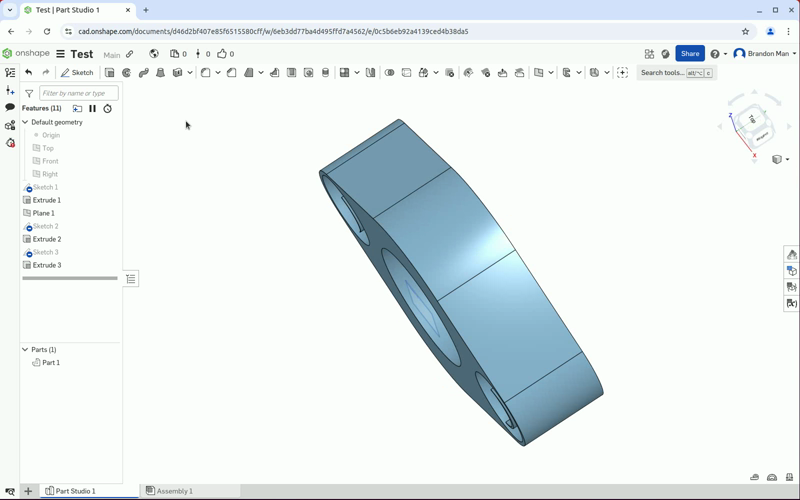
key(up, 2)
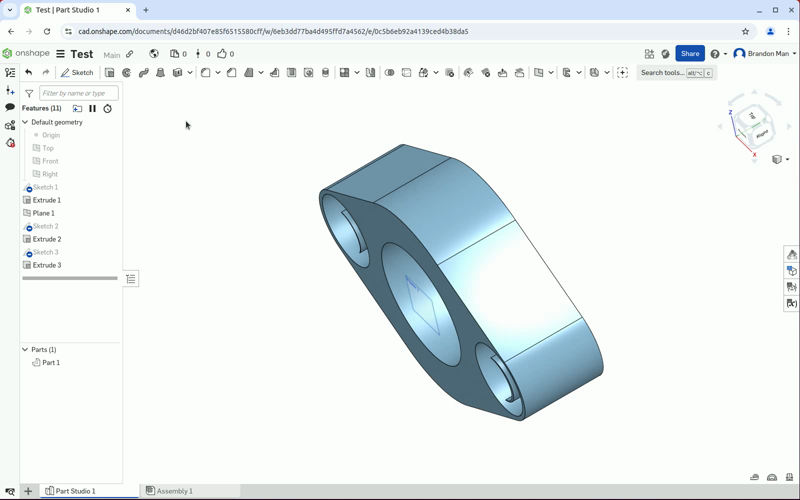
key(right, 2)
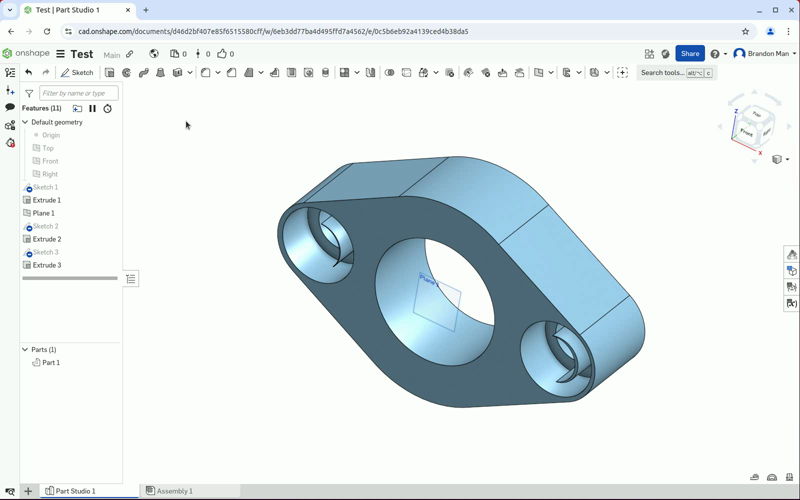
mouse_move(73, 189)
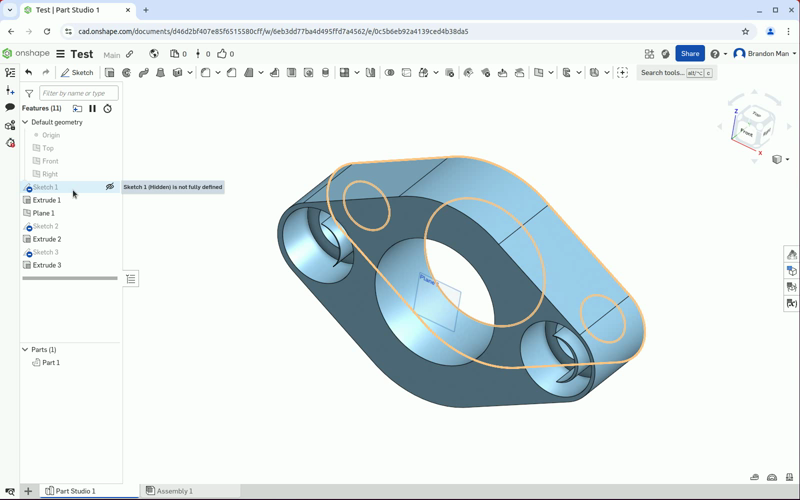
click(73, 189)